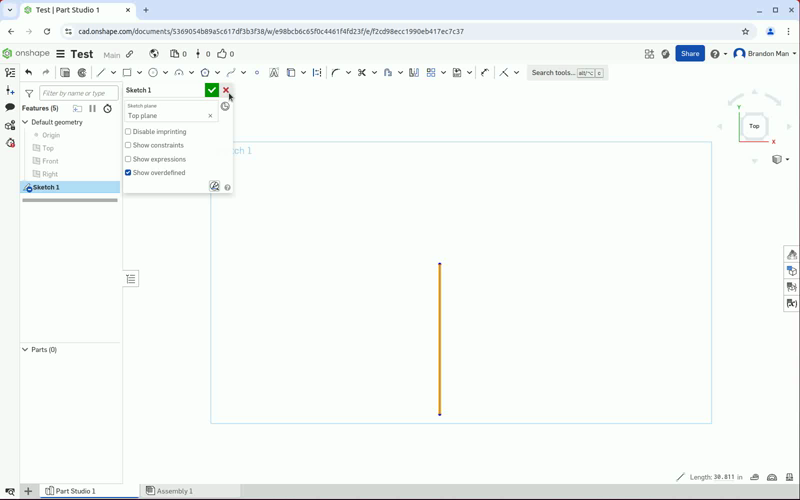
key(shift+h)
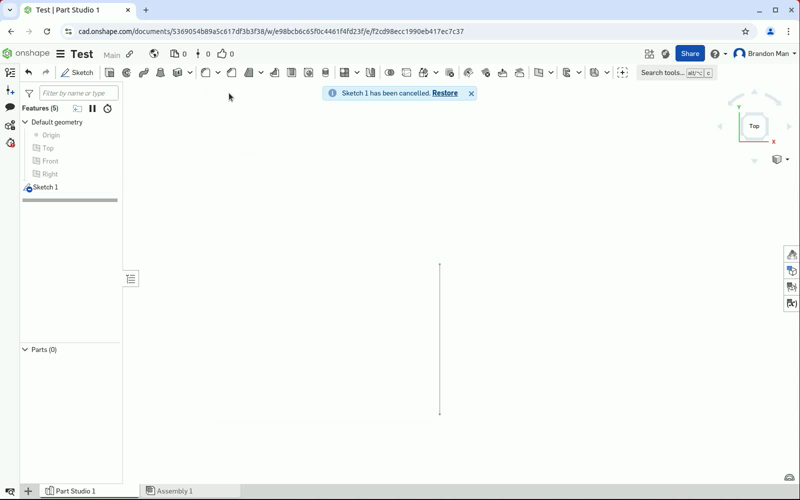
key(shift+s)
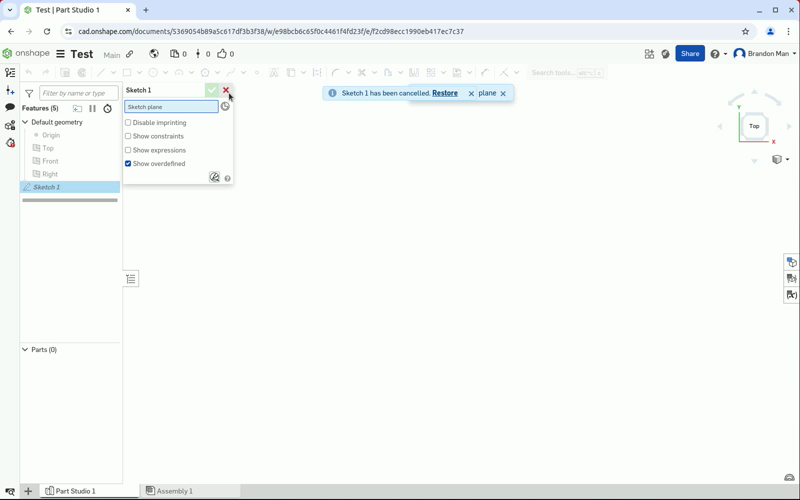
mouse_move(73, 150)
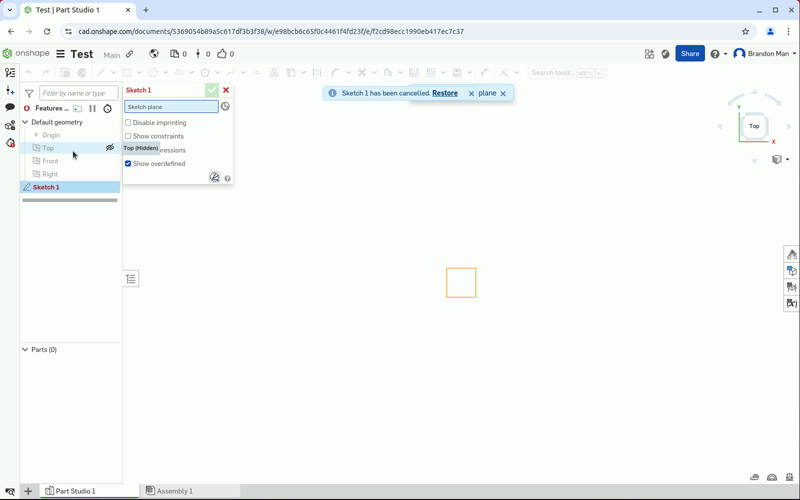
click(73, 150)
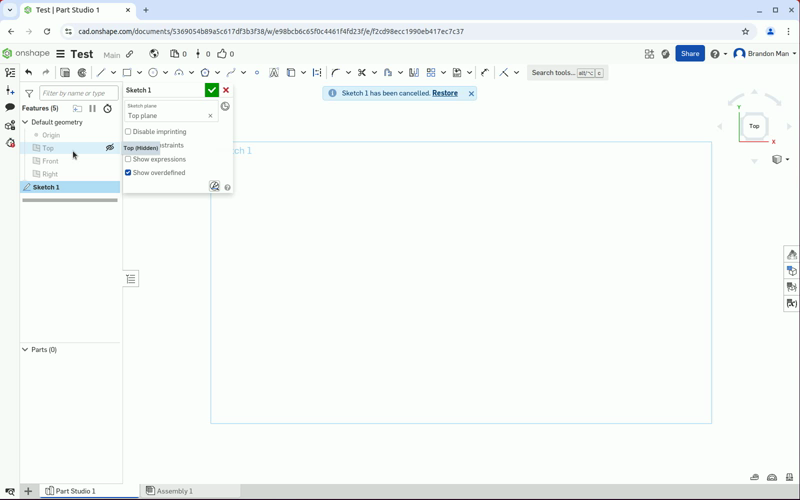
mouse_move(73, 352)
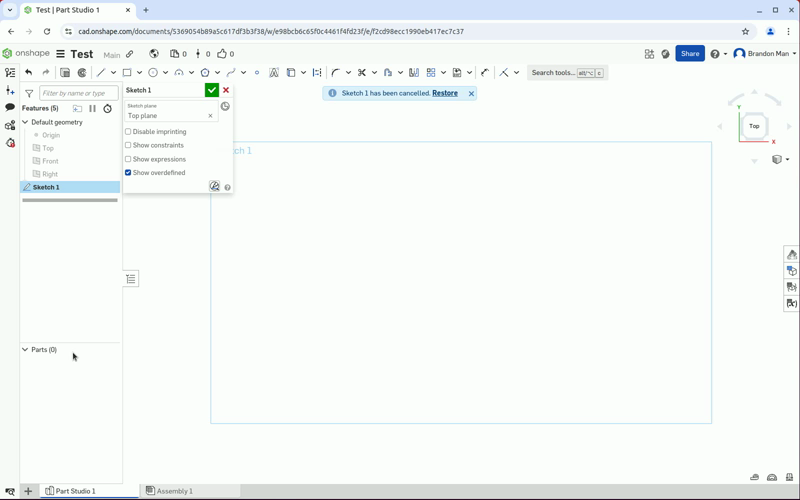
key(y)
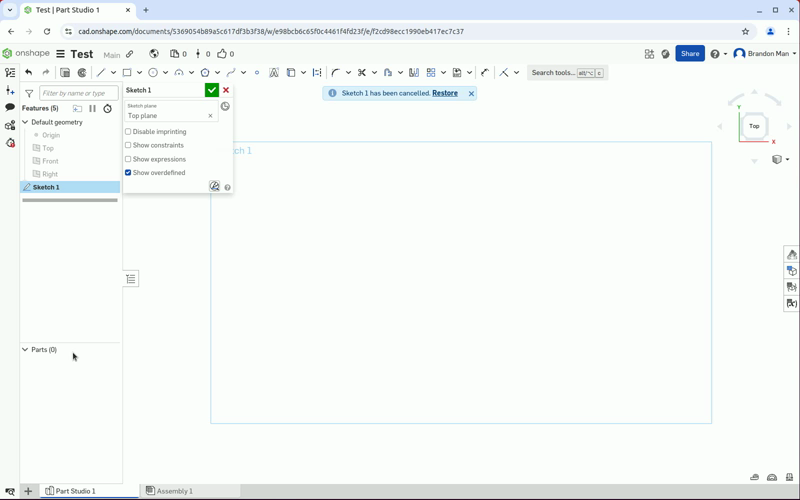
key(c)
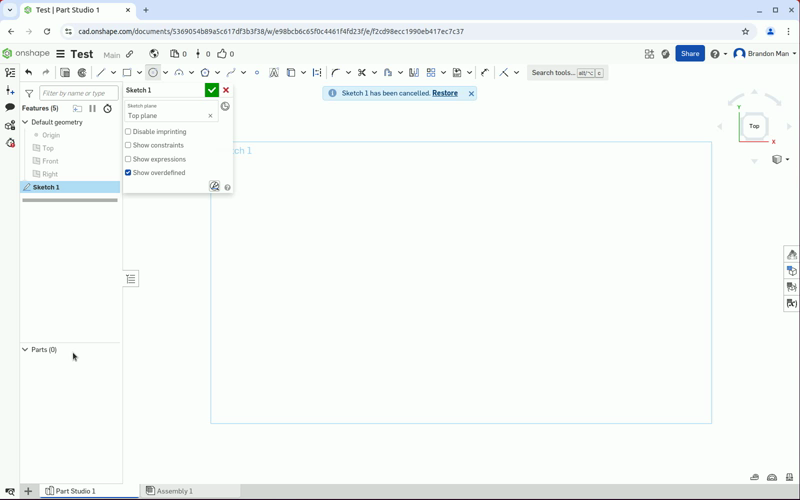
key_down(shift)
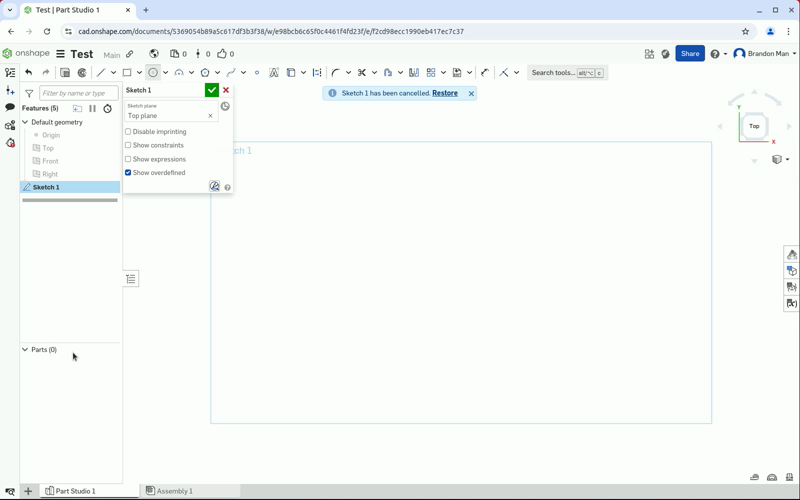
mouse_move(461, 282)
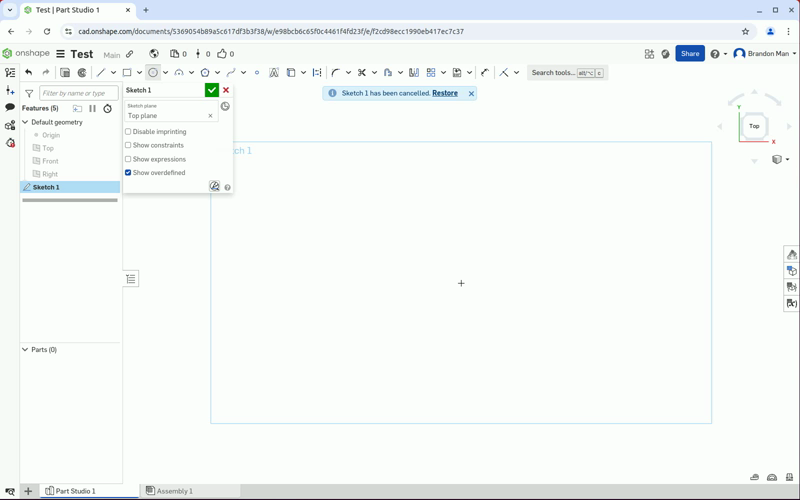
click(461, 282)
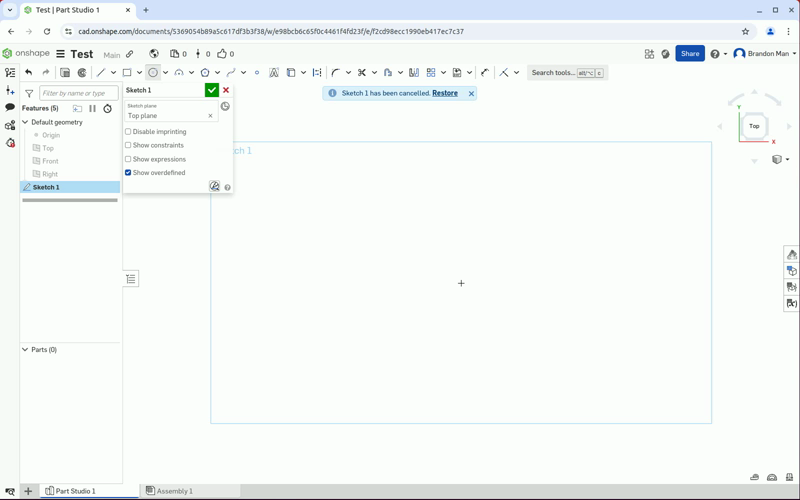
key_up(shift)
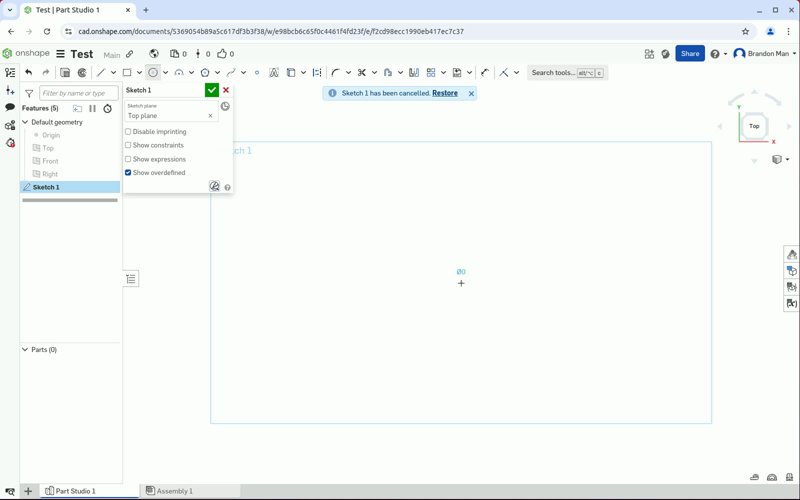
mouse_move(479, 282)
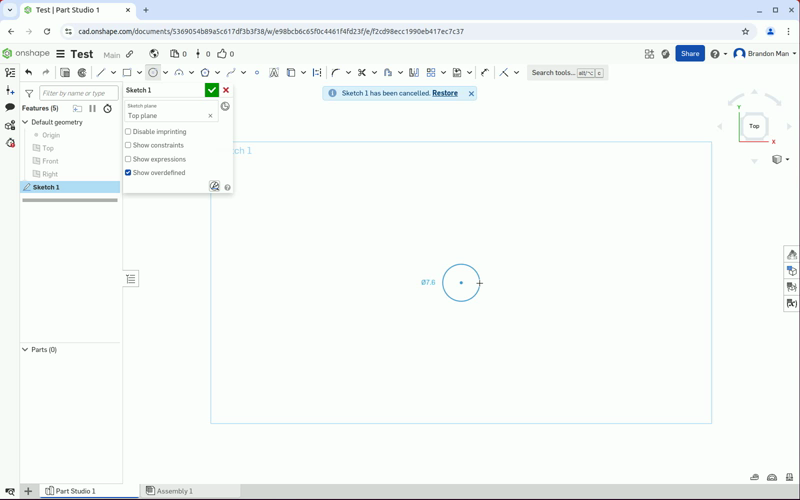
click(479, 282)
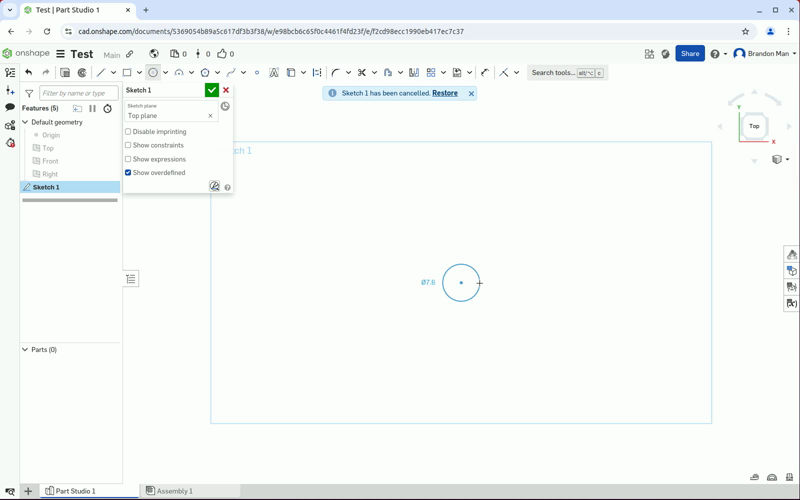
key(esc)
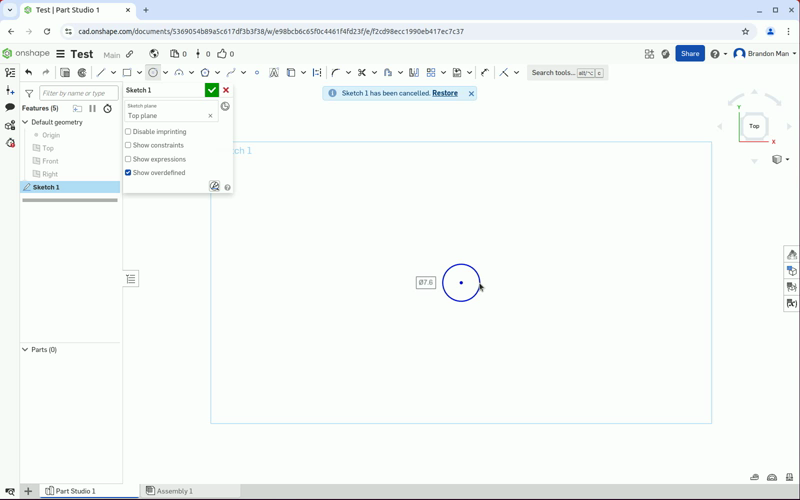
key(c)
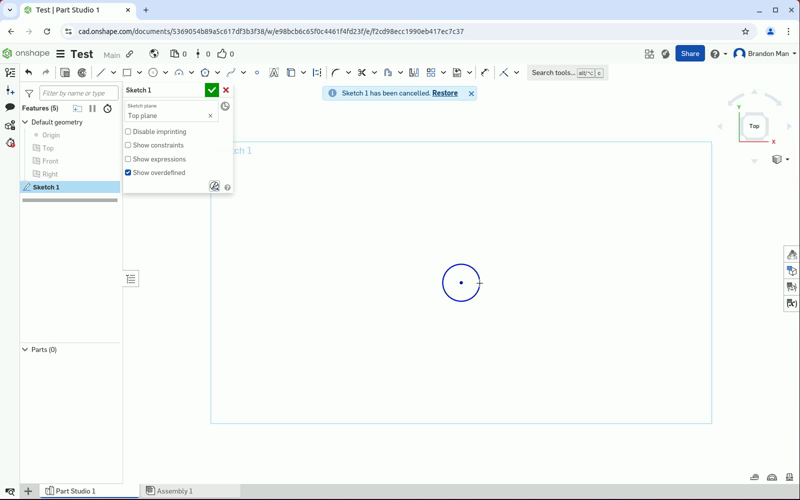
key_down(shift)
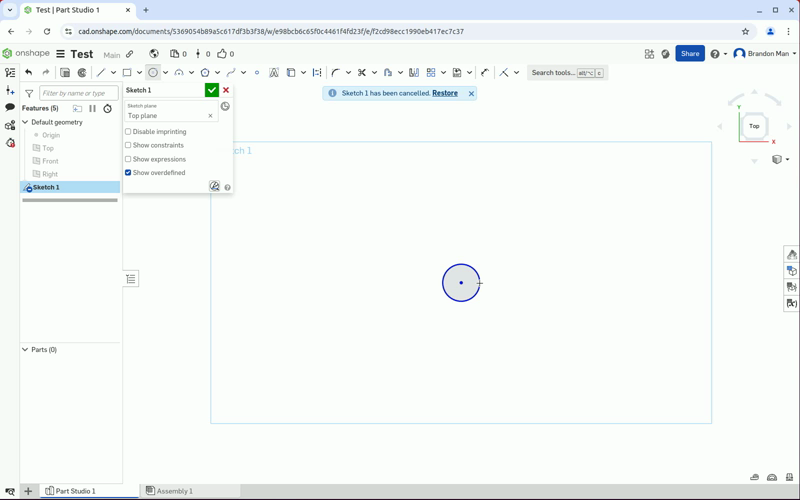
mouse_move(461, 282)
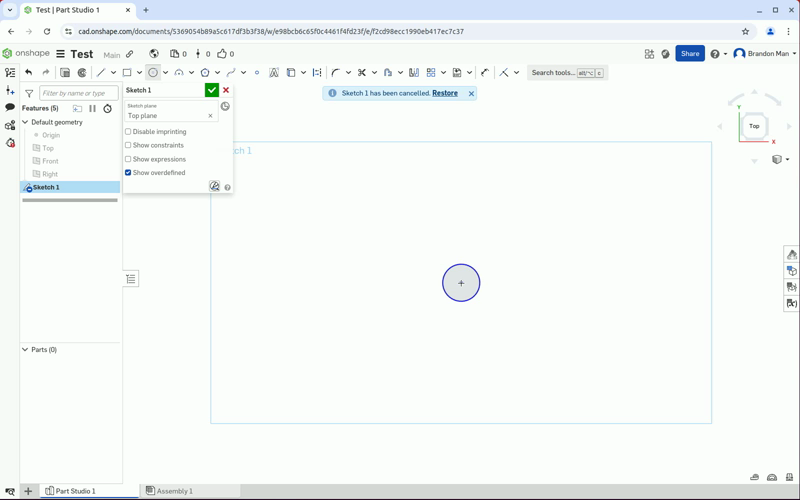
click(461, 282)
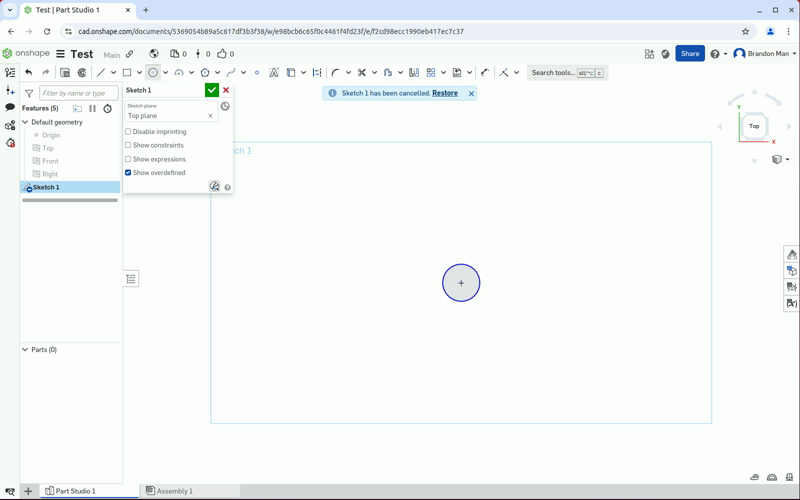
key_up(shift)
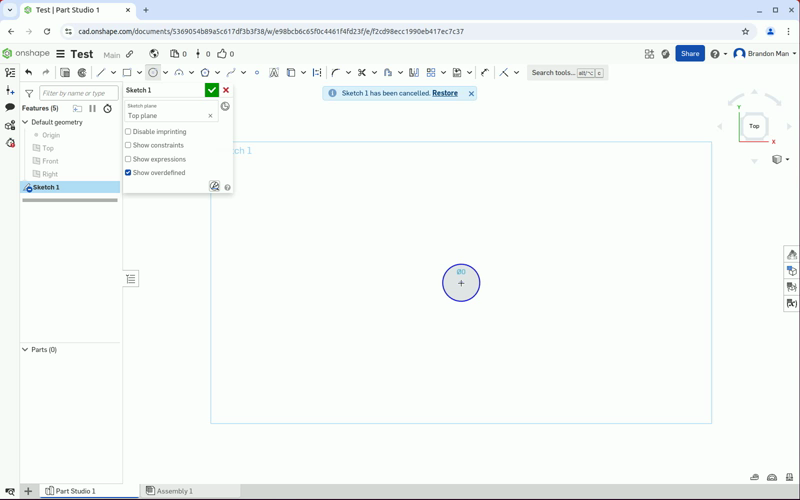
mouse_move(474, 282)
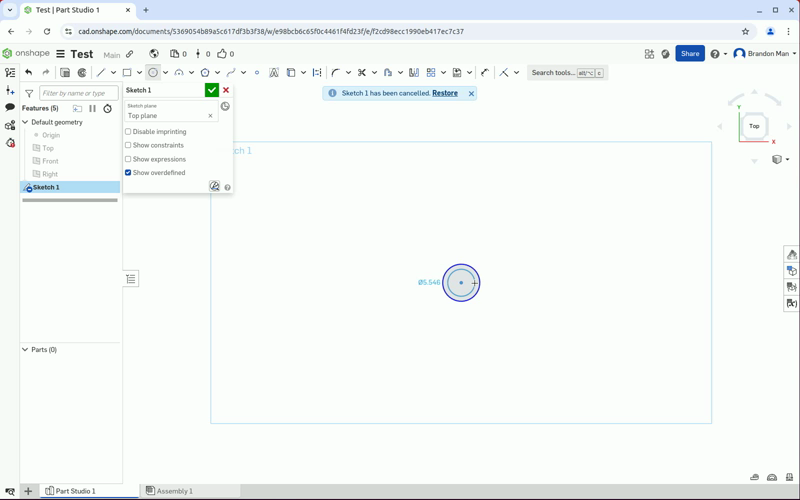
click(474, 282)
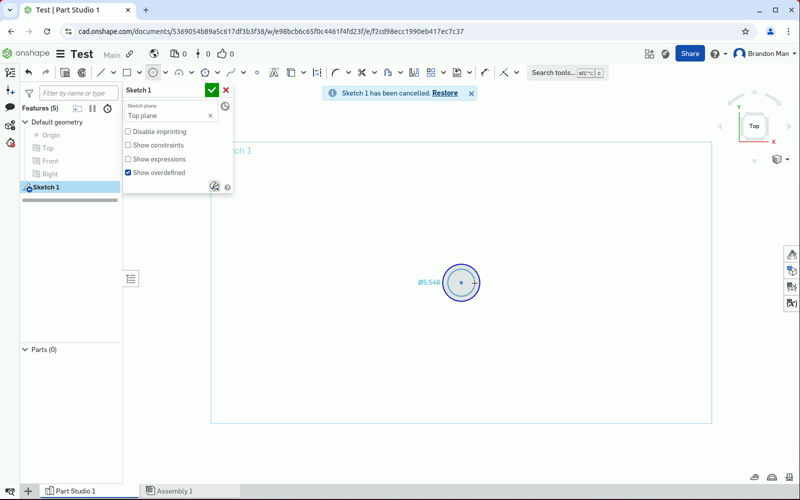
key(esc)
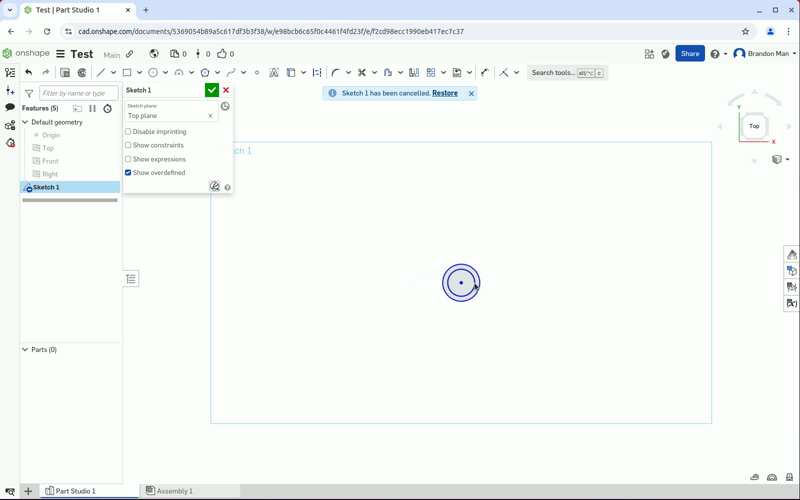
mouse_move(458, 267)
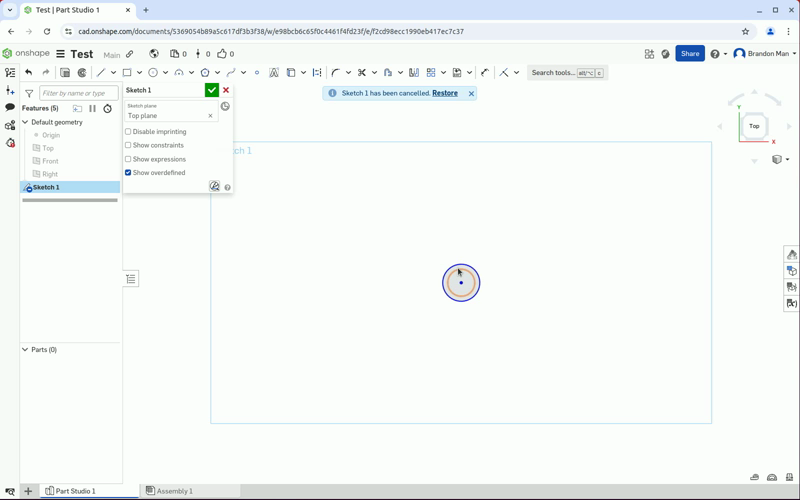
scroll(6)
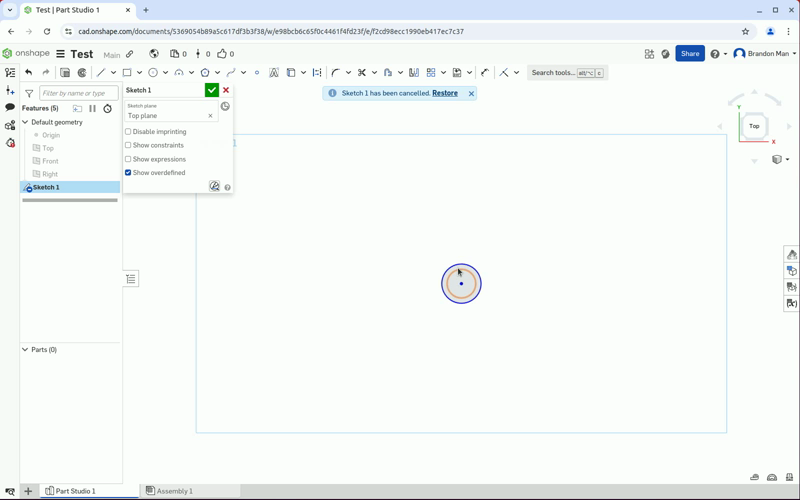
scroll(6)
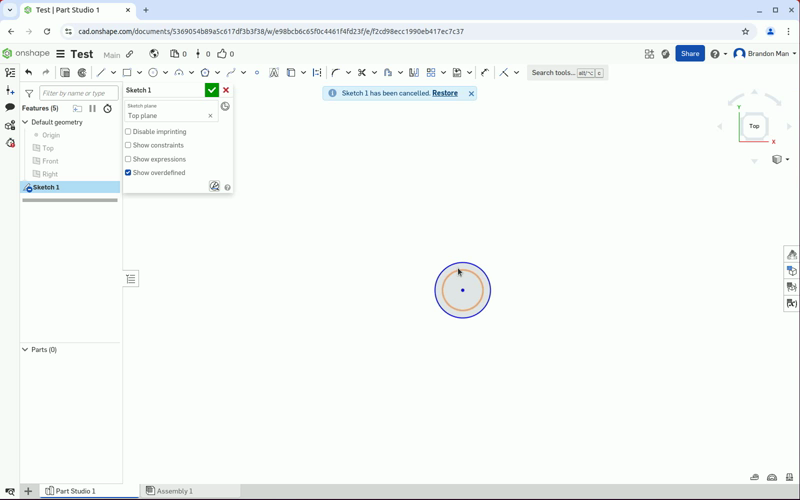
scroll(6)
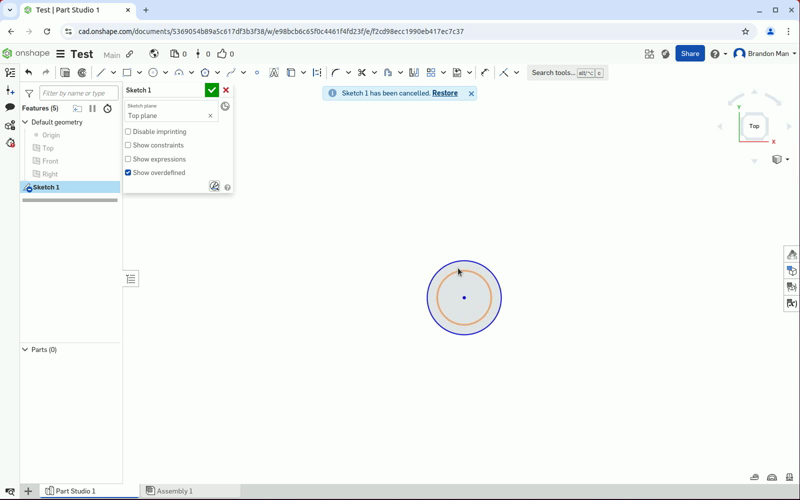
scroll(6)
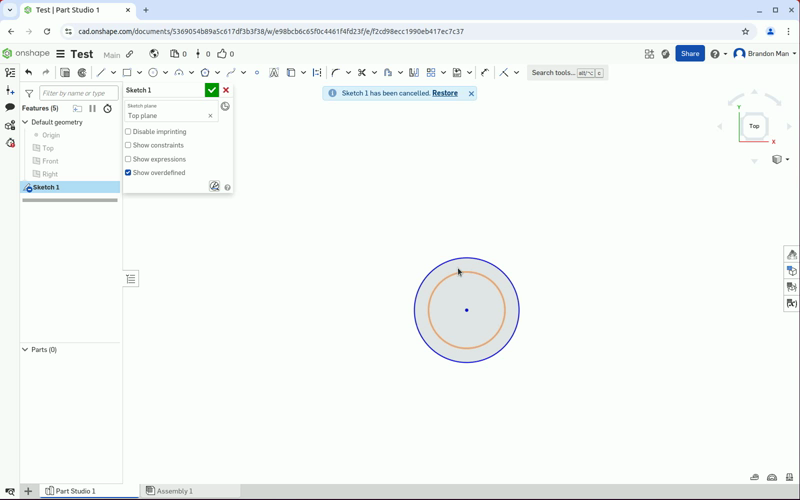
scroll(6)
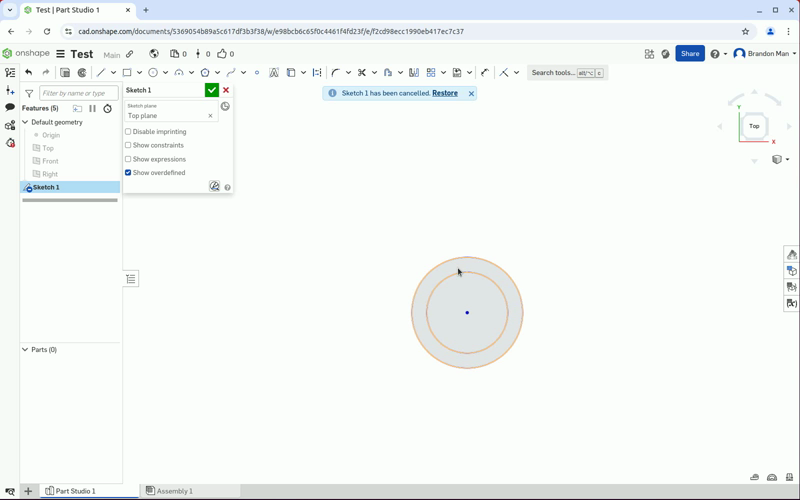
scroll(6)
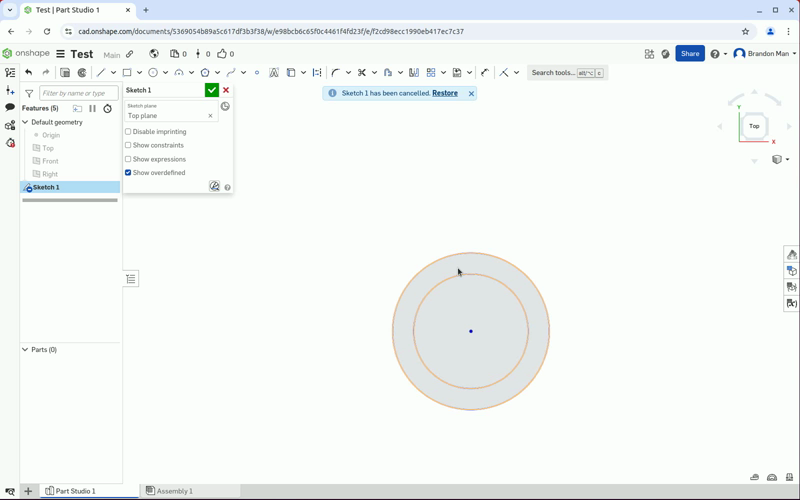
scroll(6)
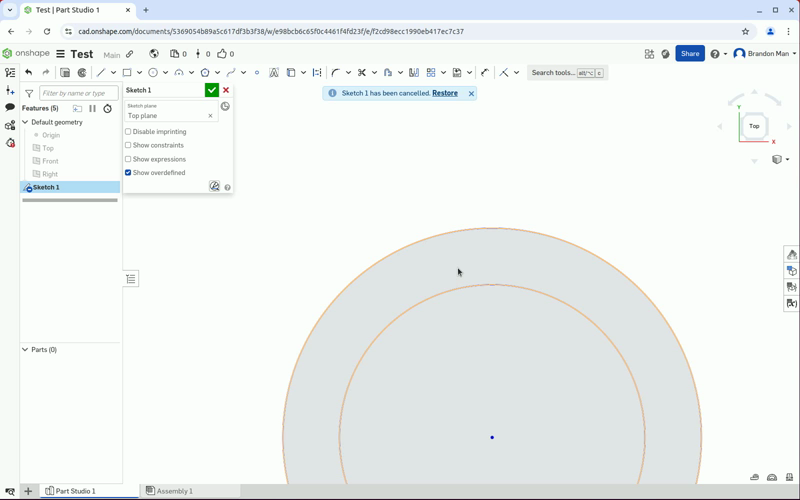
click(458, 267)
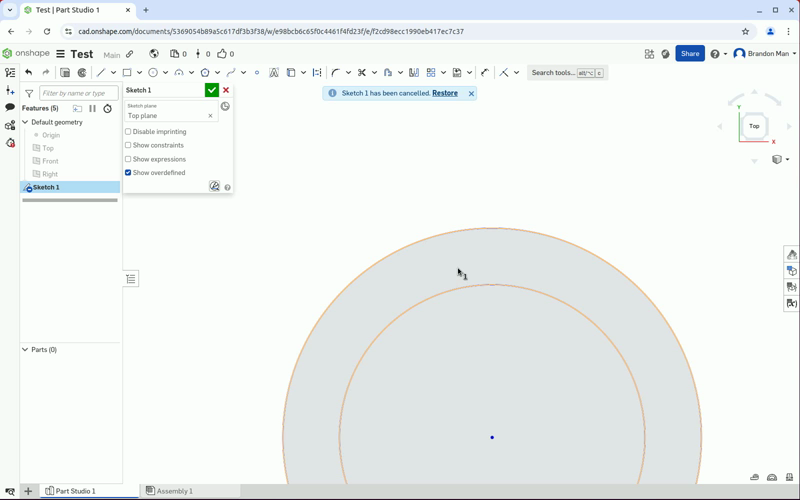
scroll(-6)
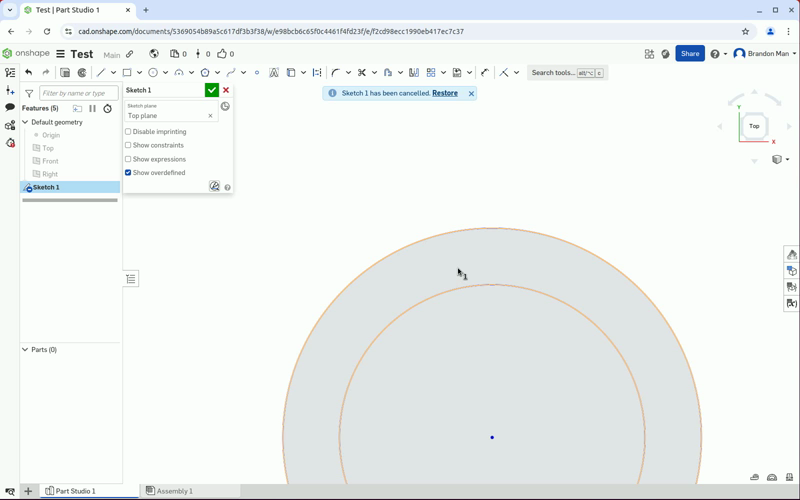
scroll(-6)
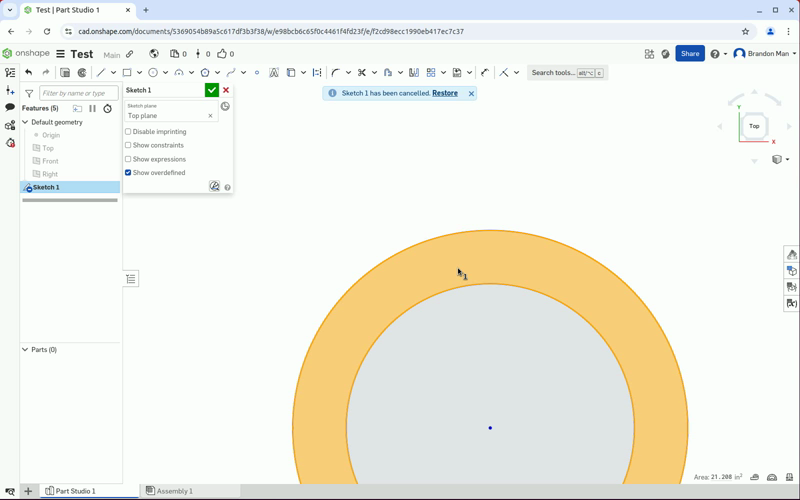
scroll(-6)
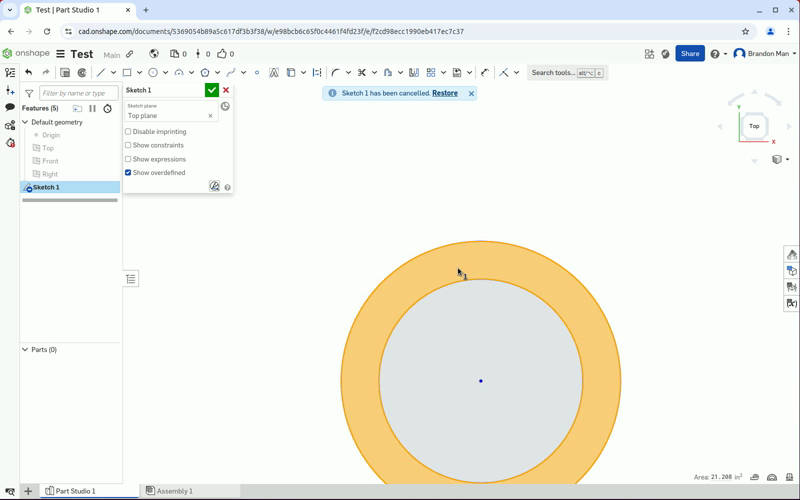
scroll(-6)
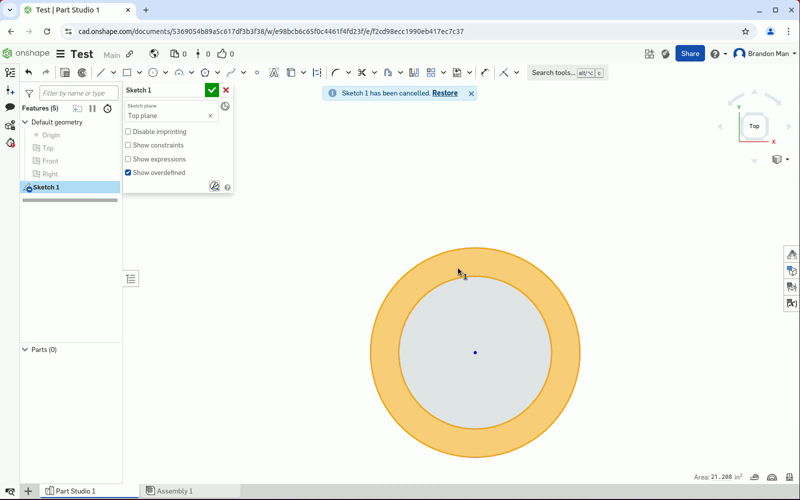
scroll(-6)
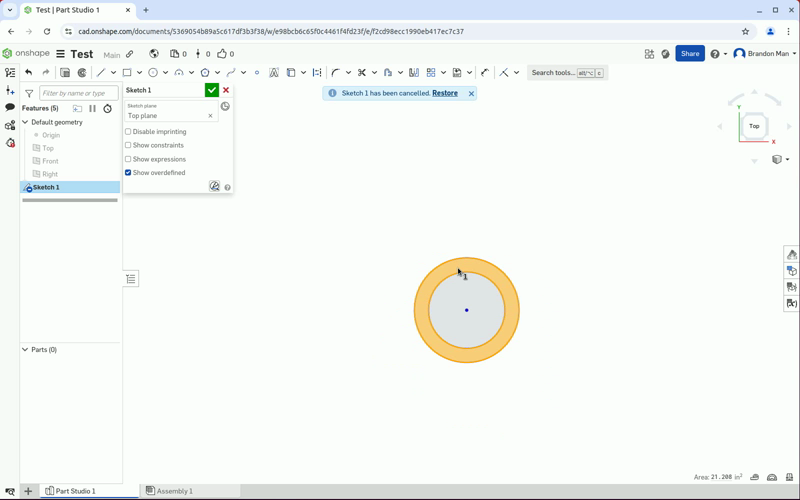
scroll(-6)
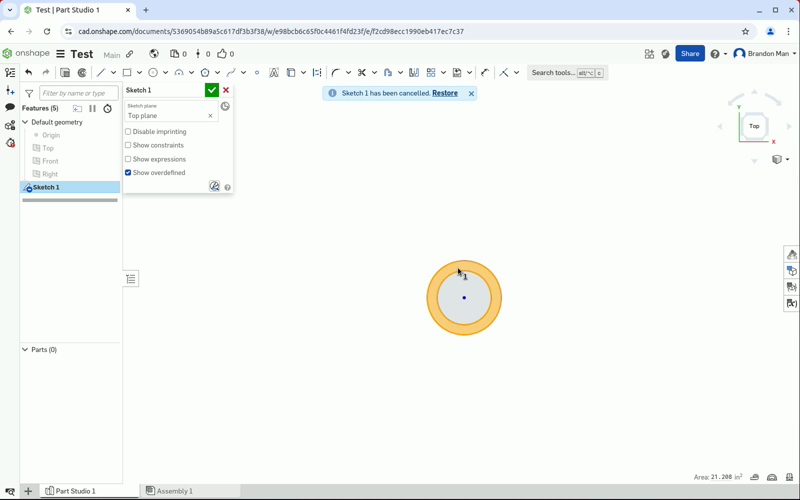
scroll(-6)
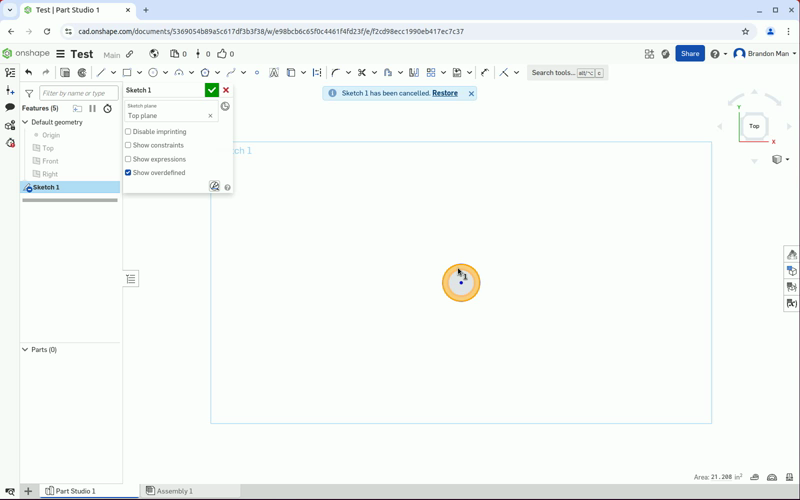
mouse_move(73, 352)
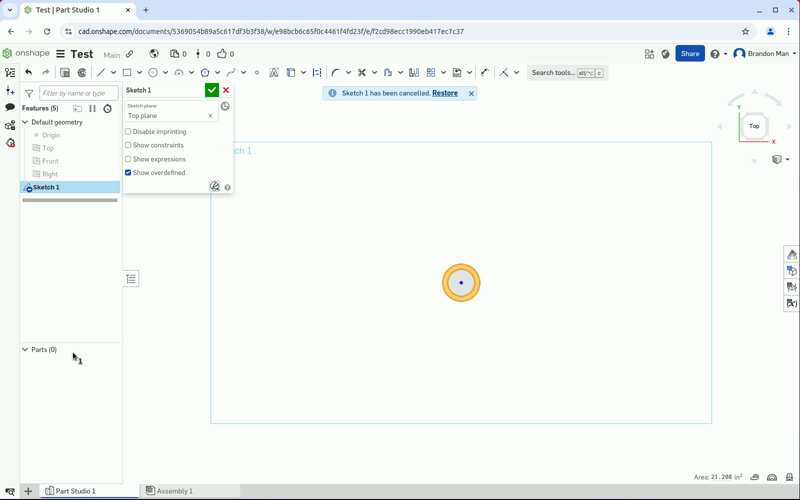
key(shift+y)
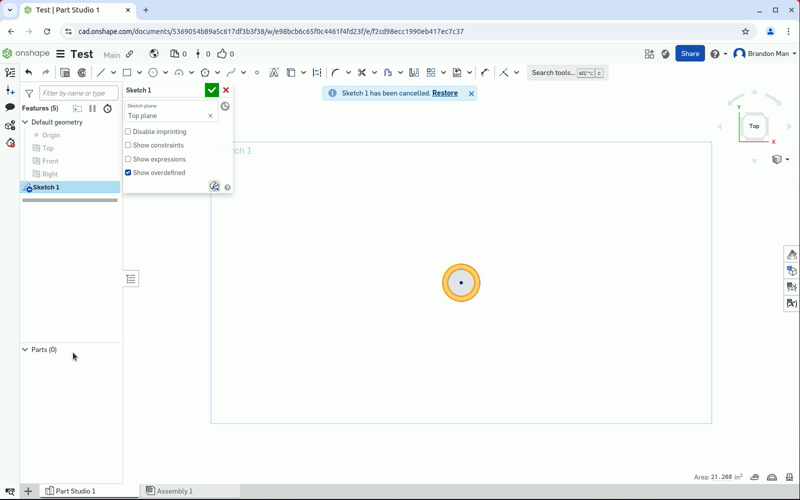
key(shift+e)
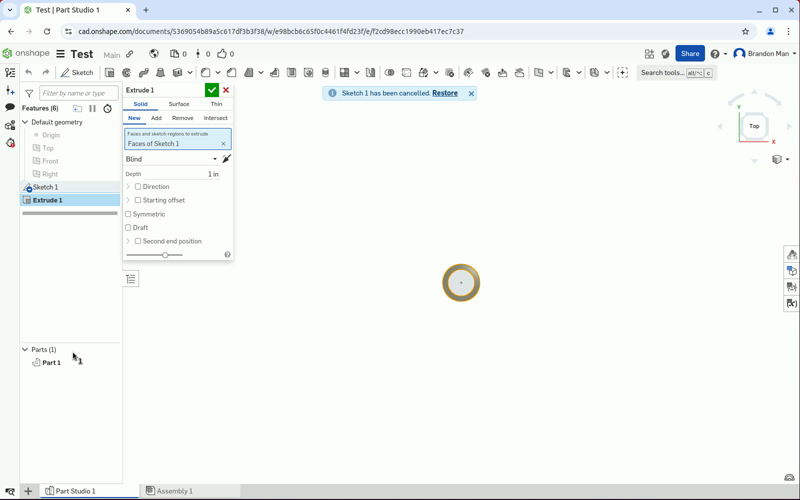
mouse_move(143, 106)
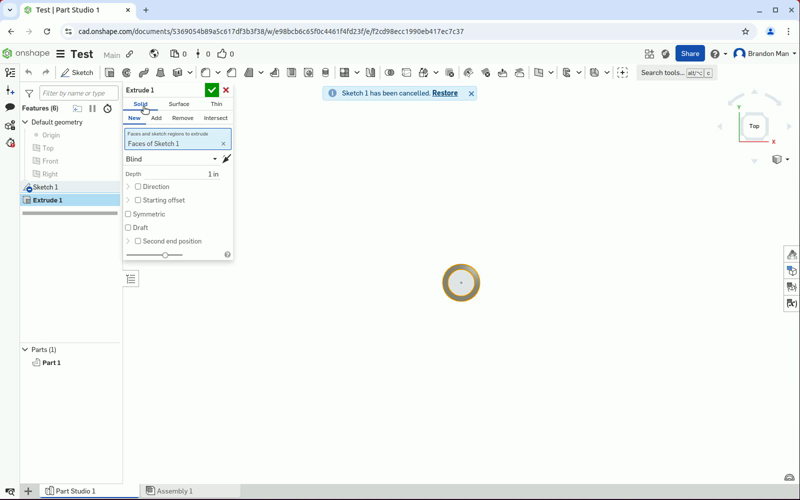
click(143, 106)
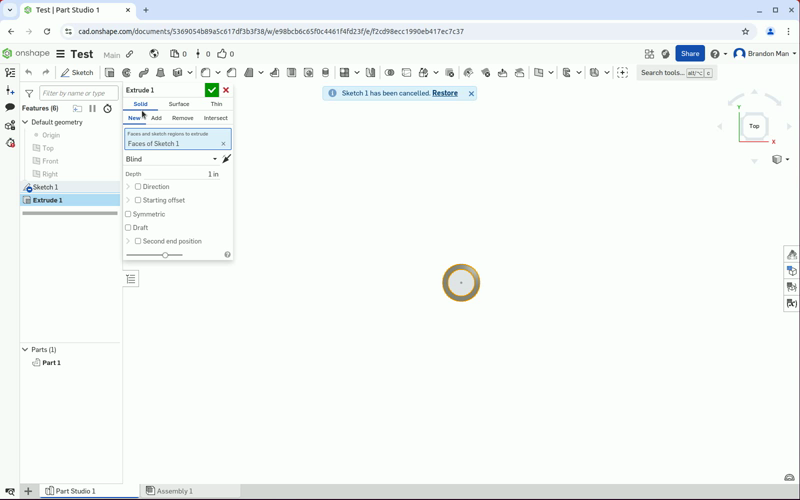
mouse_move(137, 120)
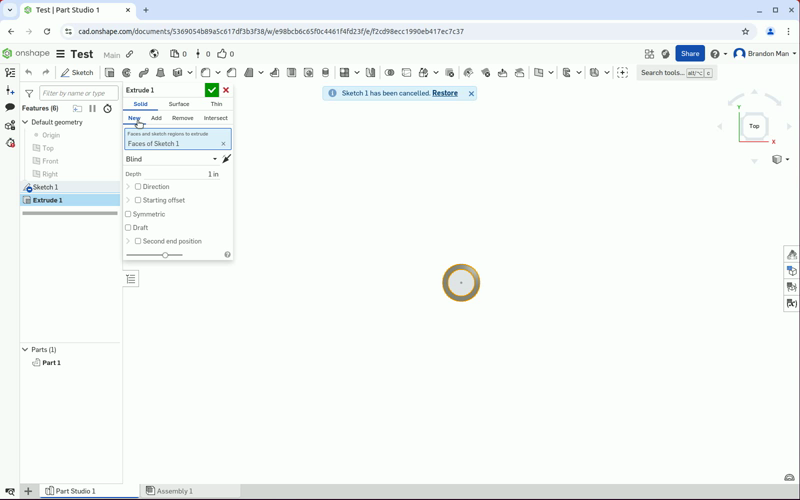
click(137, 120)
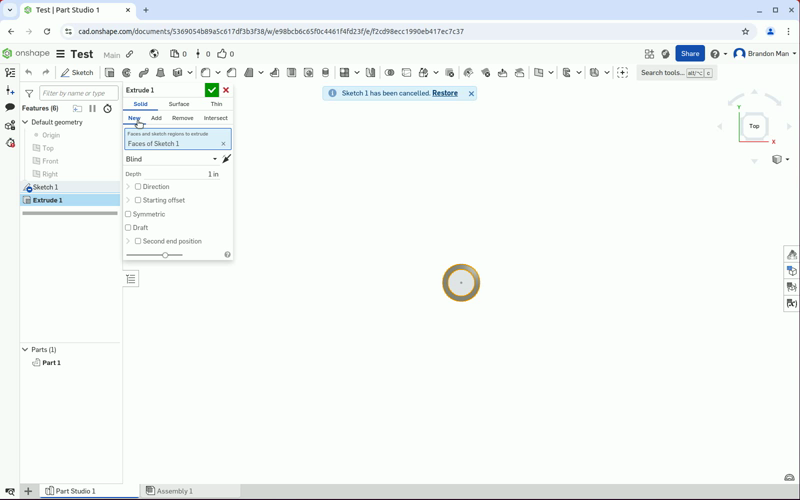
key(tab, 4)
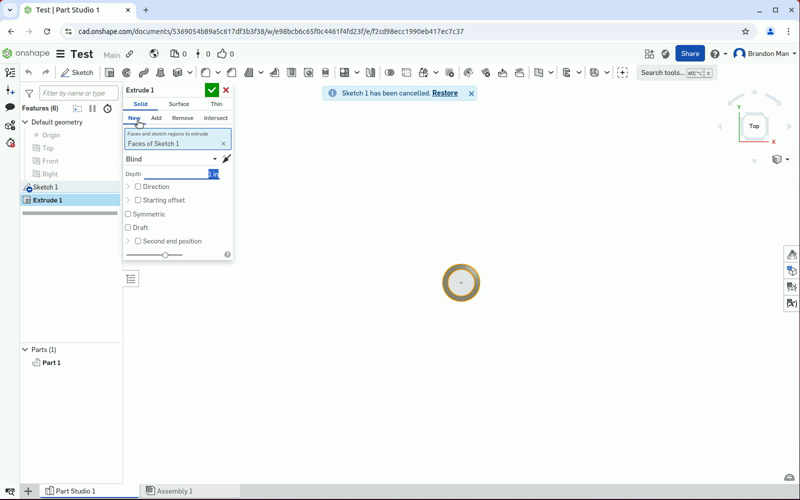
text(1.685)
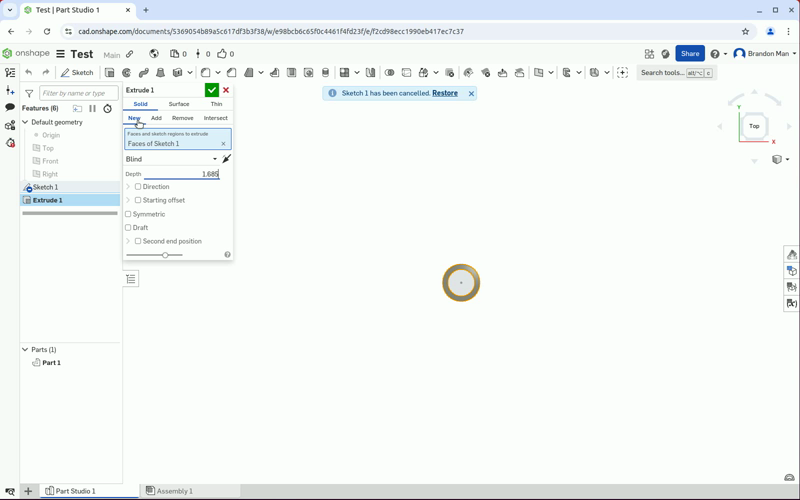
key(enter)
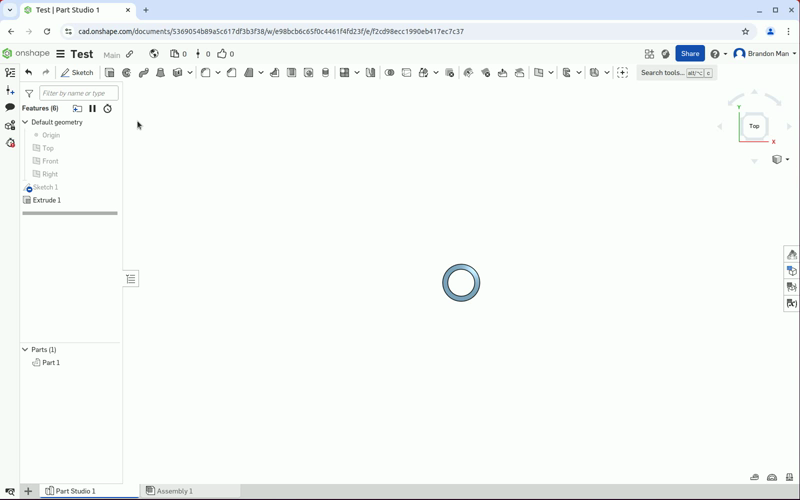
key(shift+h)
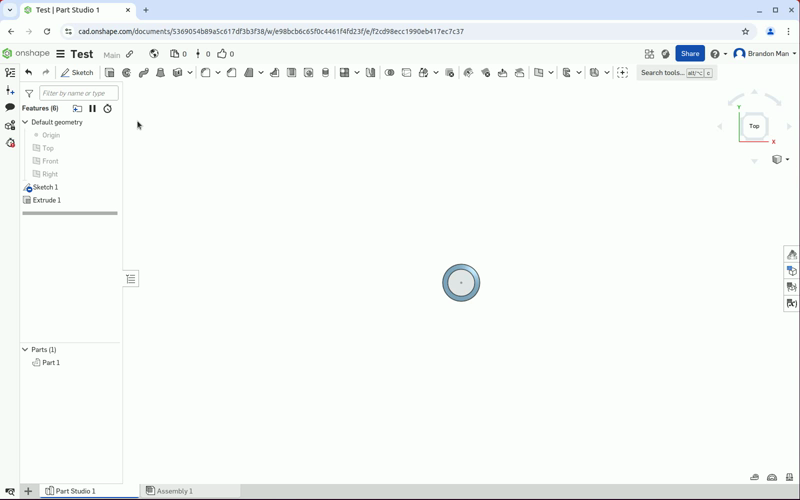
key(shift+h)
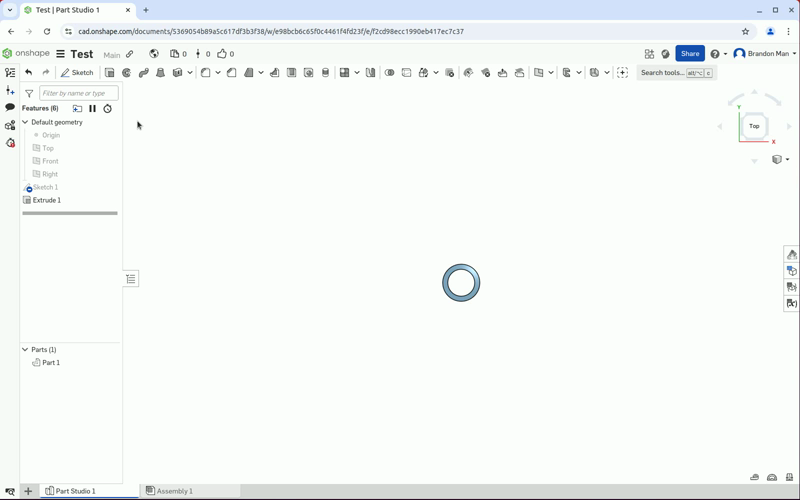
mouse_move(73, 189)
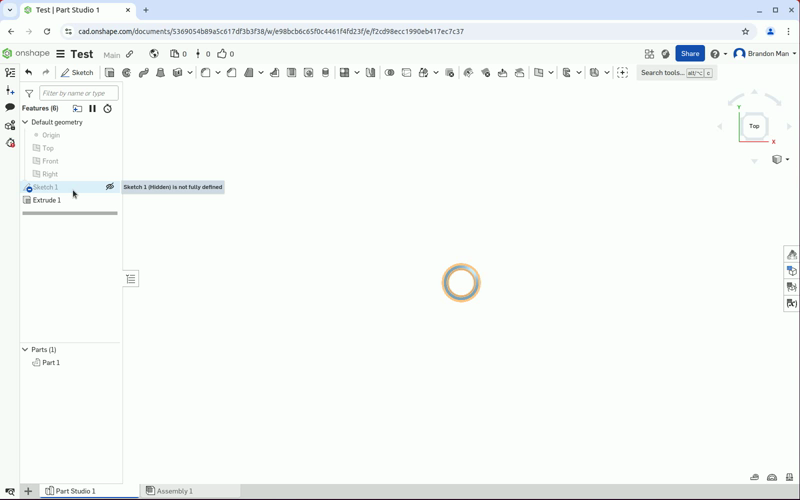
click(73, 189)
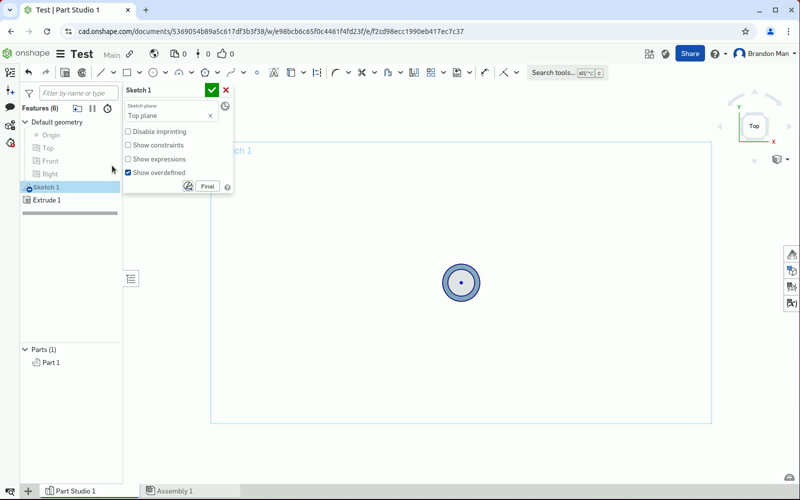
mouse_move(229, 92)
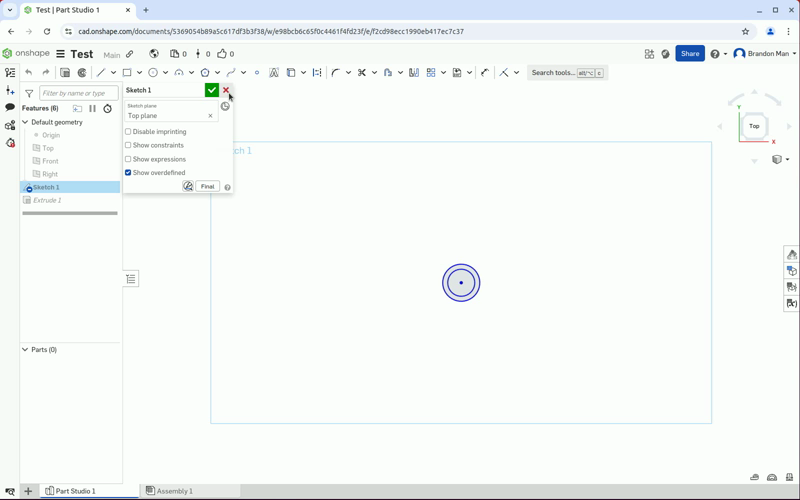
click(229, 92)
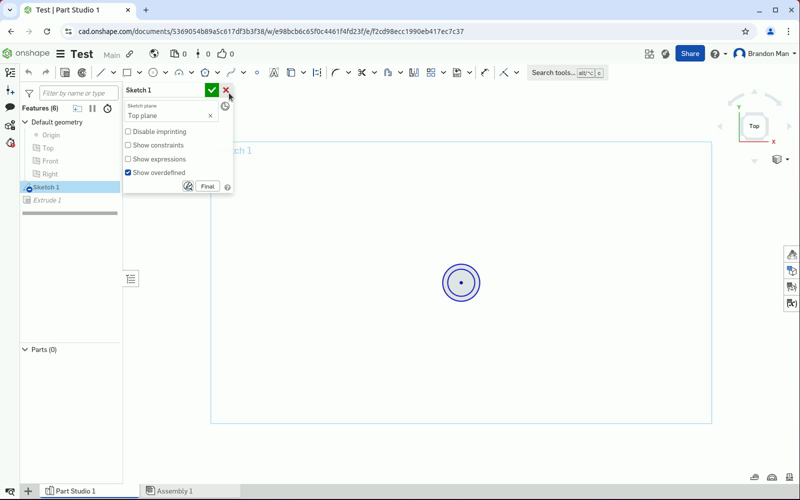
key(shift+s)
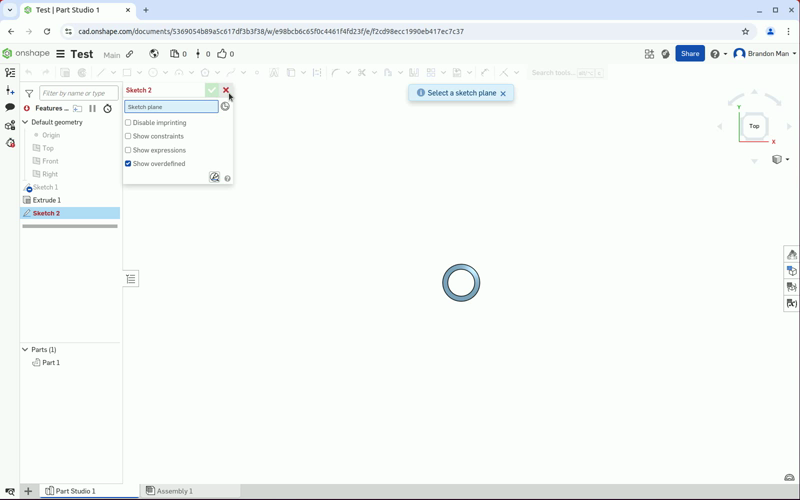
mouse_move(73, 150)
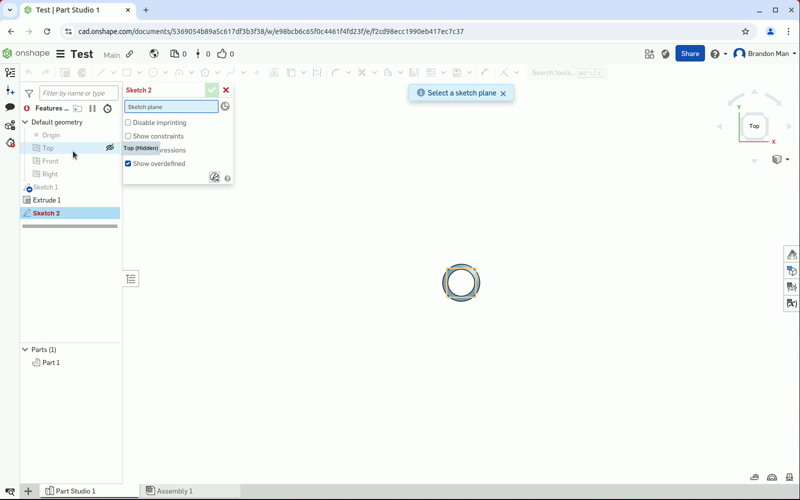
click(73, 150)
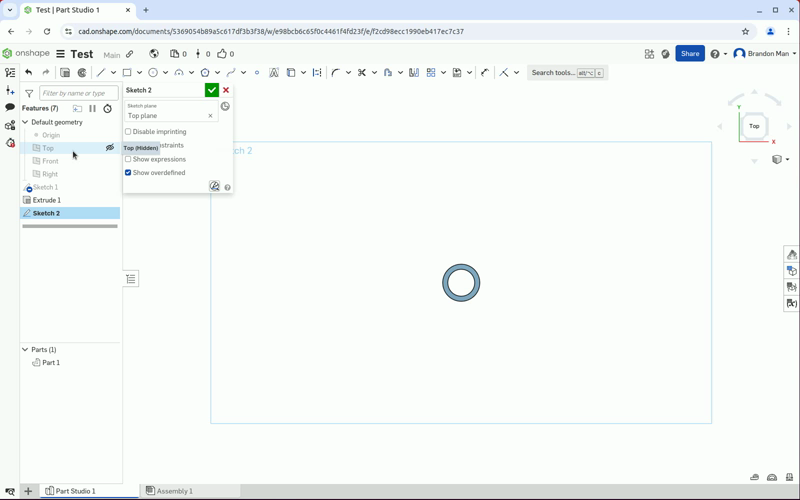
mouse_move(73, 352)
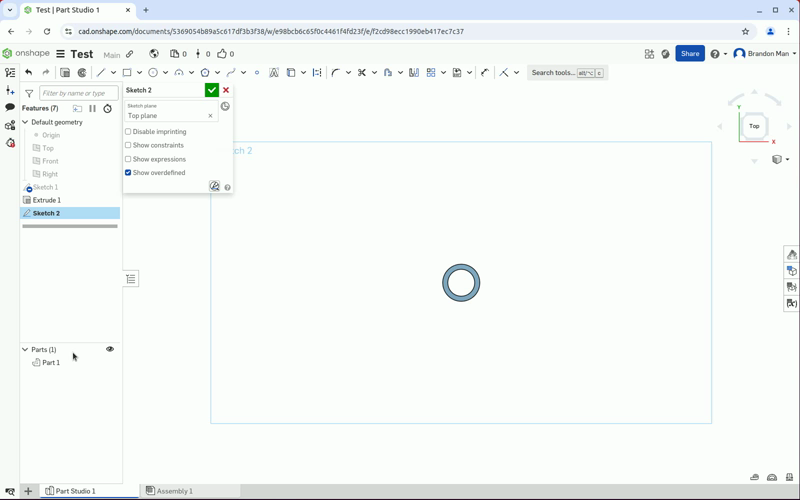
key(y)
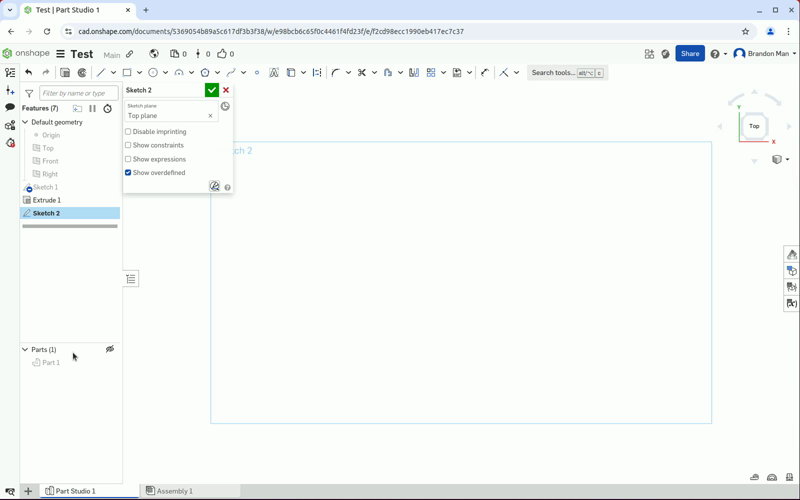
key(c)
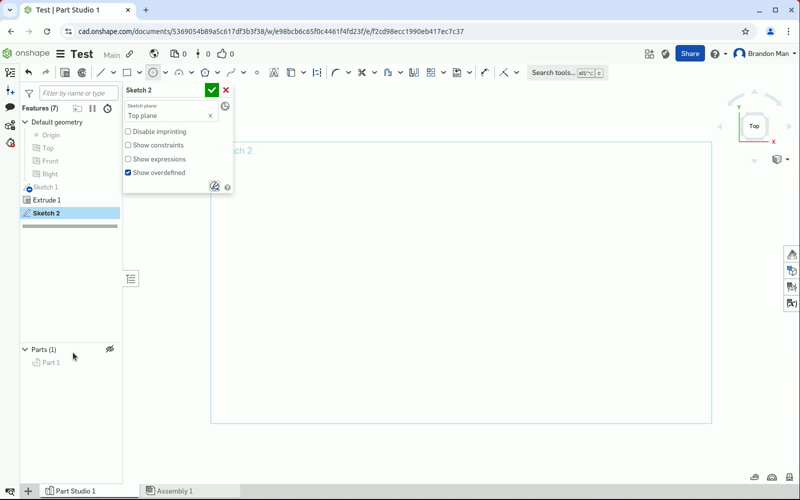
key_down(shift)
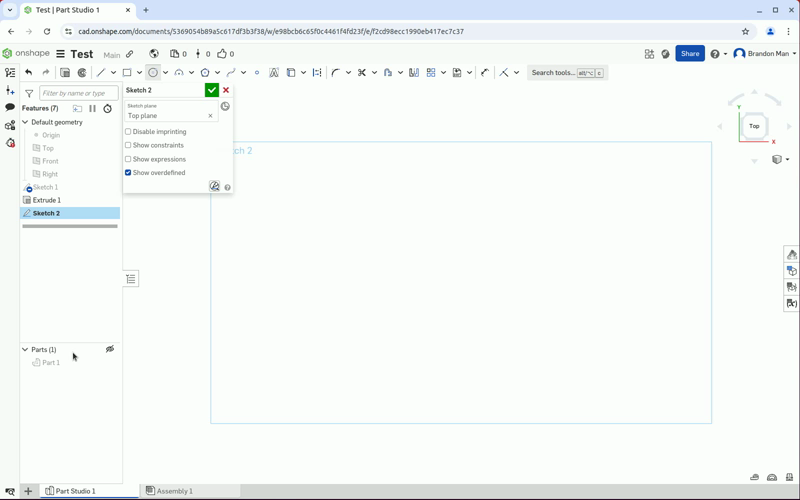
mouse_move(495, 247)
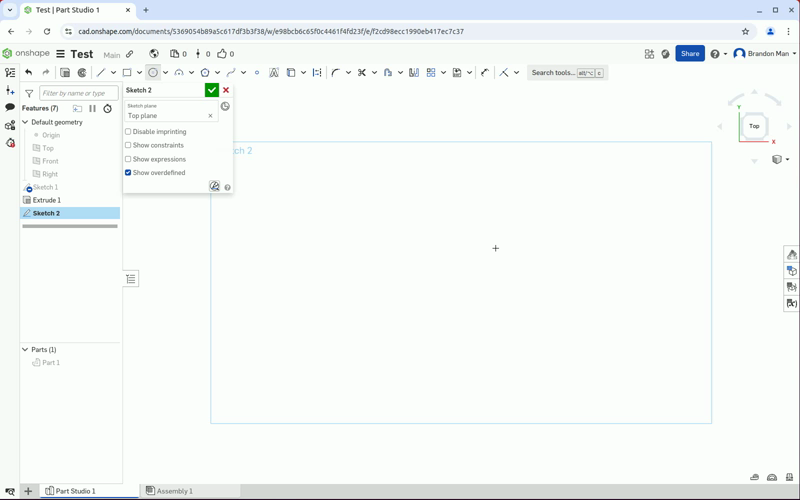
click(495, 247)
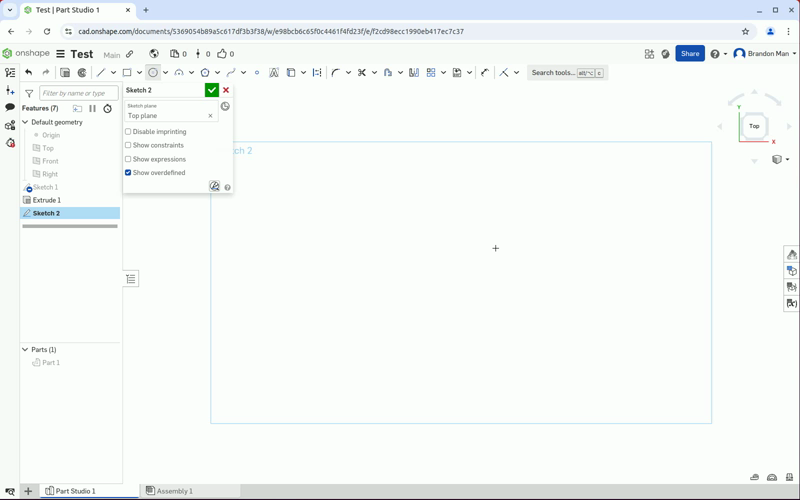
key_up(shift)
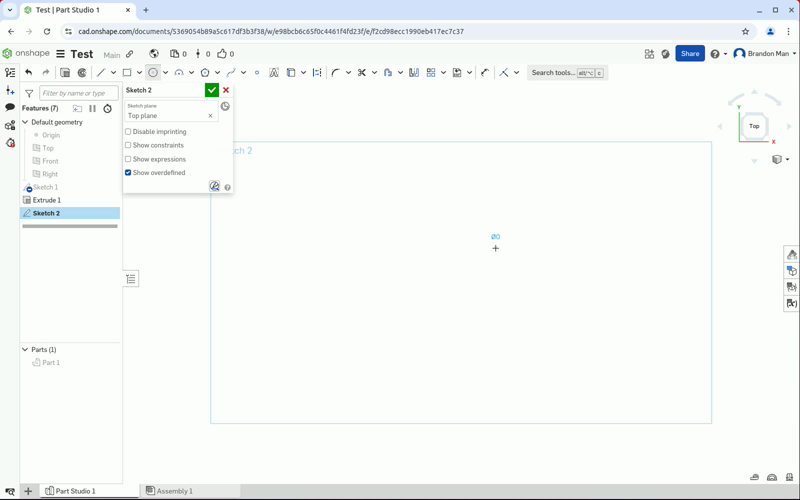
mouse_move(525, 247)
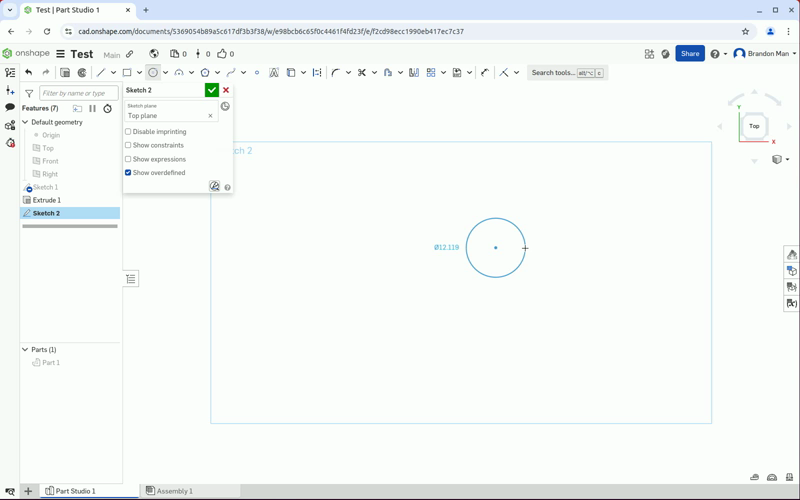
click(525, 247)
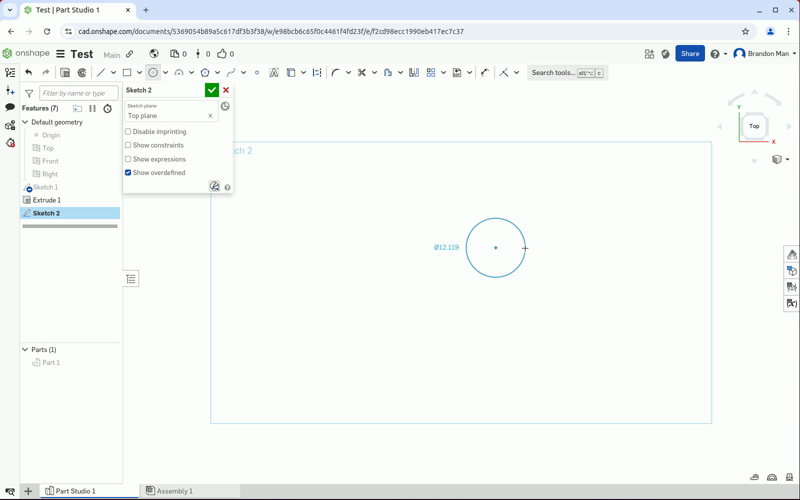
key(esc)
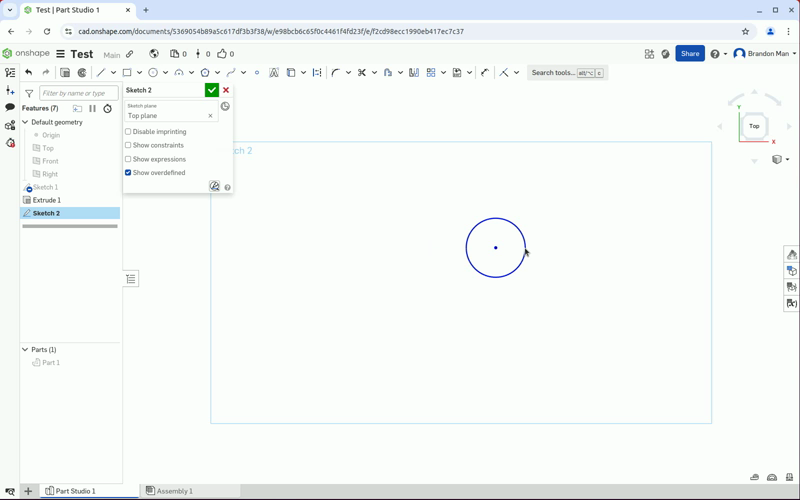
key(c)
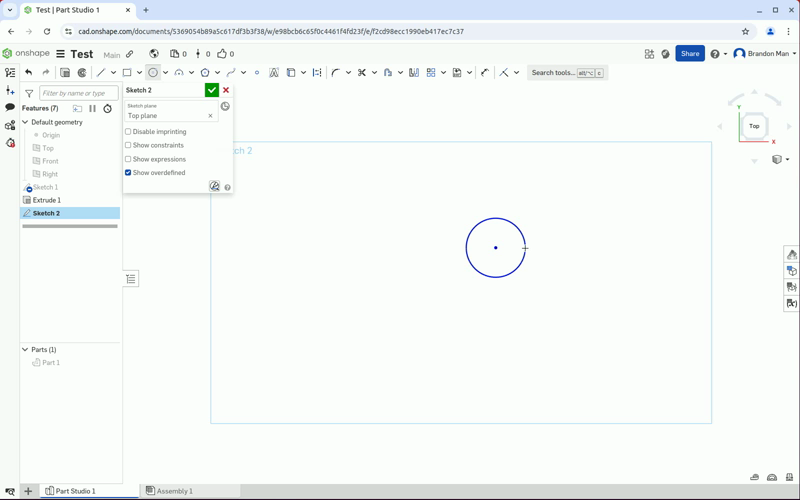
key_down(shift)
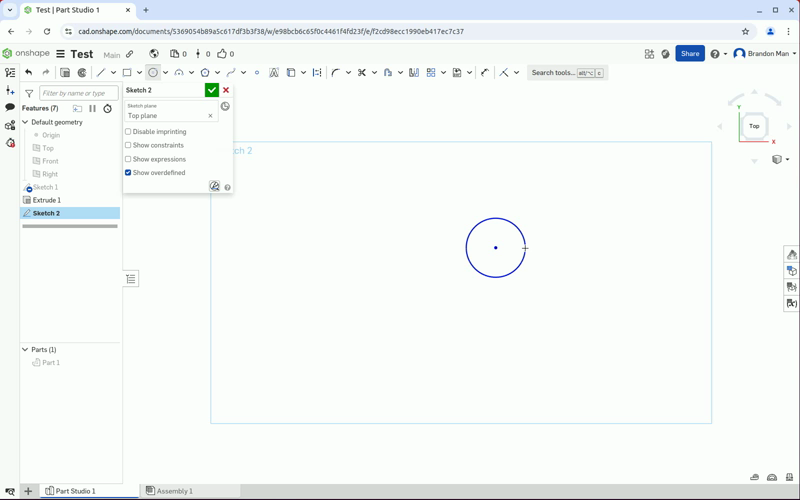
mouse_move(495, 247)
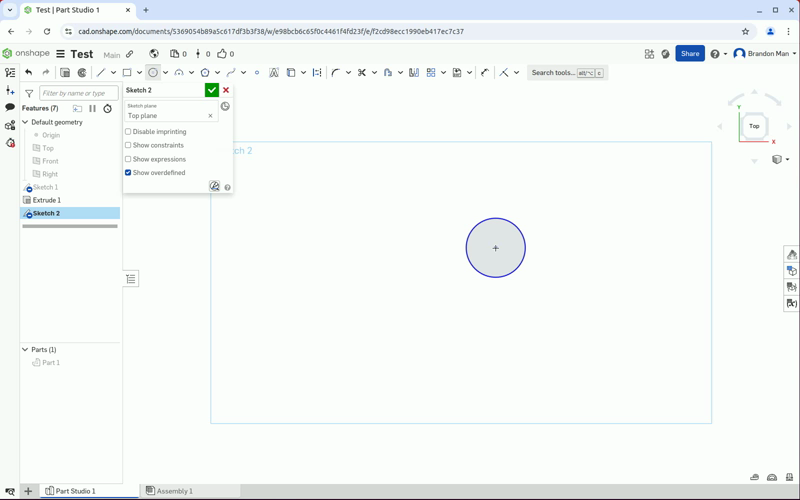
click(495, 247)
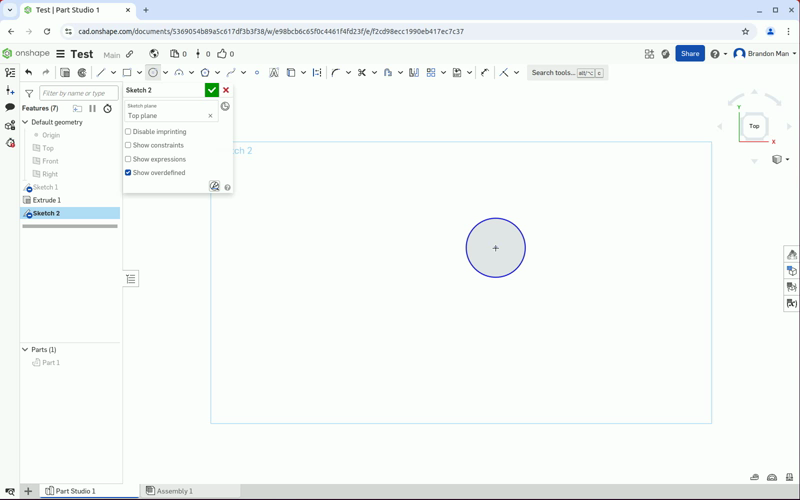
key_up(shift)
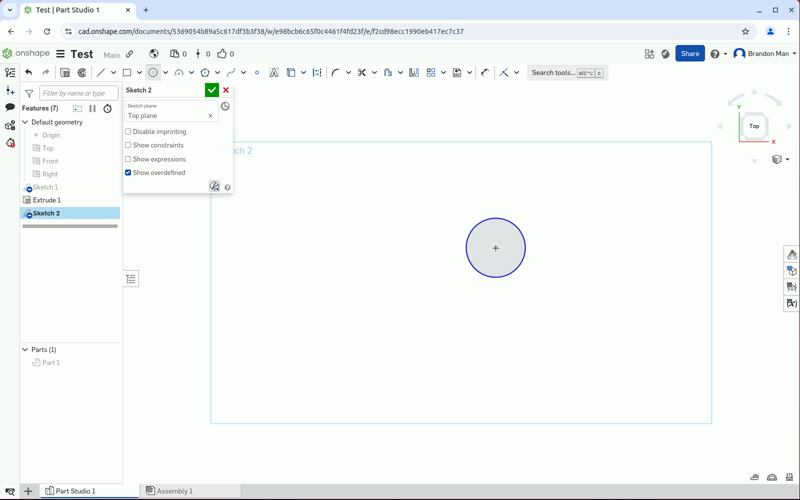
mouse_move(508, 247)
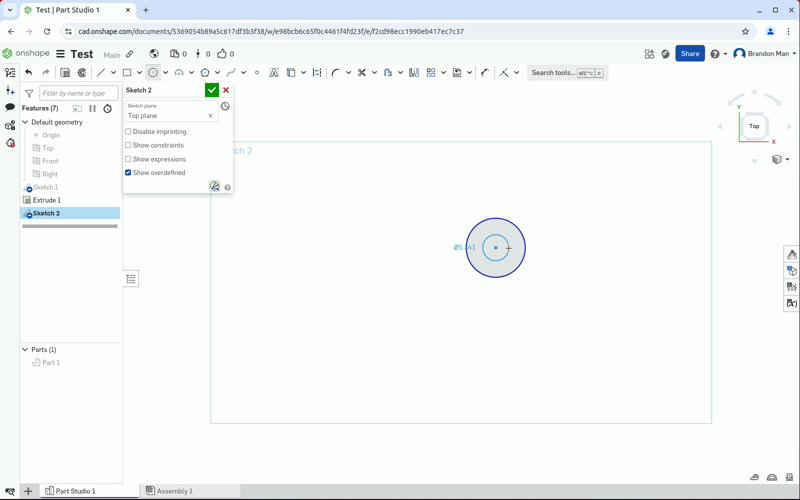
click(508, 247)
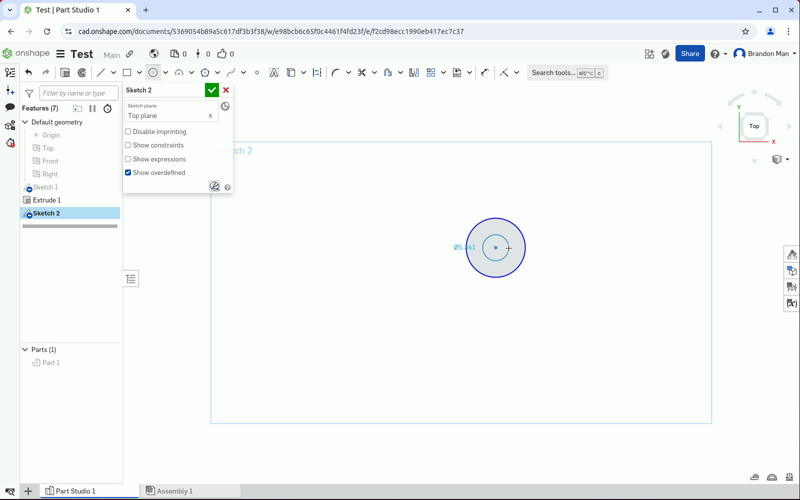
key(esc)
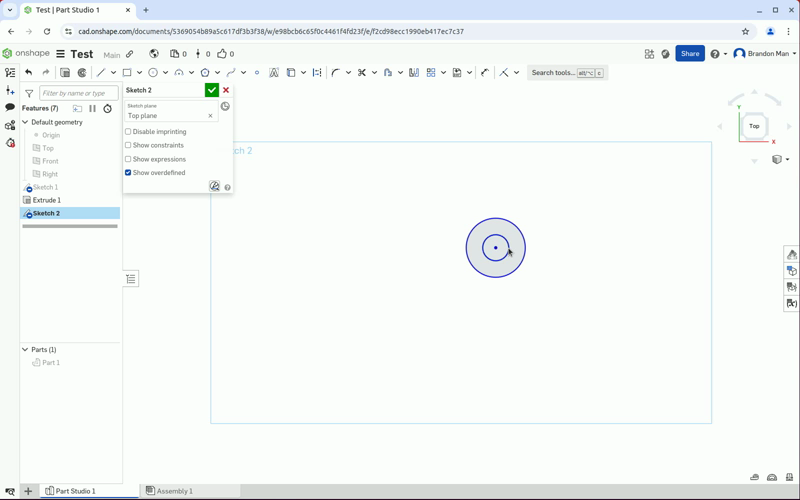
mouse_move(508, 236)
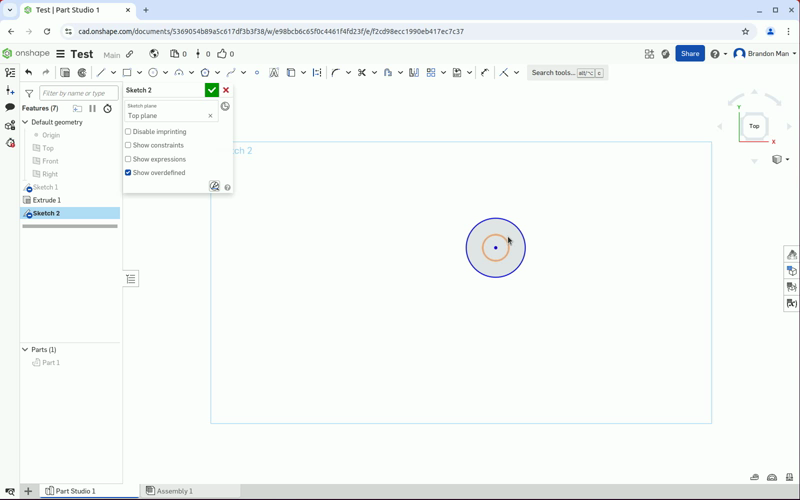
click(508, 236)
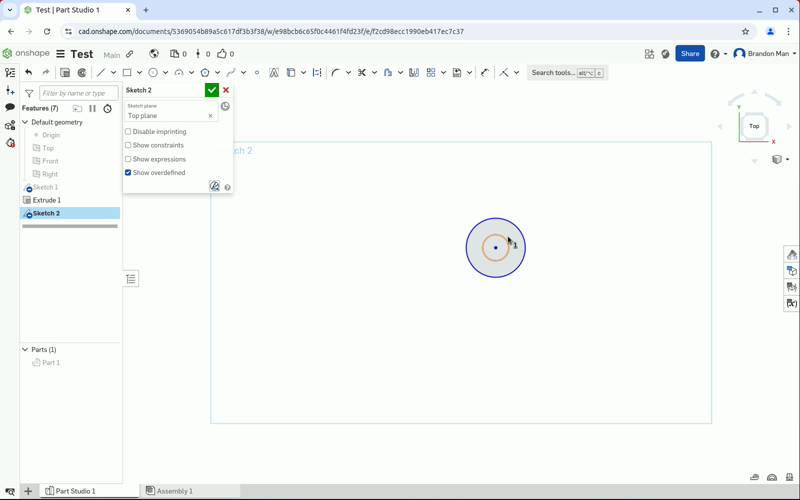
mouse_move(73, 352)
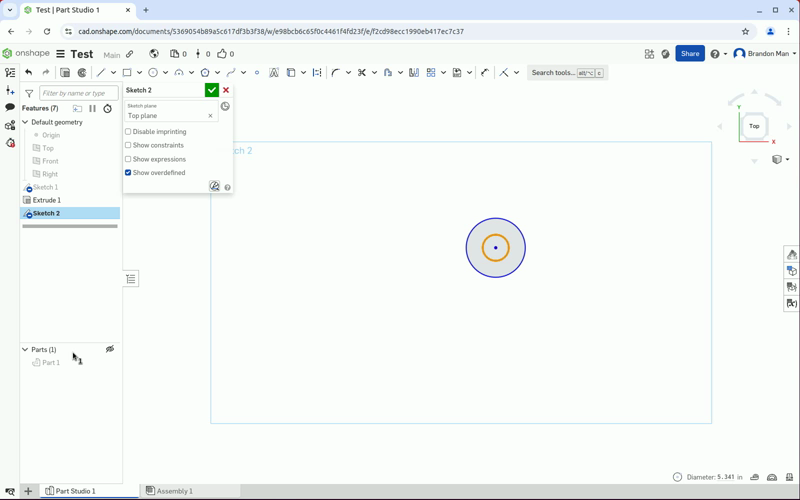
key(shift+y)
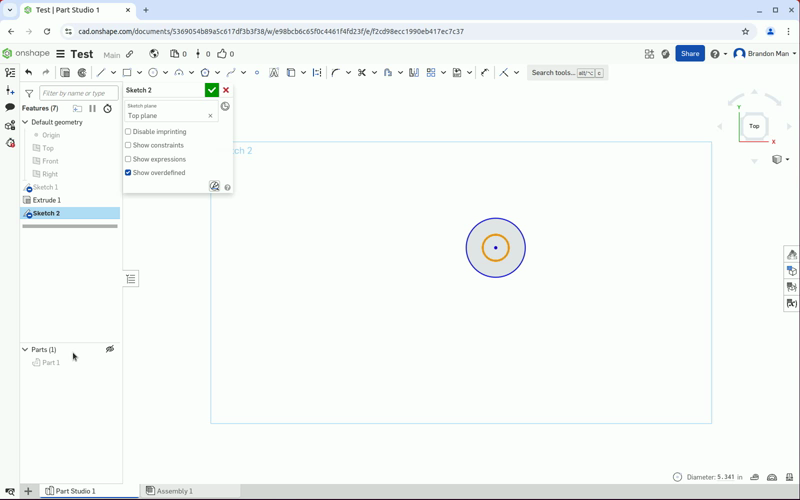
key(shift+e)
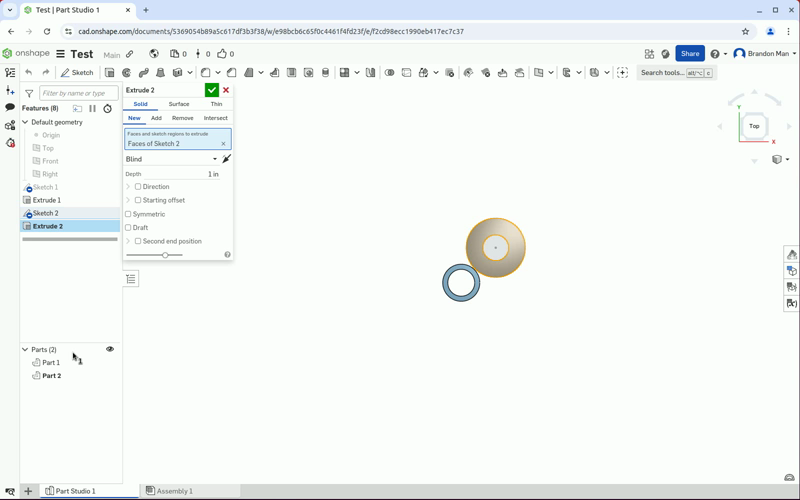
mouse_move(143, 106)
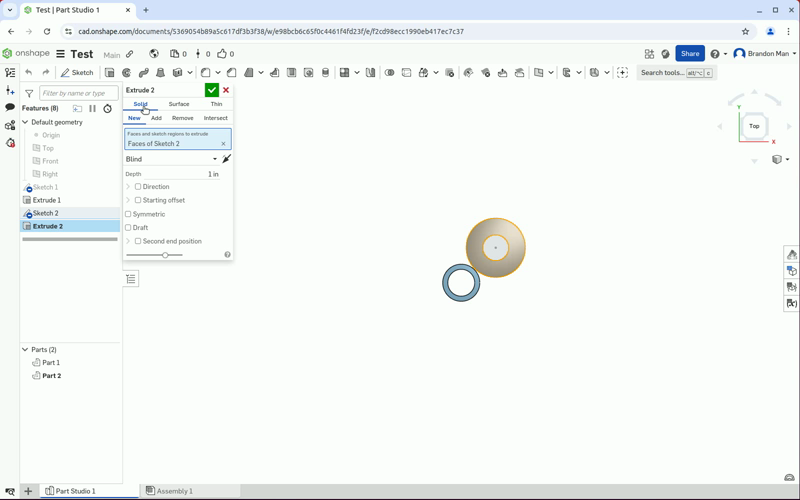
click(143, 106)
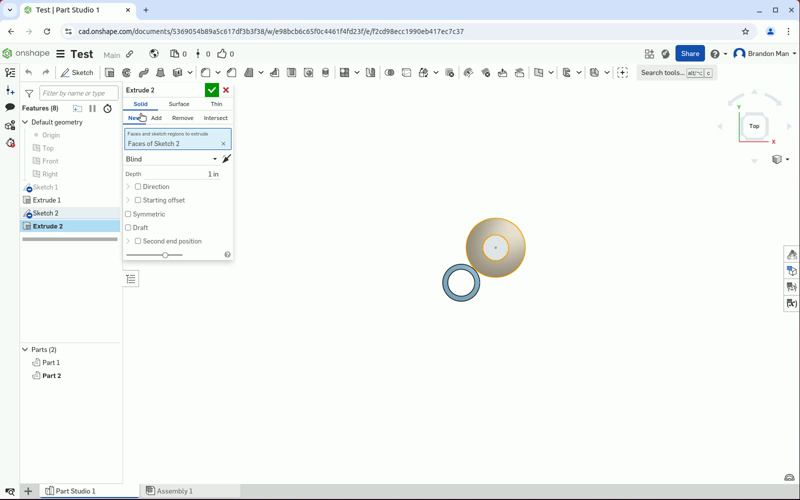
mouse_move(137, 120)
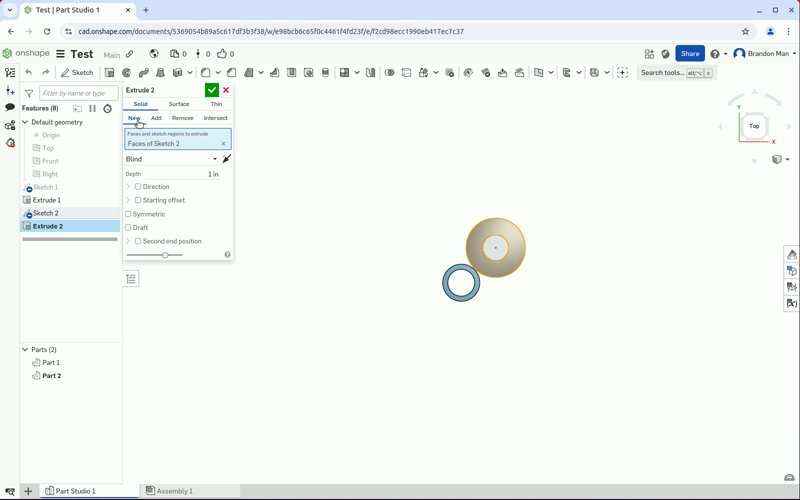
click(137, 120)
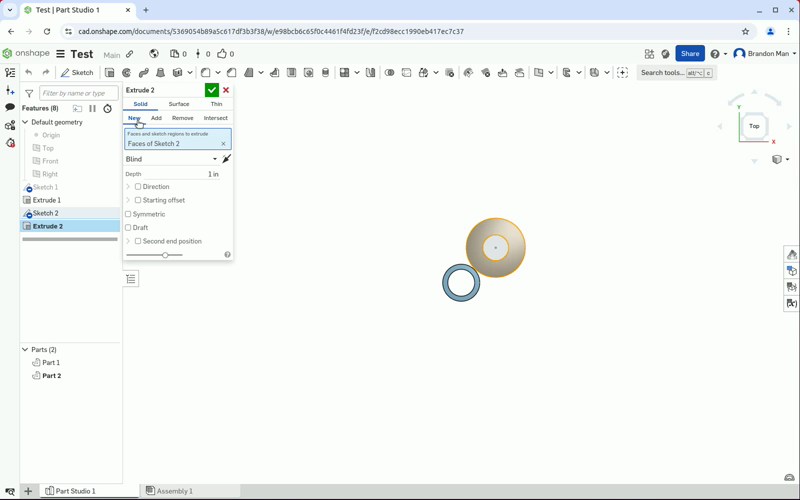
key(tab, 4)
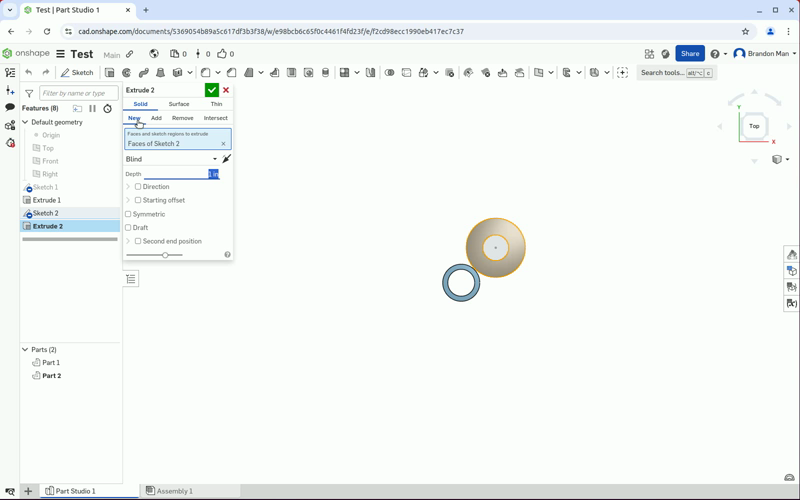
text(1.685)
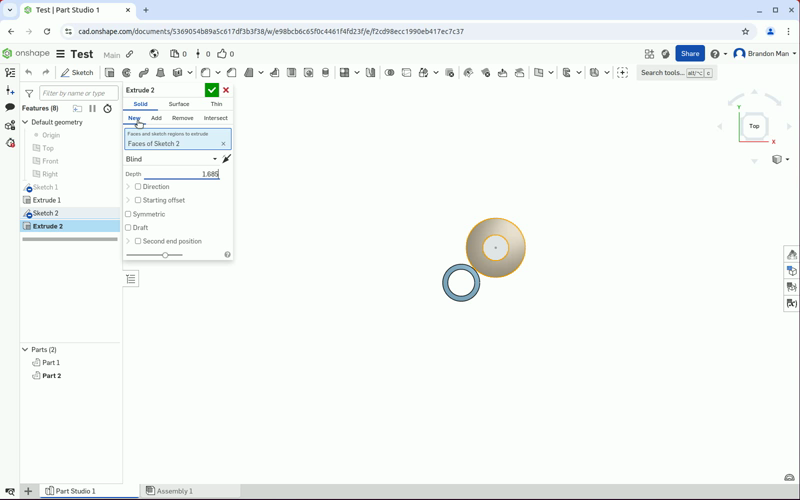
key(enter)
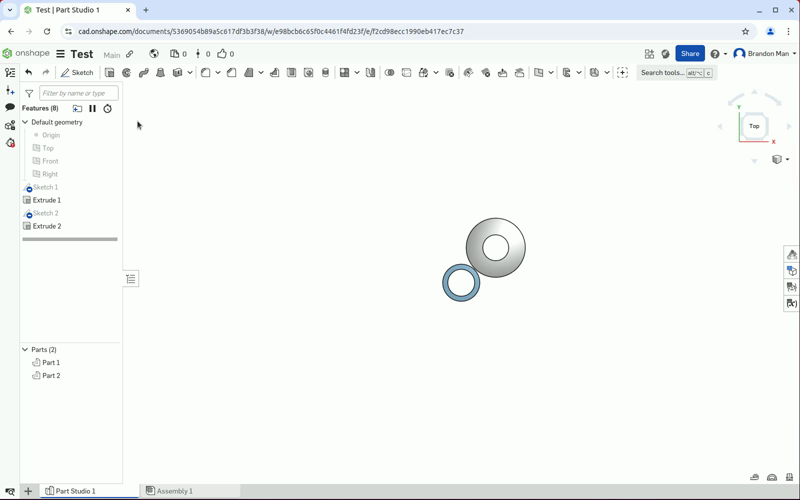
key(shift+h)
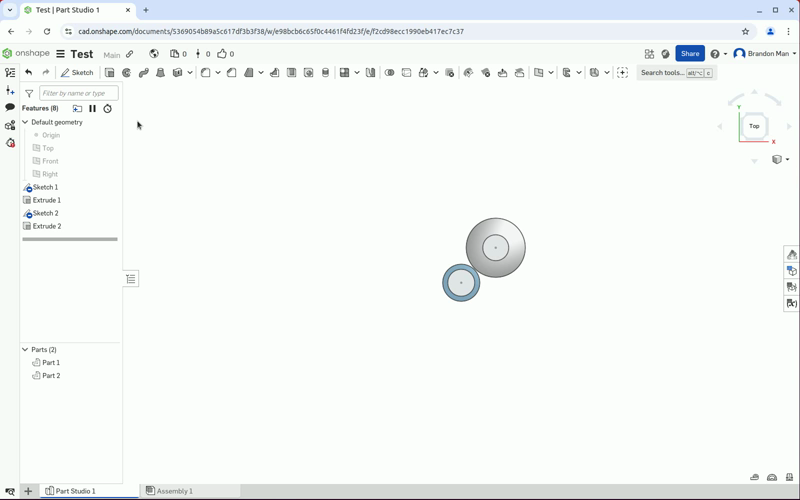
key(shift+h)
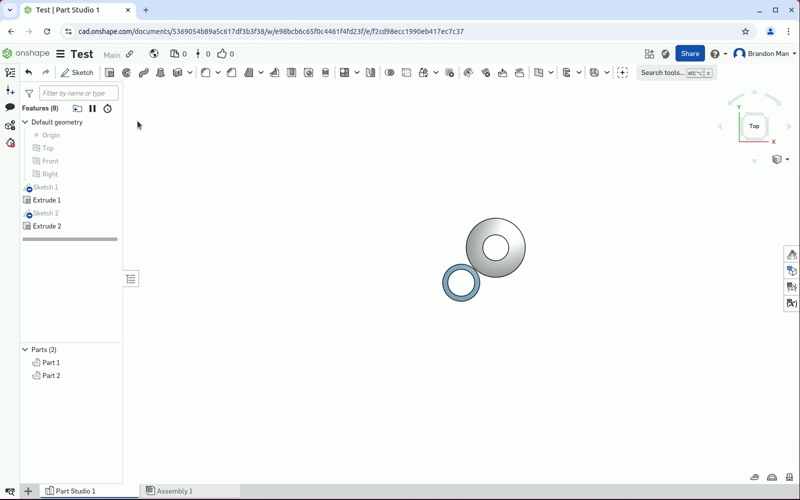
mouse_move(73, 189)
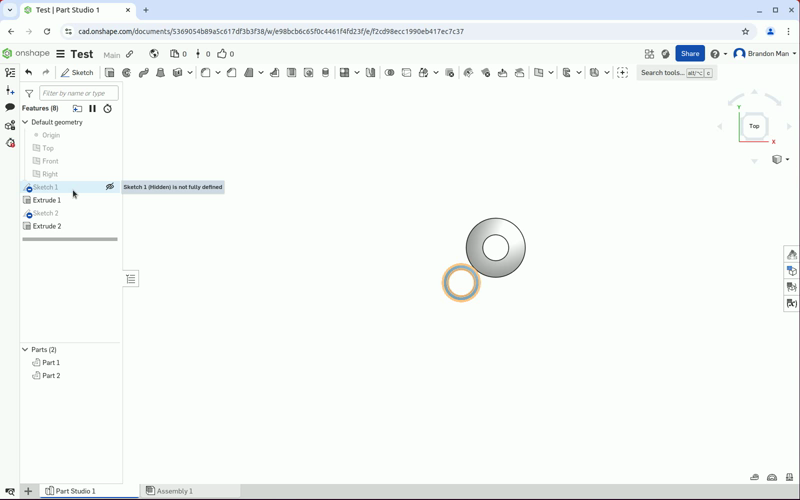
click(73, 189)
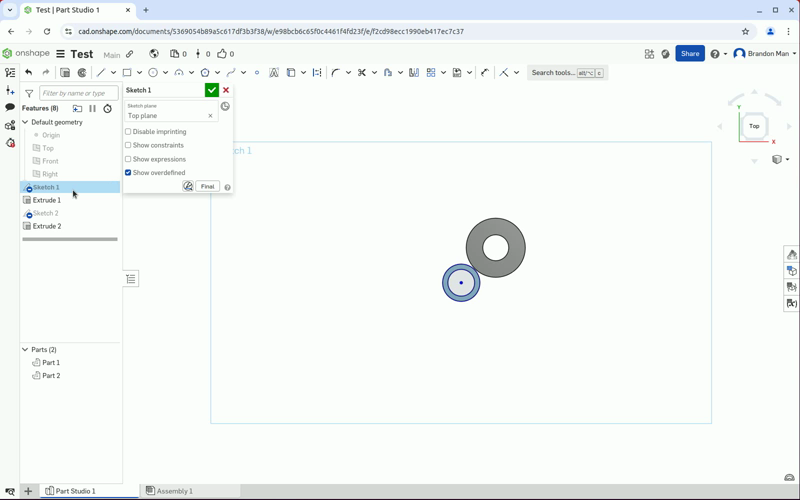
mouse_move(229, 92)
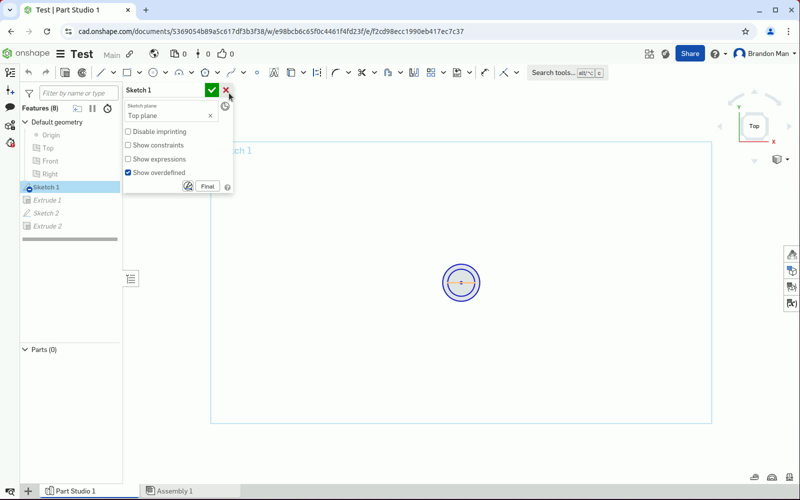
click(229, 92)
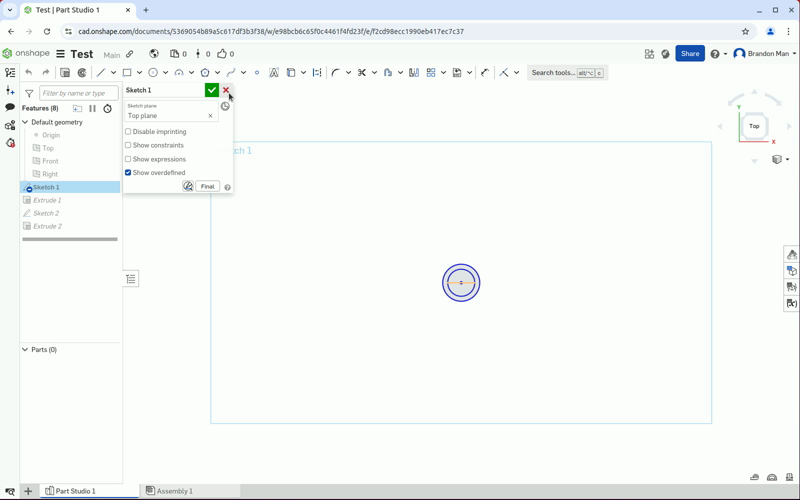
key(shift+s)
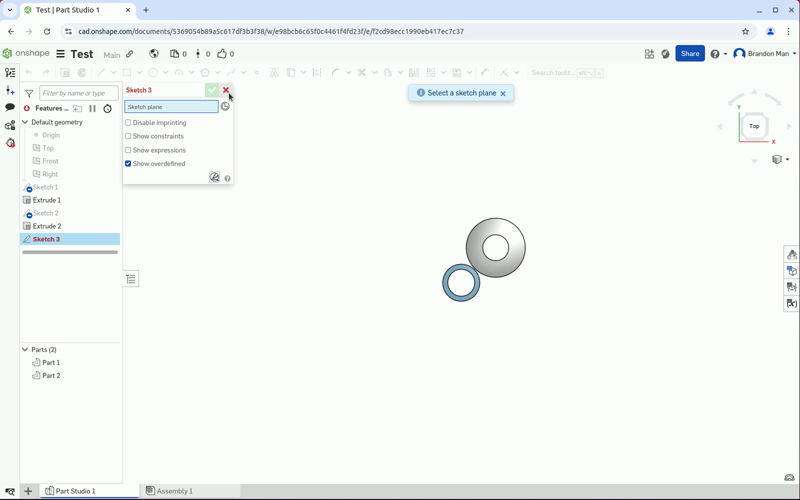
mouse_move(73, 150)
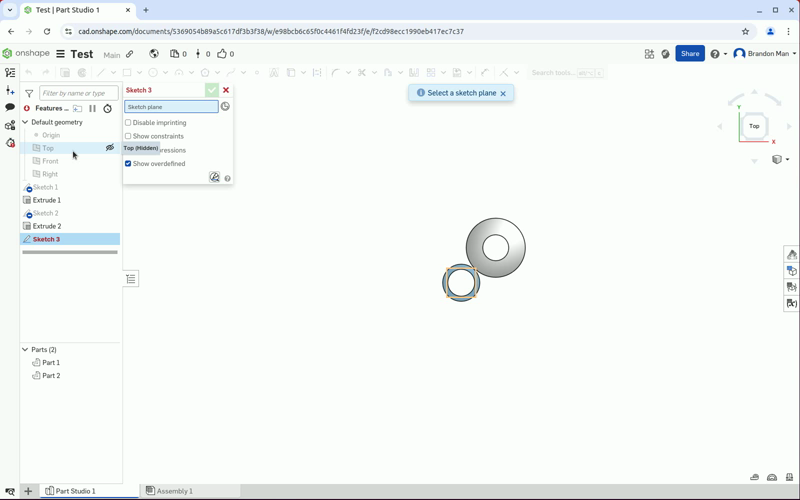
click(73, 150)
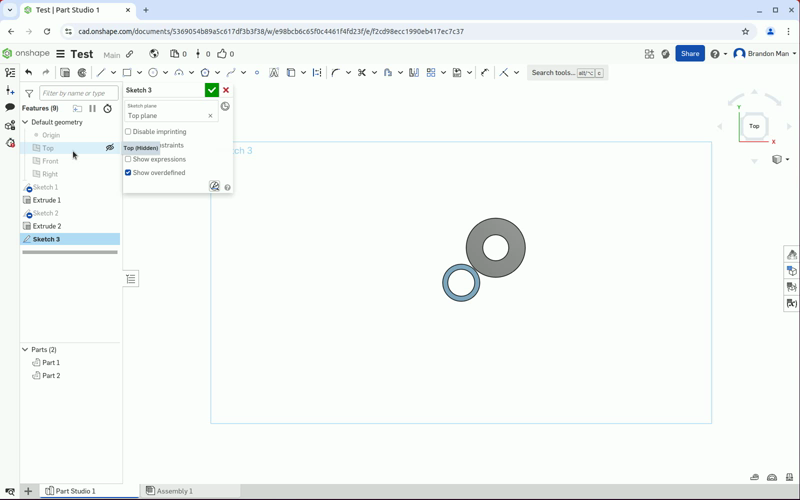
mouse_move(73, 352)
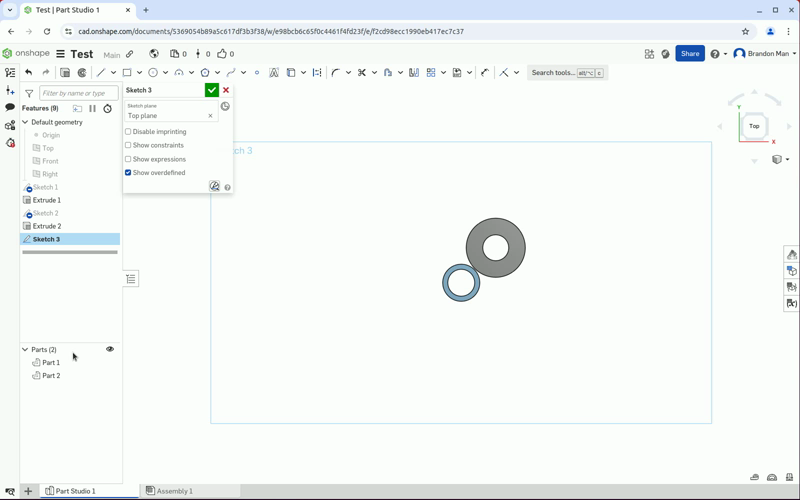
key(y)
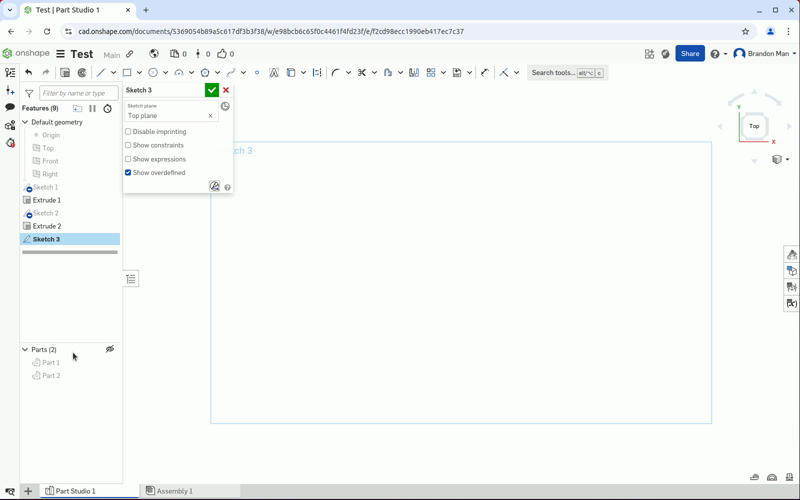
key(c)
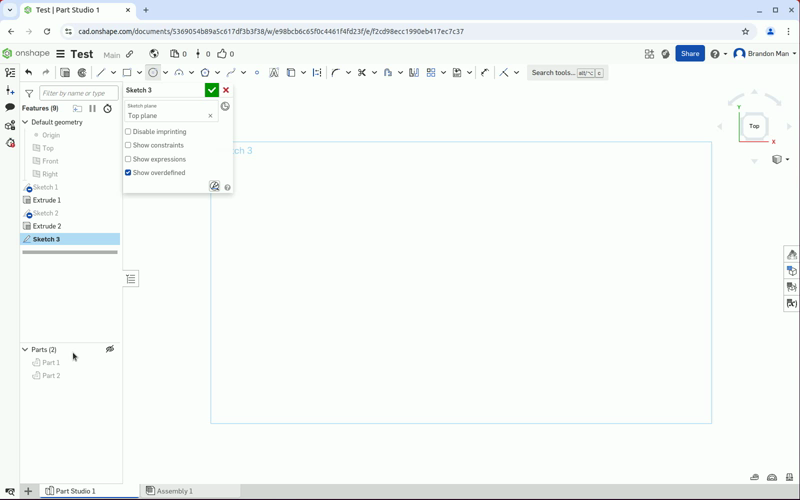
key_down(shift)
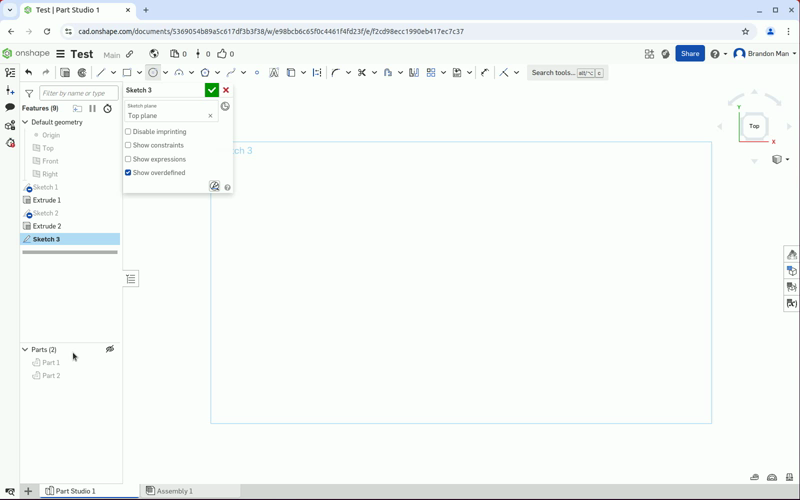
mouse_move(461, 330)
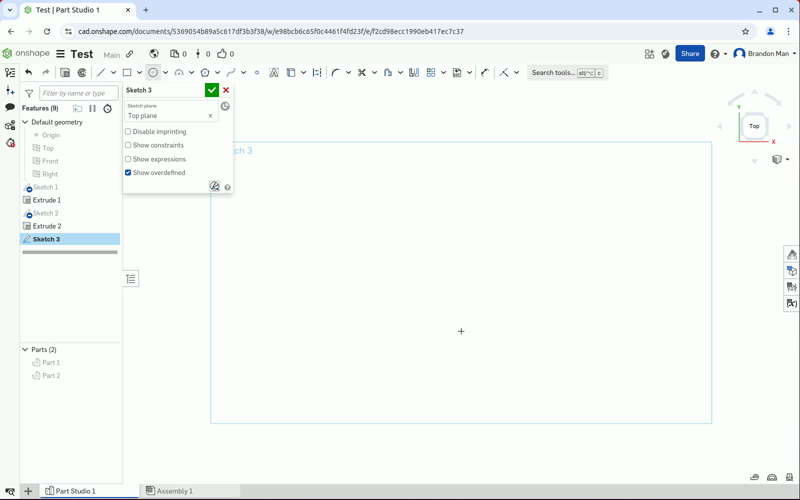
click(461, 330)
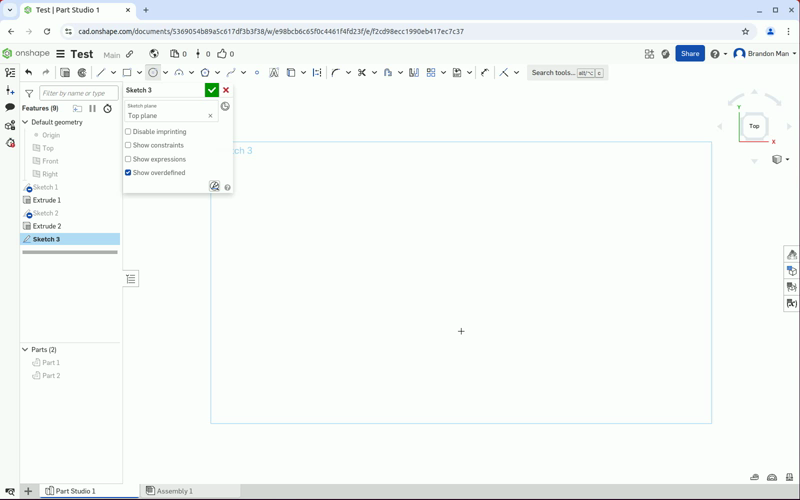
key_up(shift)
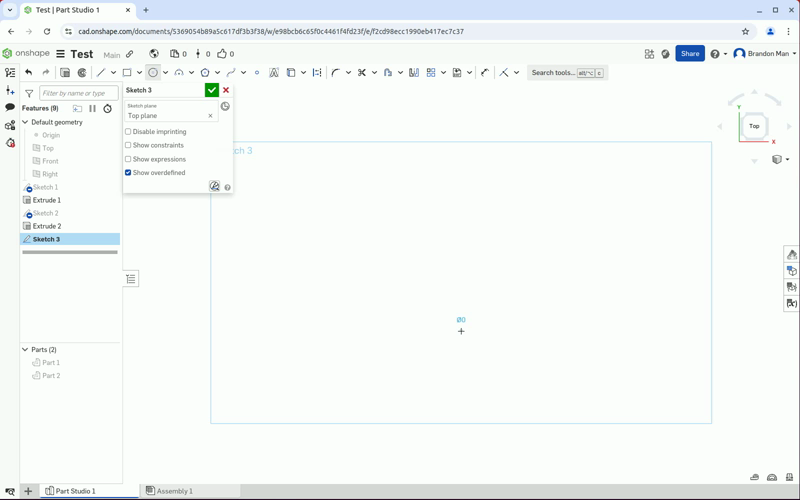
mouse_move(479, 330)
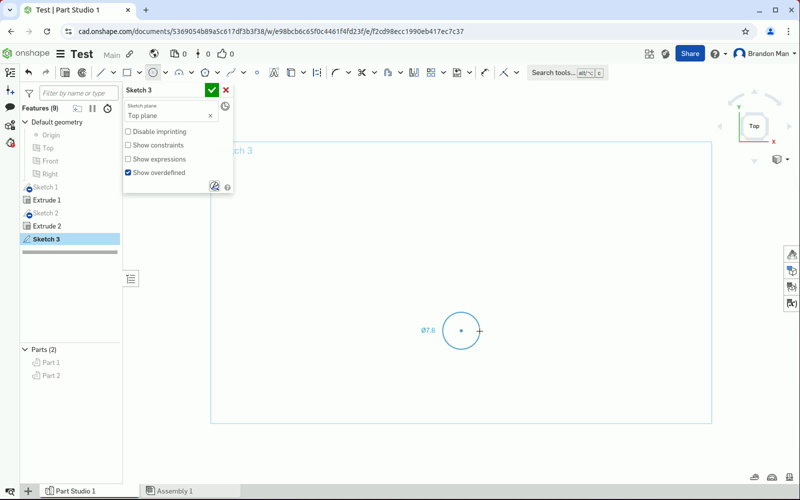
click(479, 330)
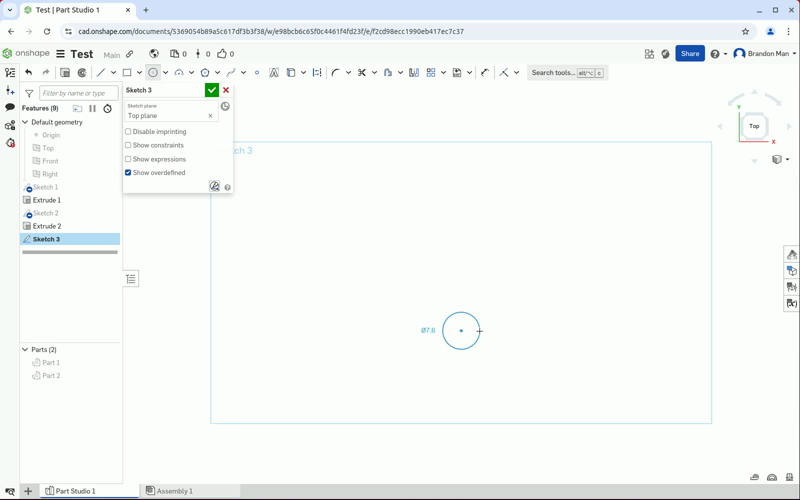
key(esc)
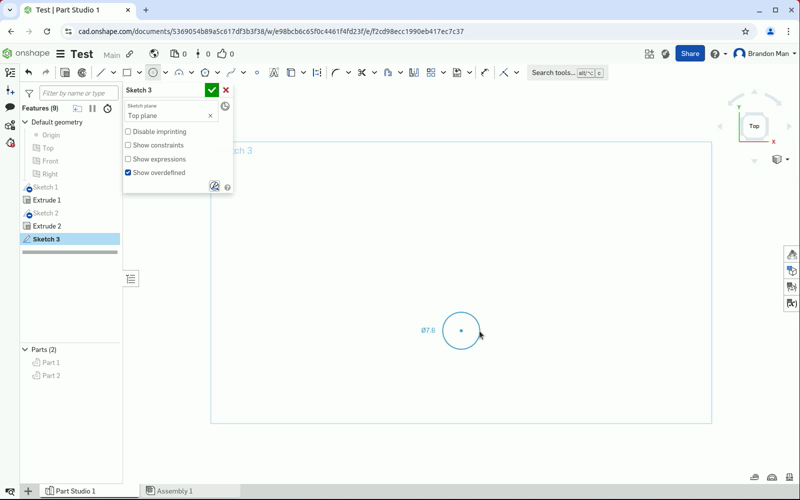
key(c)
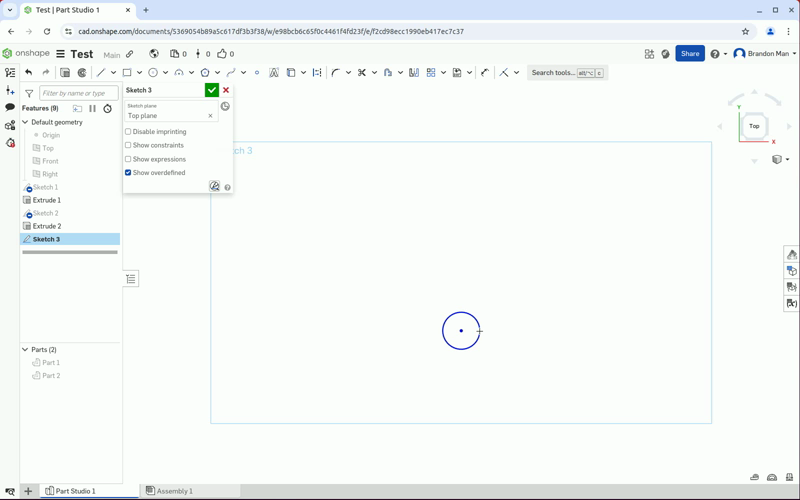
key_down(shift)
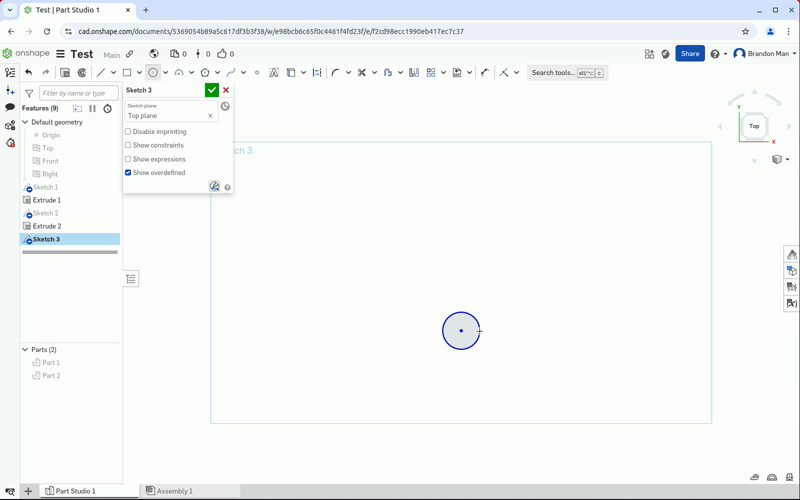
mouse_move(461, 330)
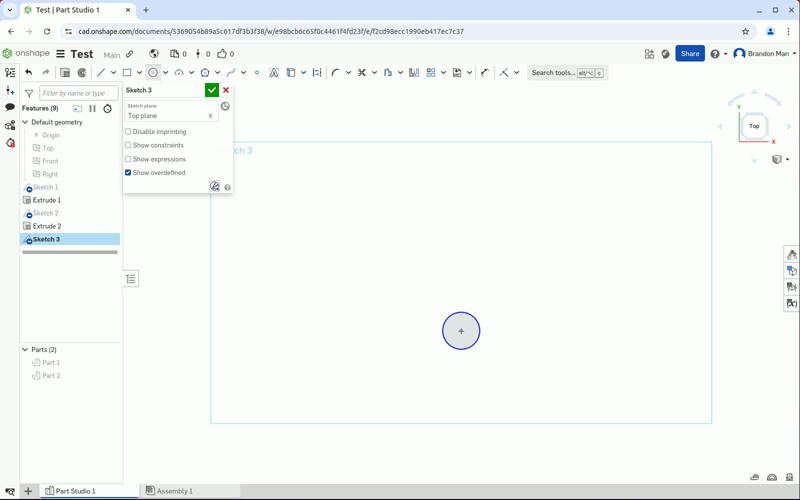
click(461, 330)
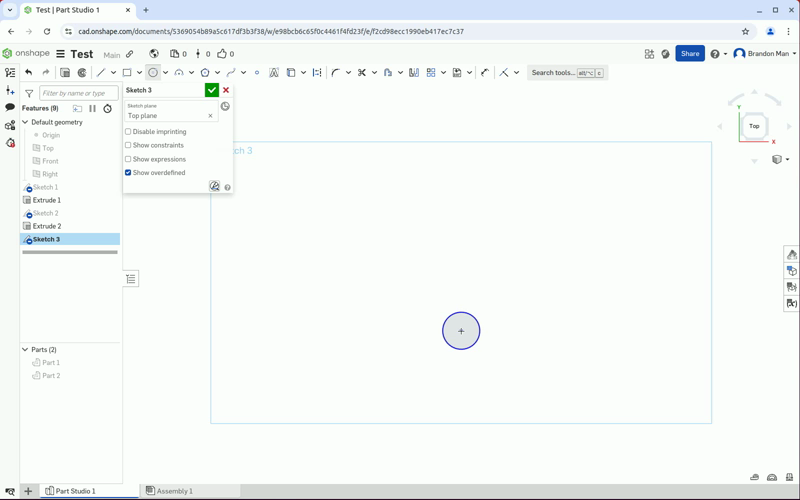
key_up(shift)
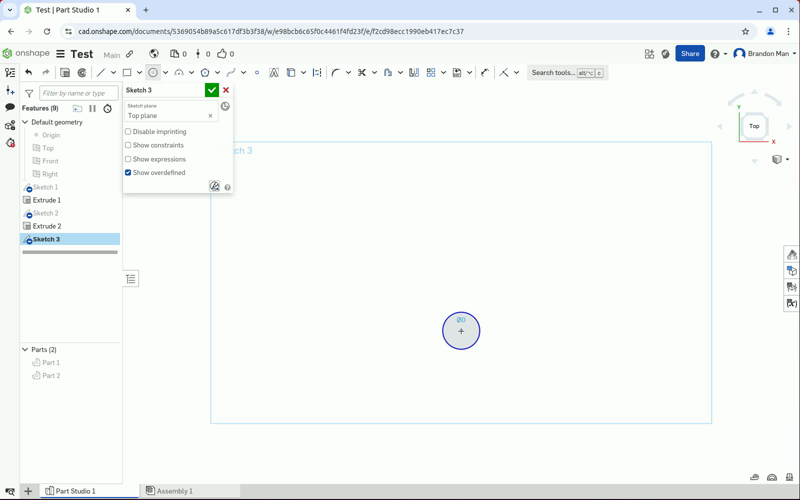
mouse_move(474, 330)
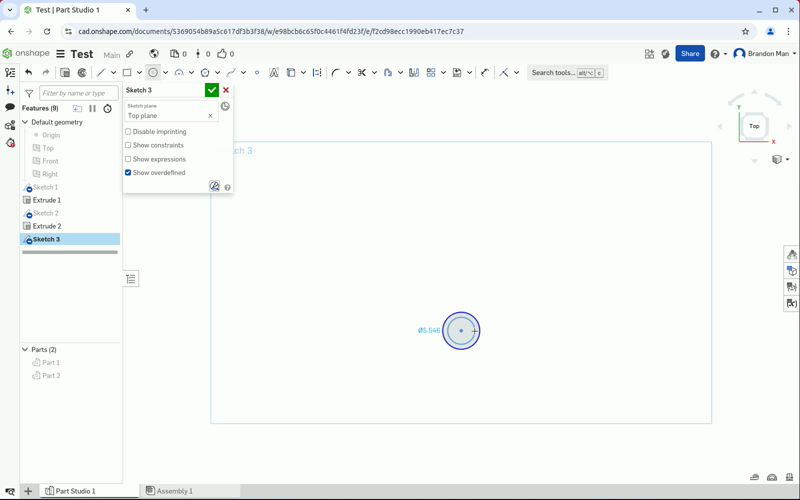
click(474, 330)
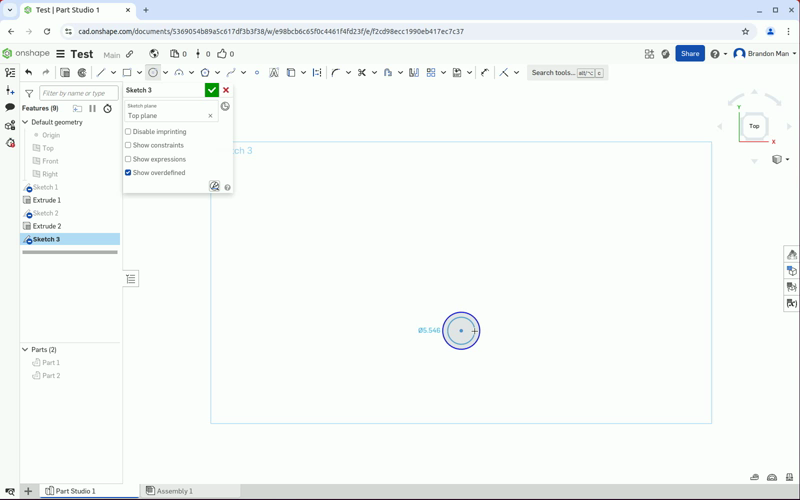
key(esc)
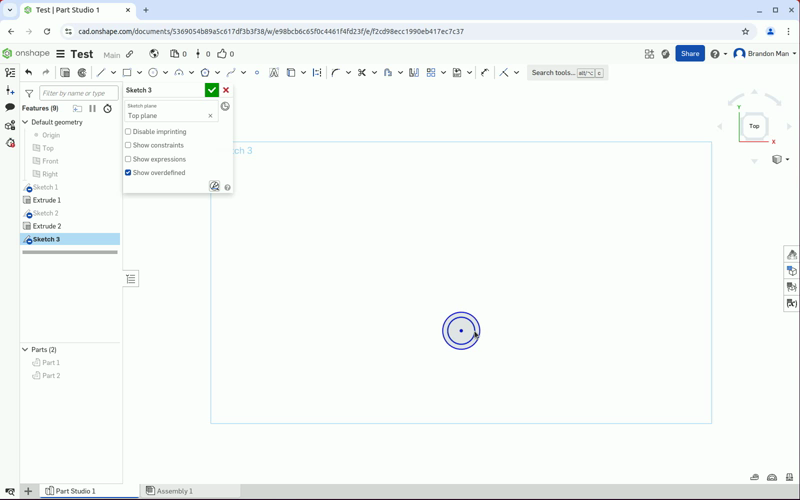
mouse_move(472, 323)
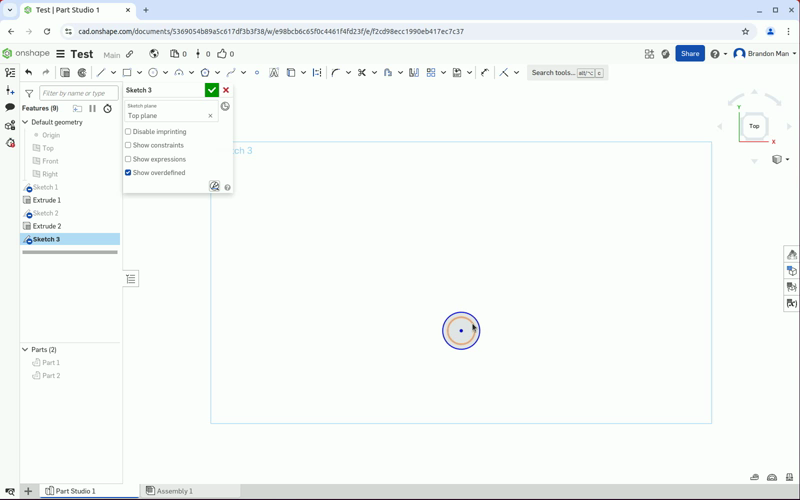
scroll(6)
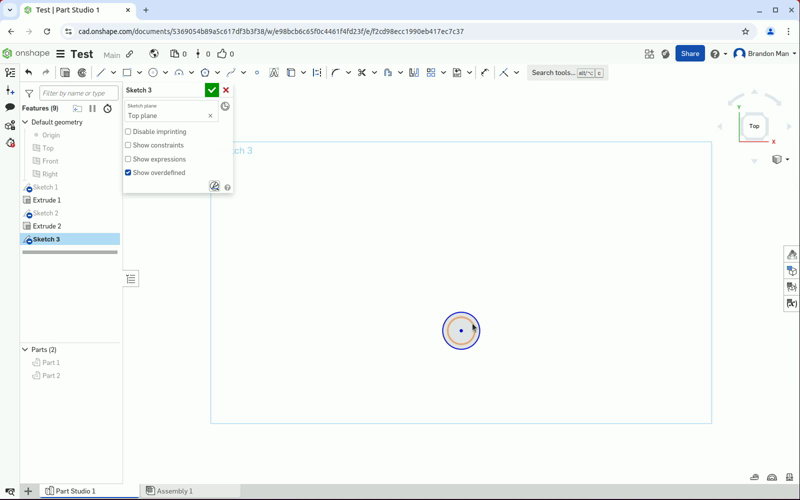
scroll(6)
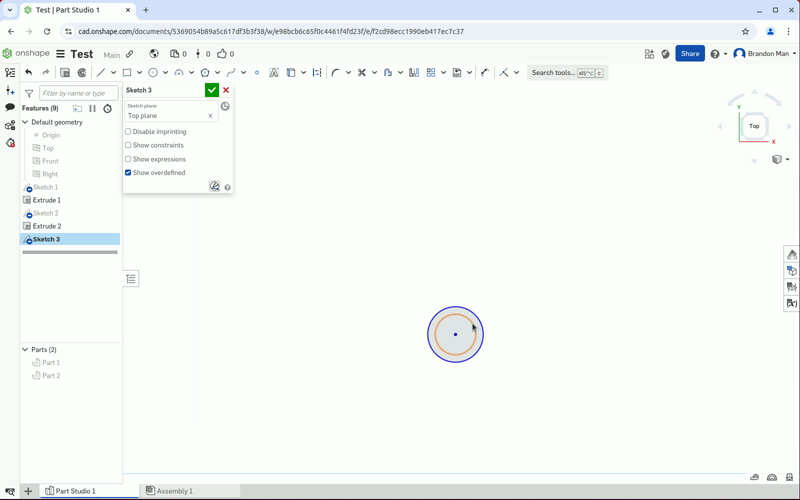
scroll(6)
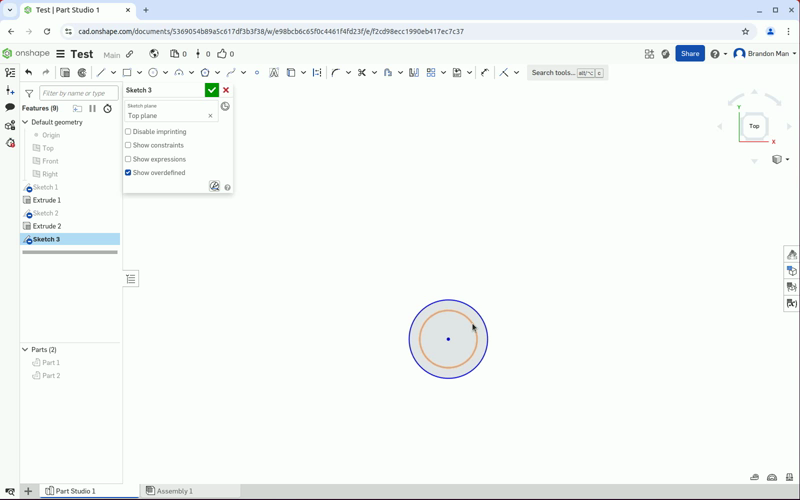
scroll(6)
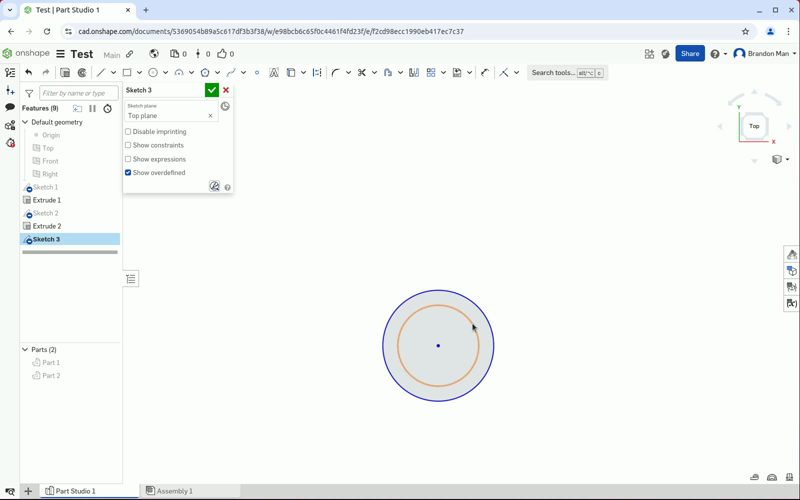
scroll(6)
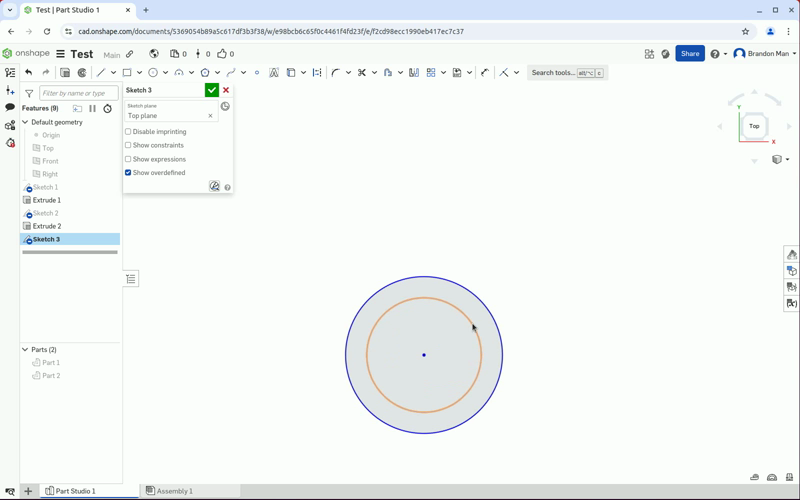
scroll(6)
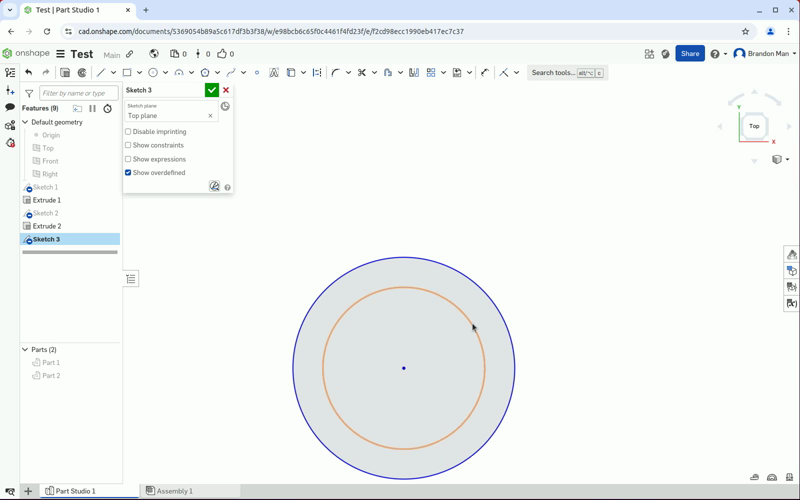
scroll(6)
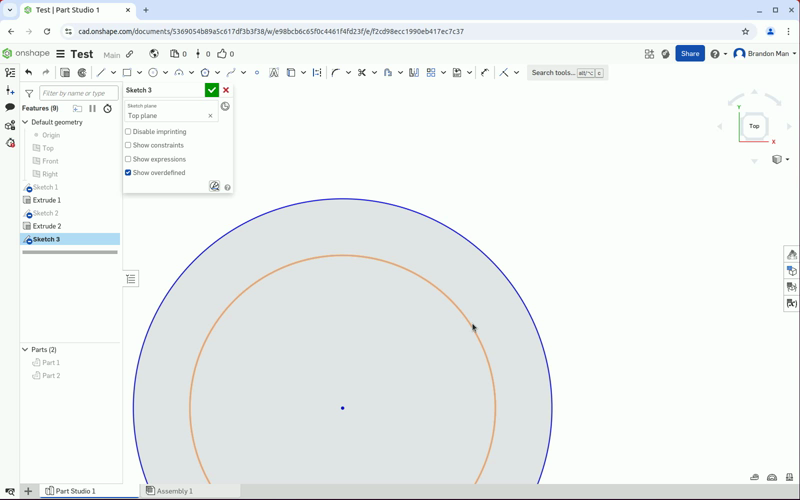
click(472, 323)
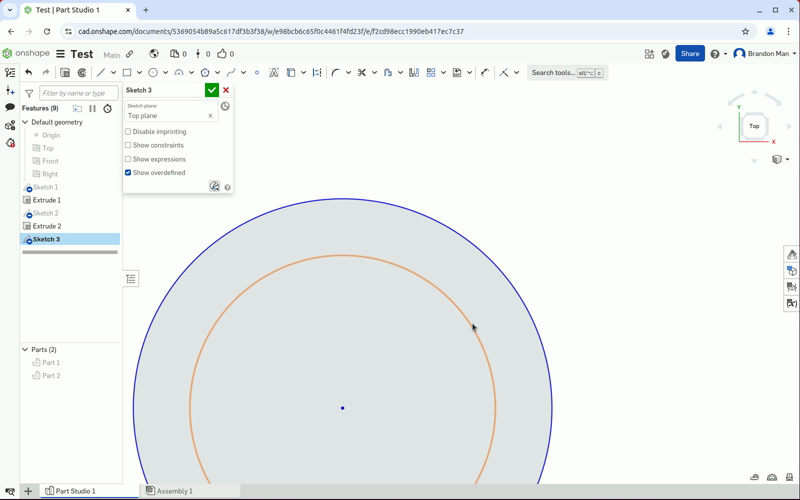
scroll(-6)
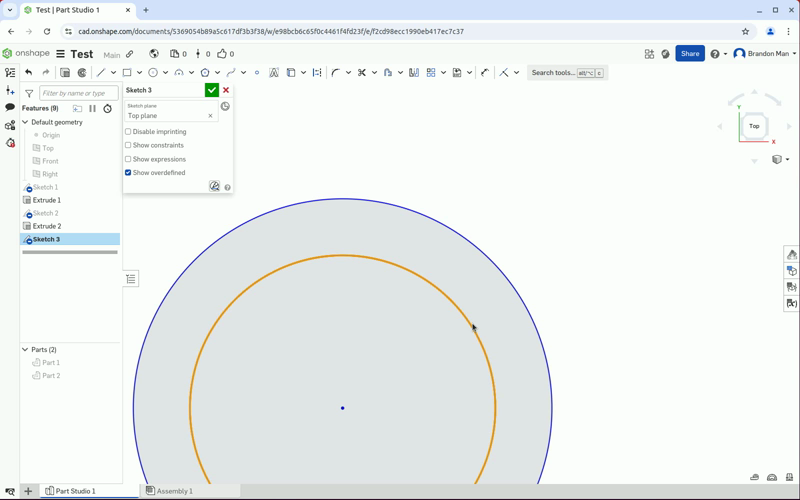
scroll(-6)
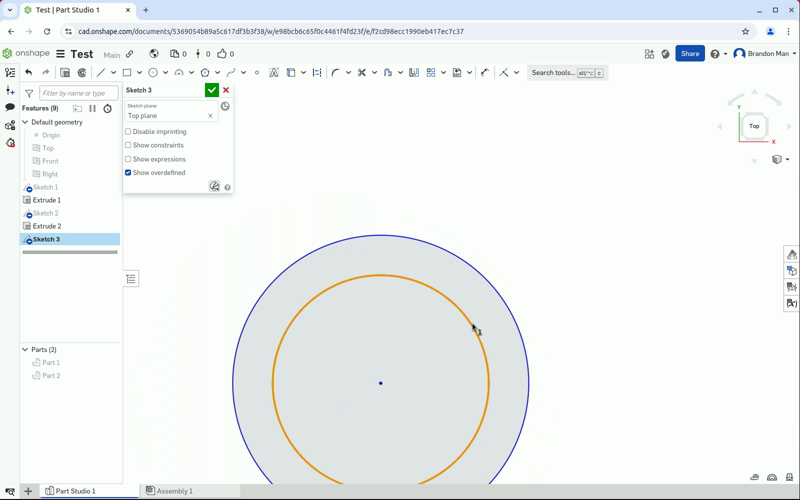
scroll(-6)
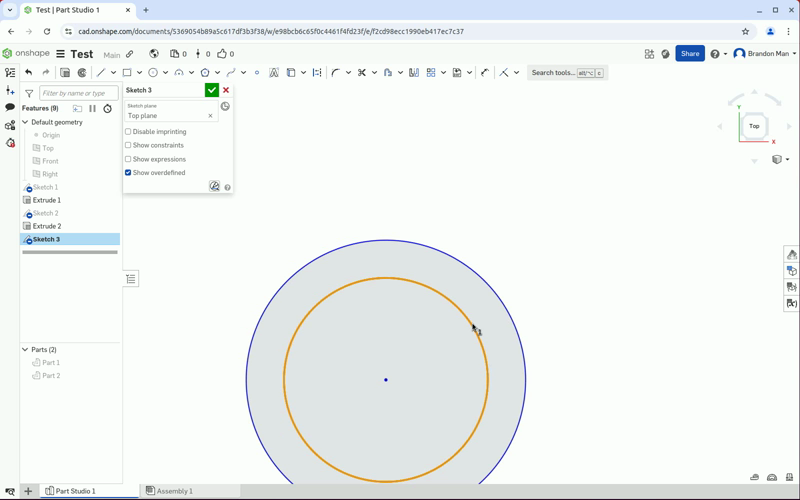
scroll(-6)
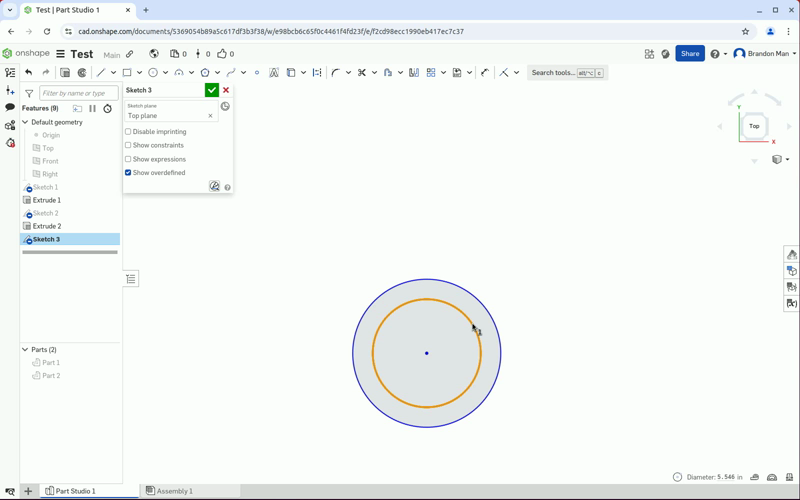
scroll(-6)
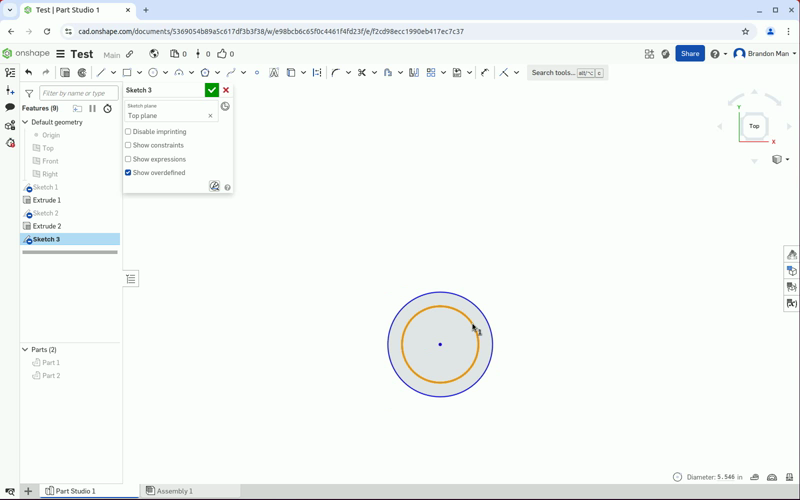
scroll(-6)
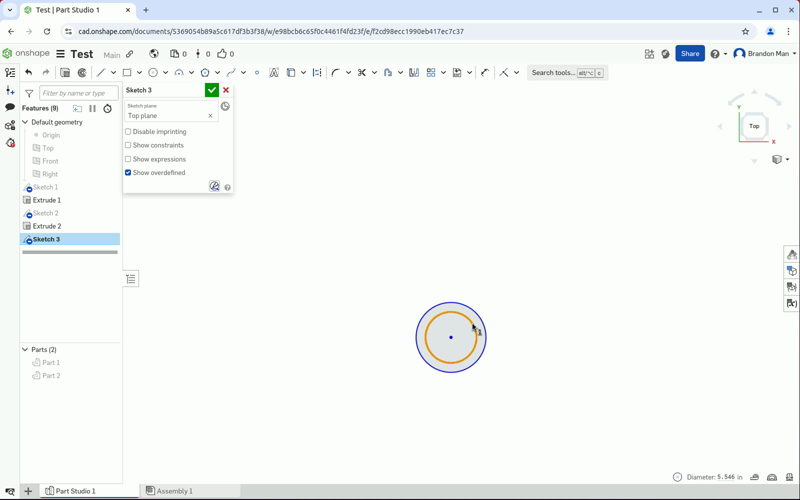
scroll(-6)
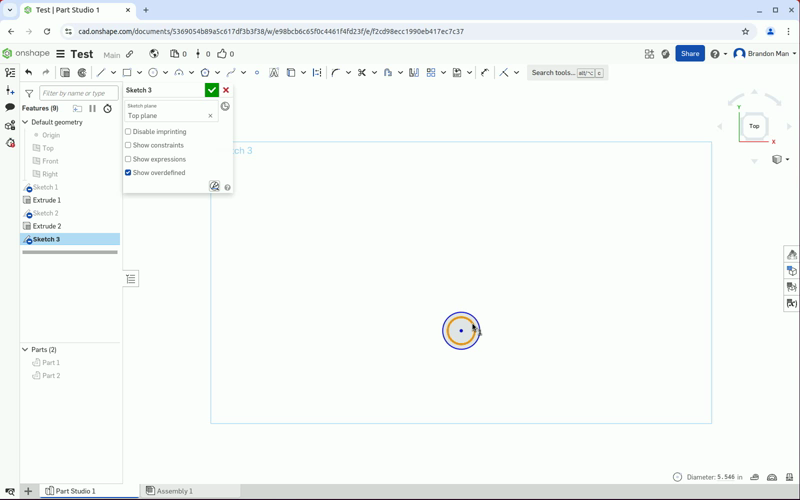
mouse_move(73, 352)
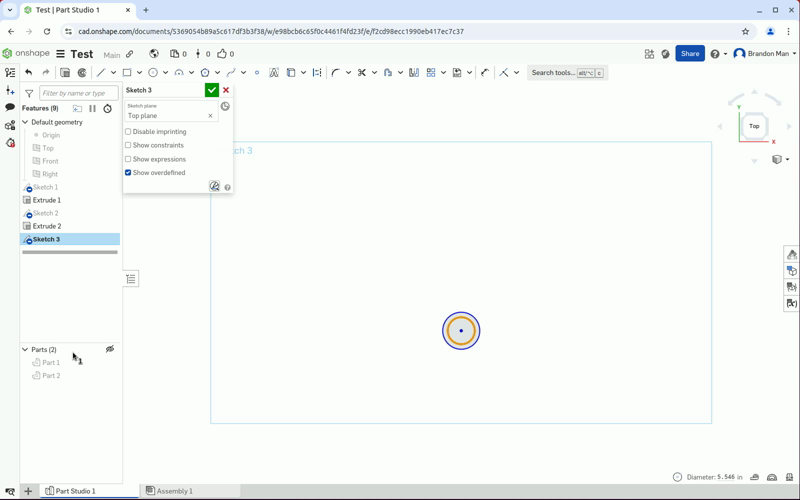
key(shift+y)
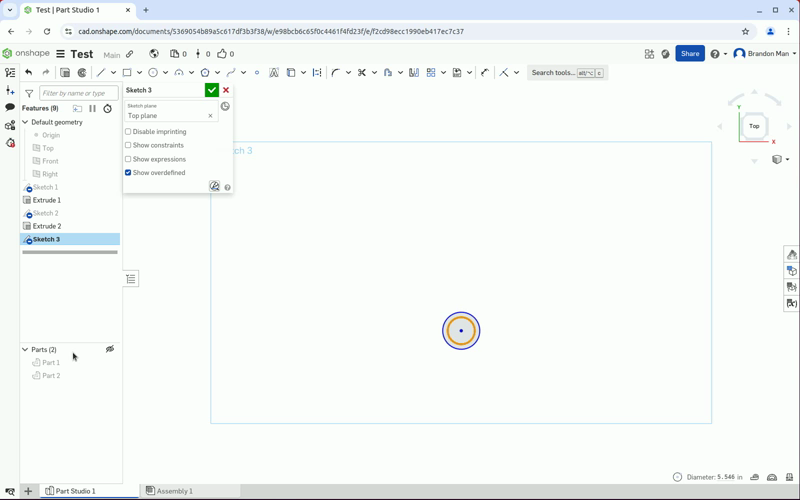
key(shift+e)
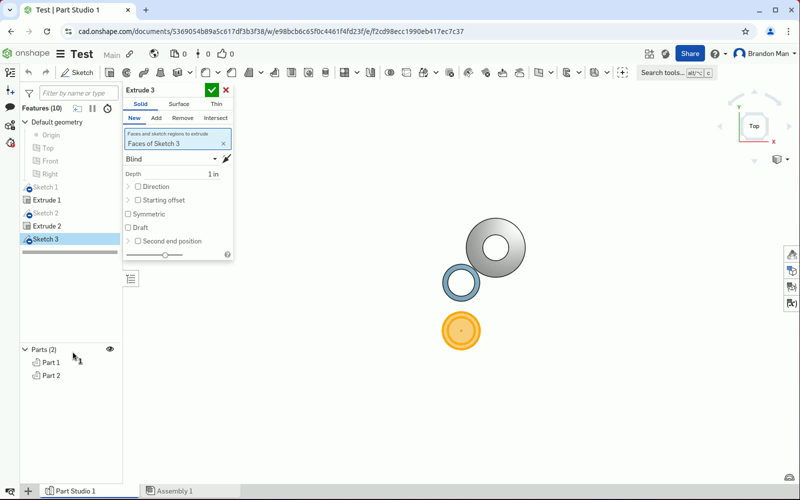
mouse_move(143, 106)
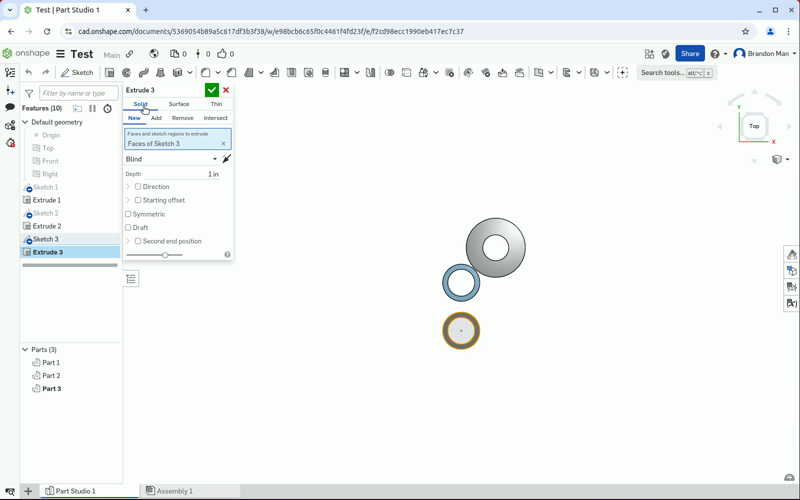
click(143, 106)
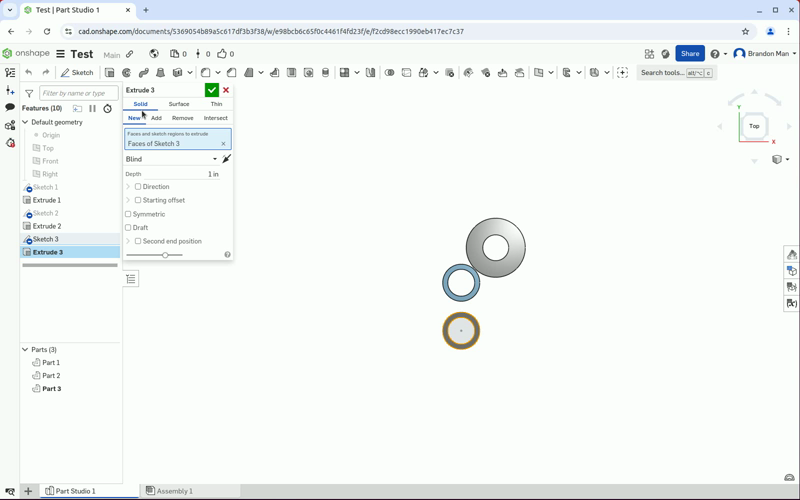
mouse_move(137, 120)
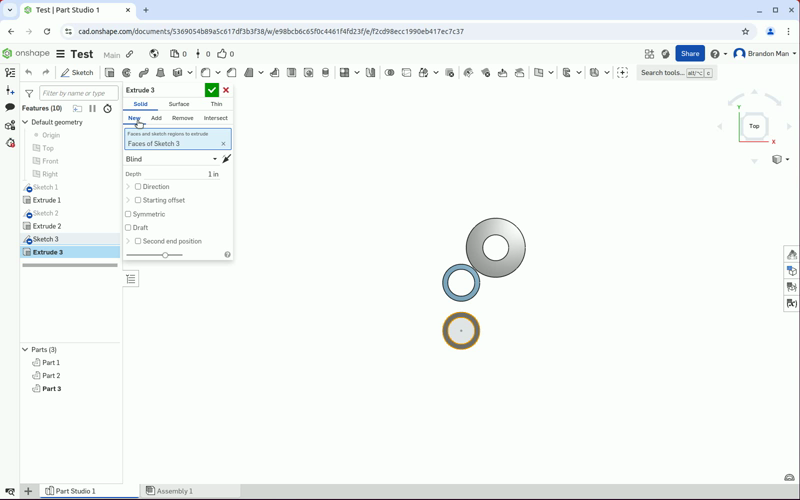
click(137, 120)
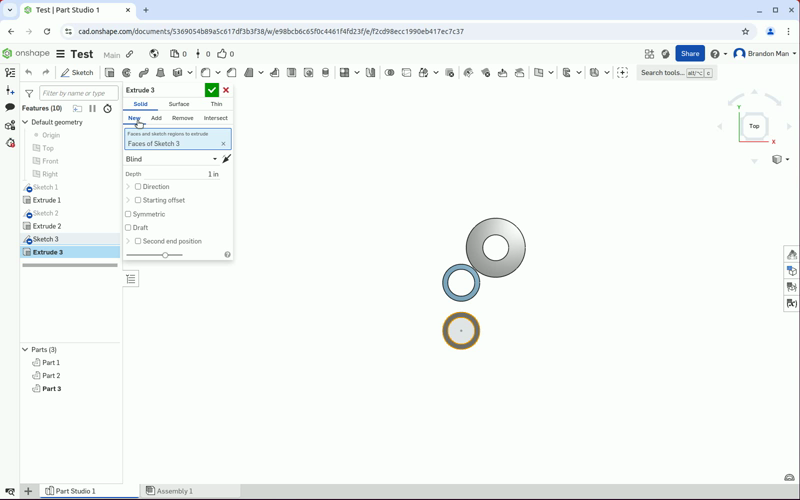
key(tab, 4)
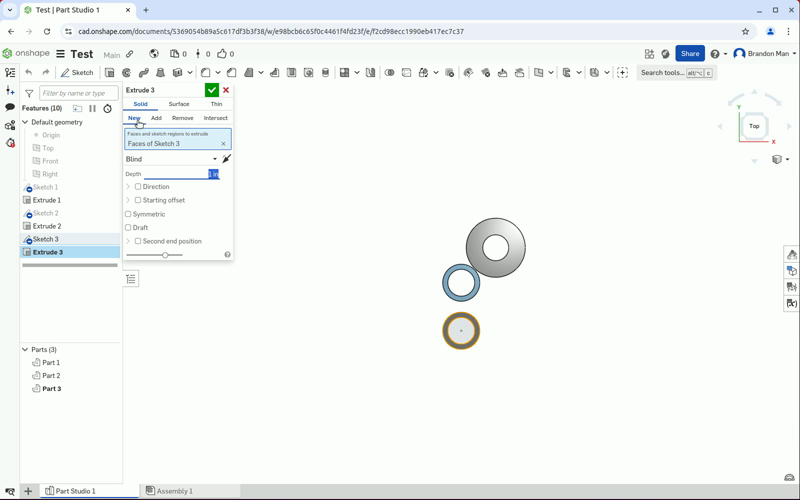
text(1.685)
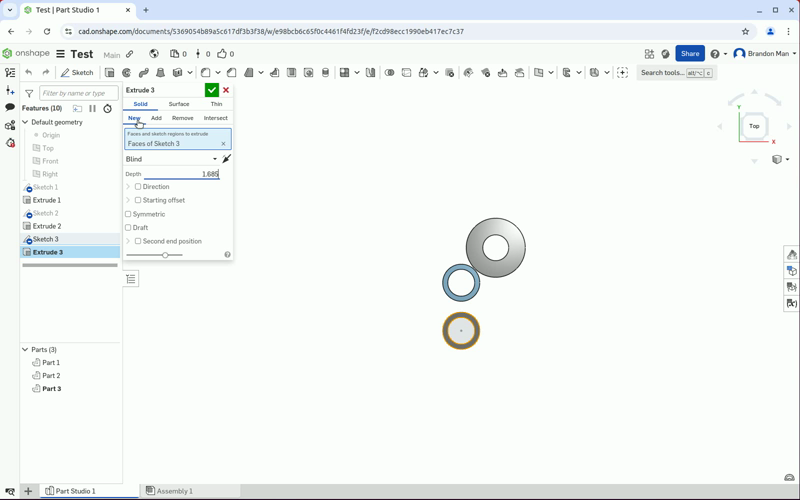
key(enter)
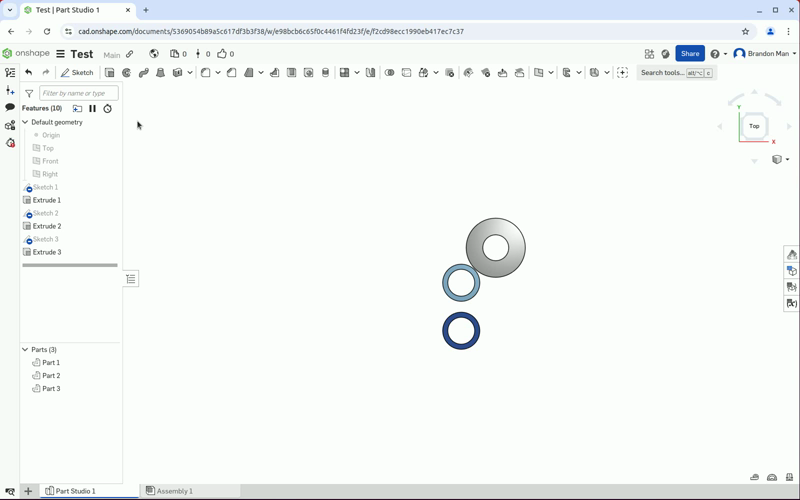
key(shift+h)
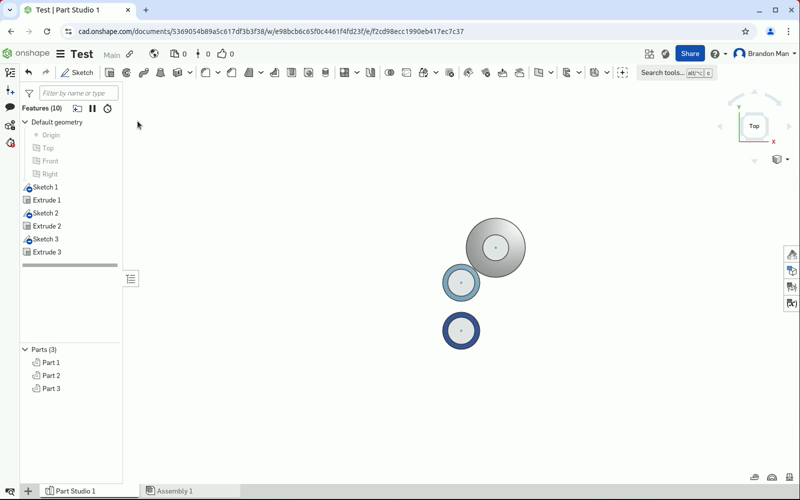
key(shift+h)
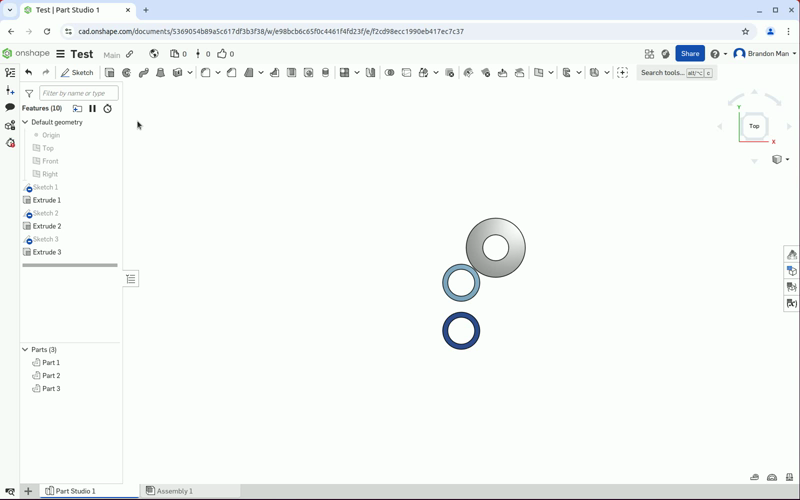
mouse_move(73, 189)
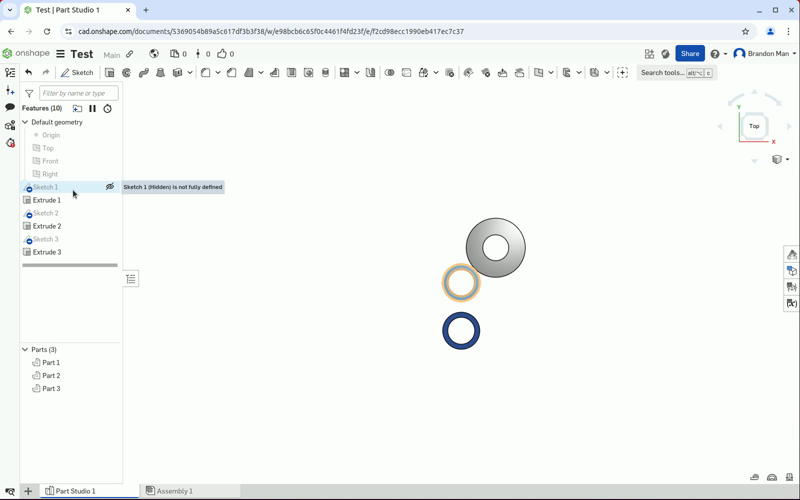
click(73, 189)
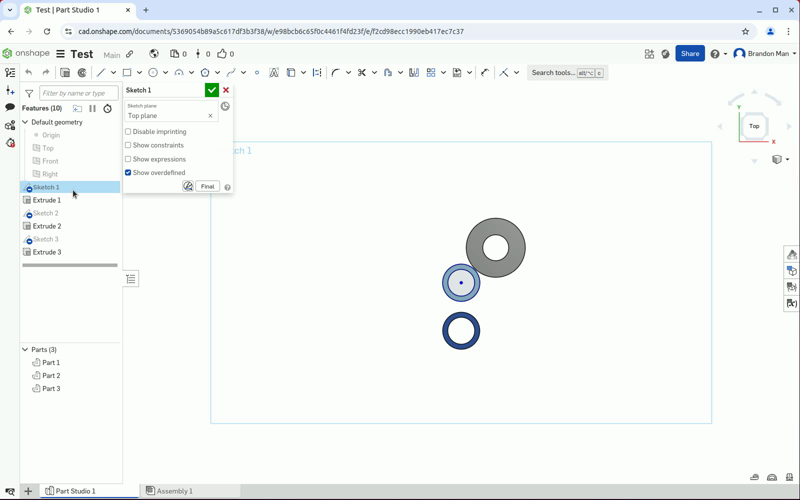
mouse_move(229, 92)
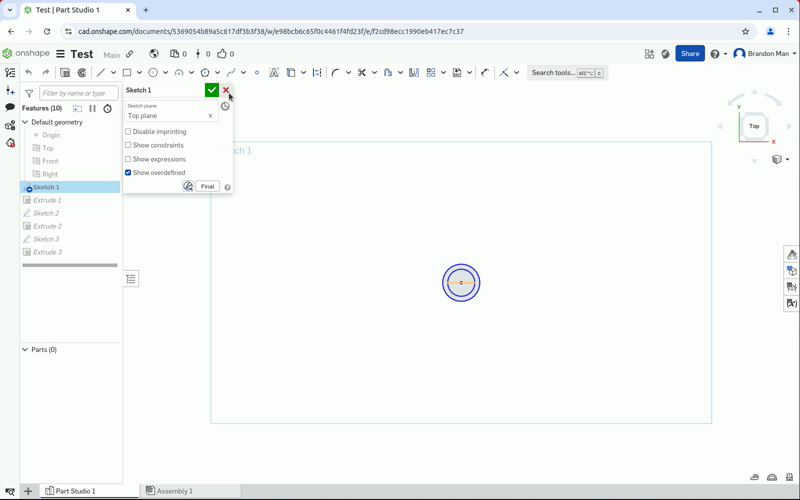
click(229, 92)
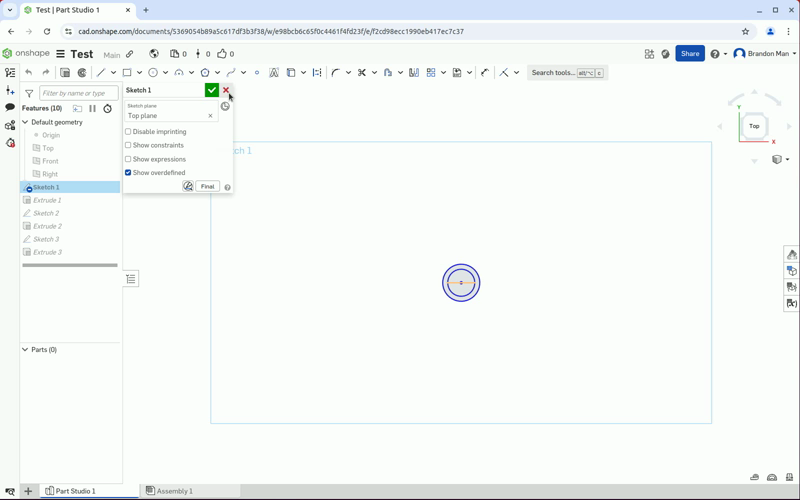
key(shift+s)
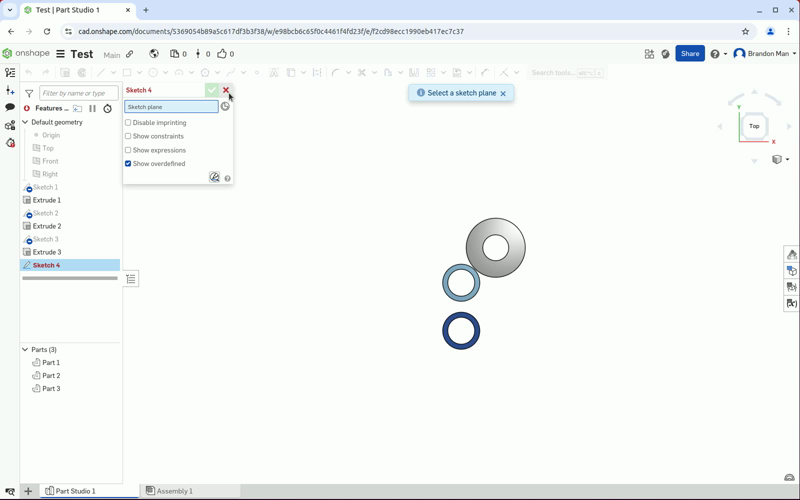
mouse_move(73, 150)
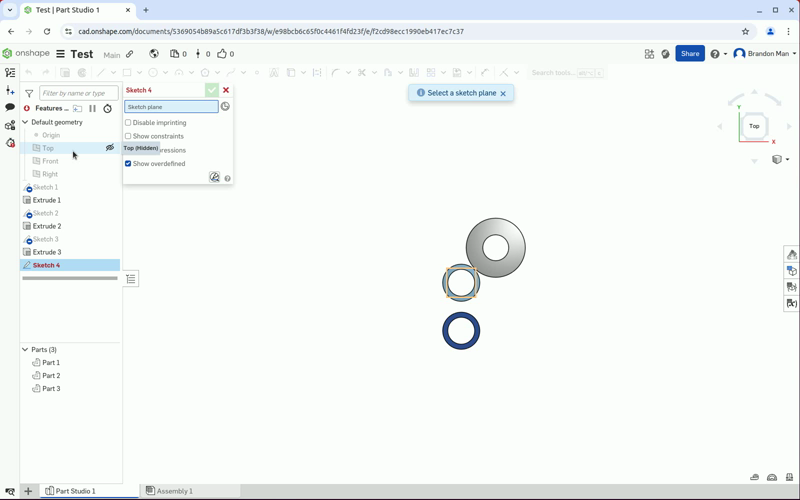
click(73, 150)
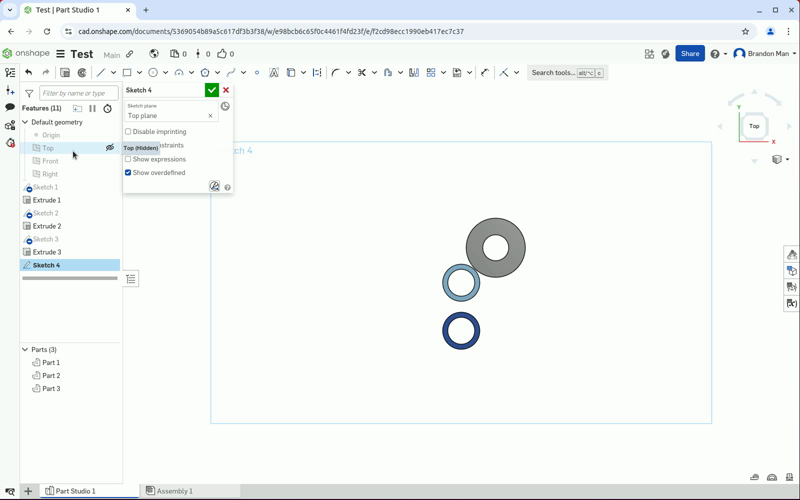
mouse_move(73, 352)
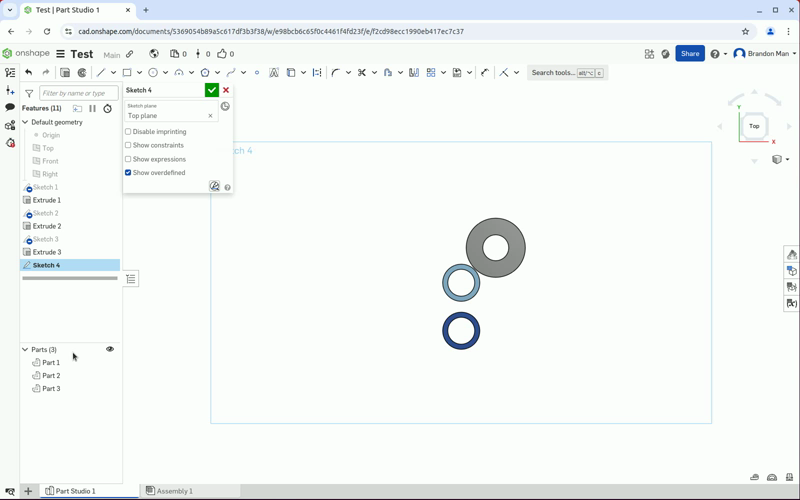
key(y)
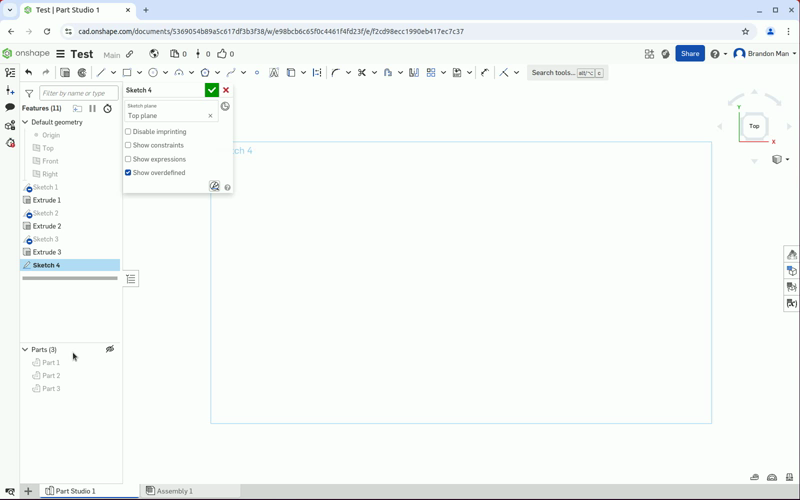
key(c)
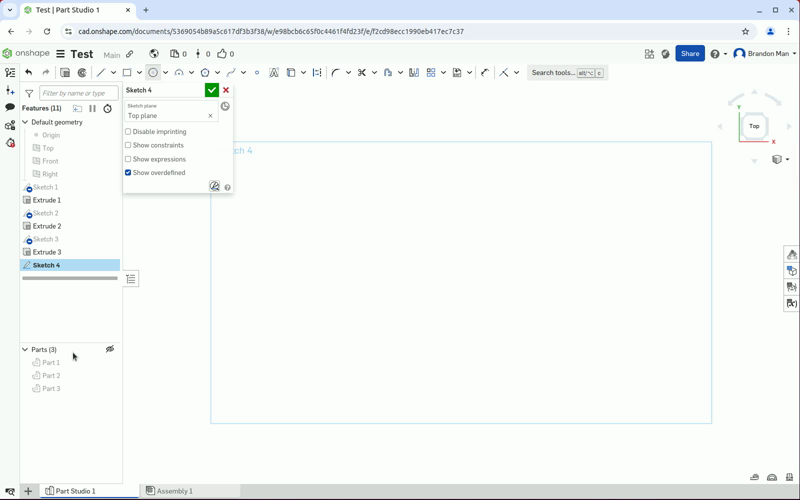
key_down(shift)
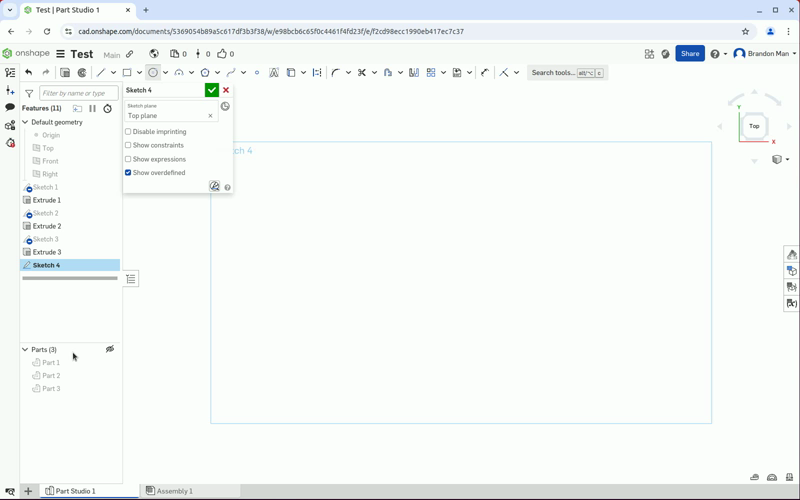
mouse_move(495, 366)
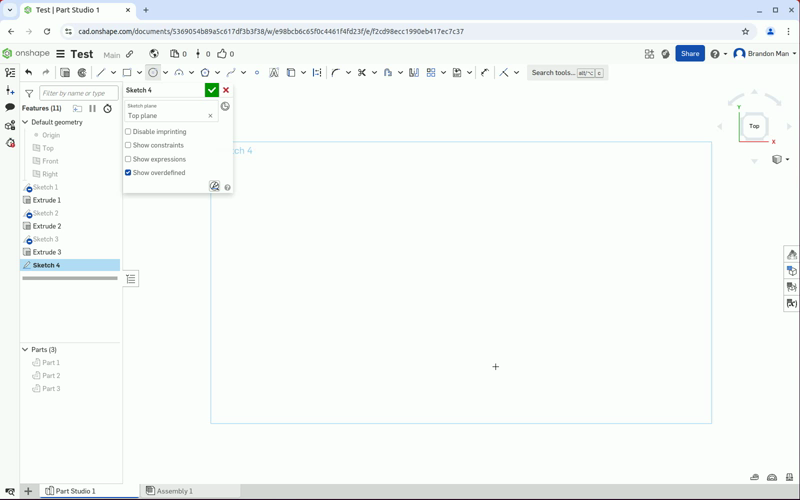
click(495, 366)
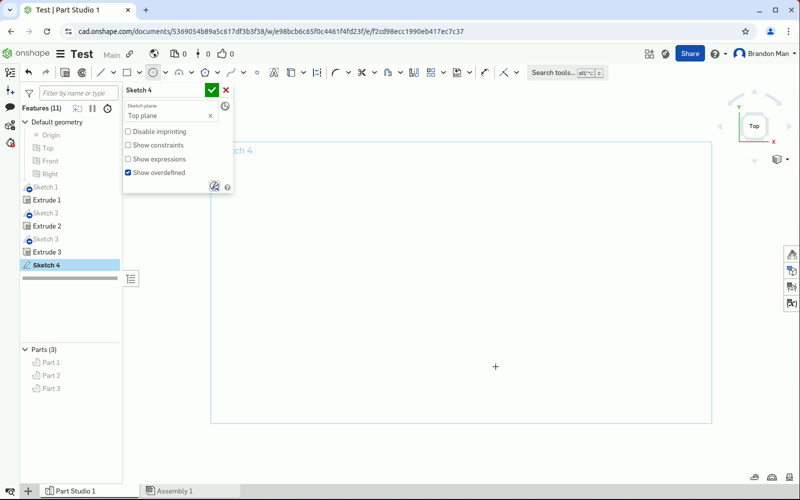
key_up(shift)
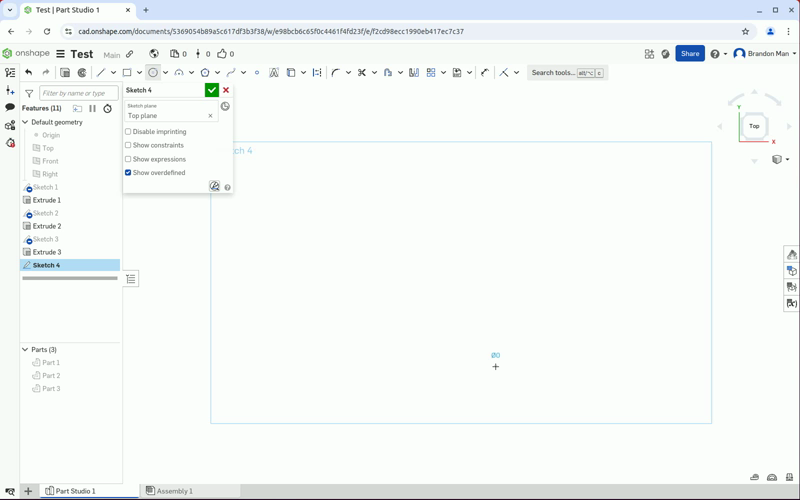
mouse_move(525, 366)
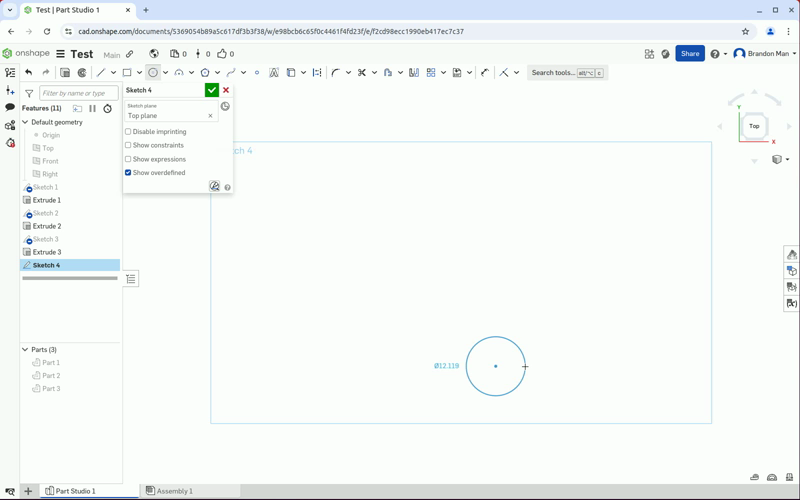
click(525, 366)
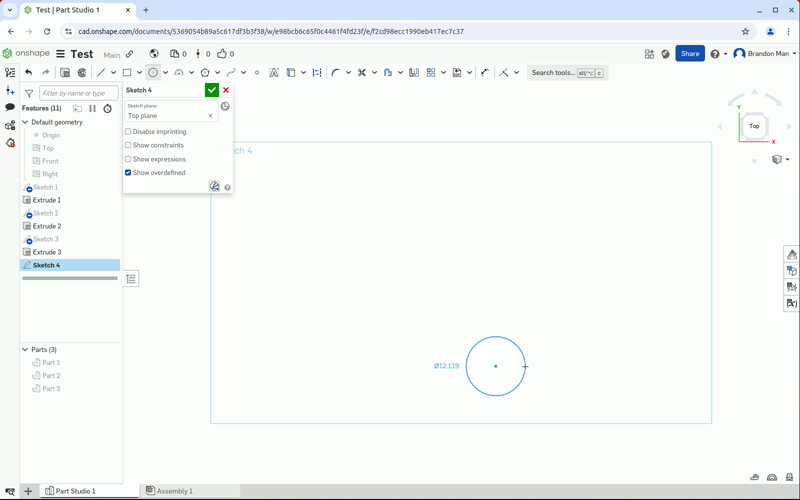
key(esc)
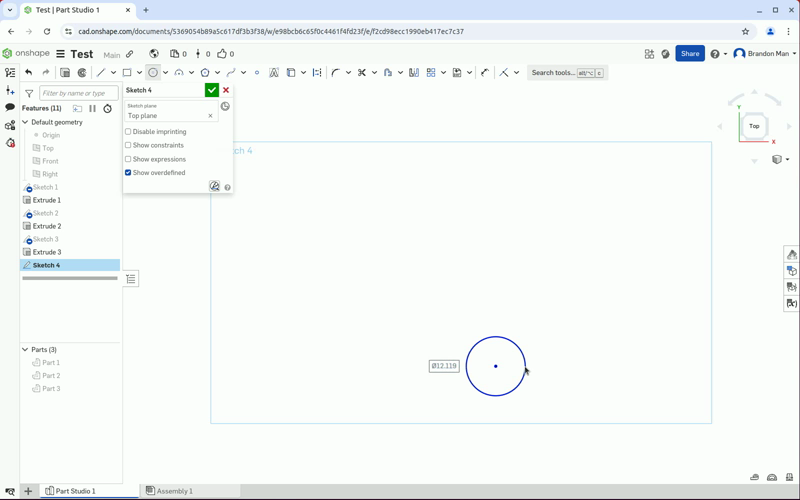
key(c)
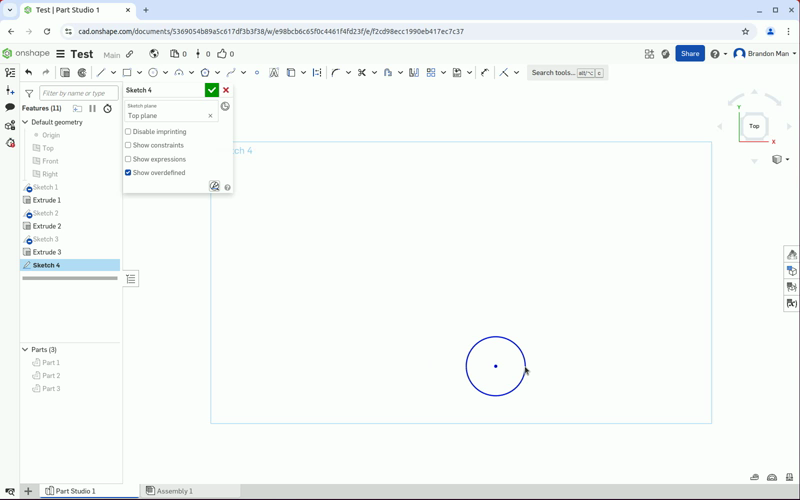
key_down(shift)
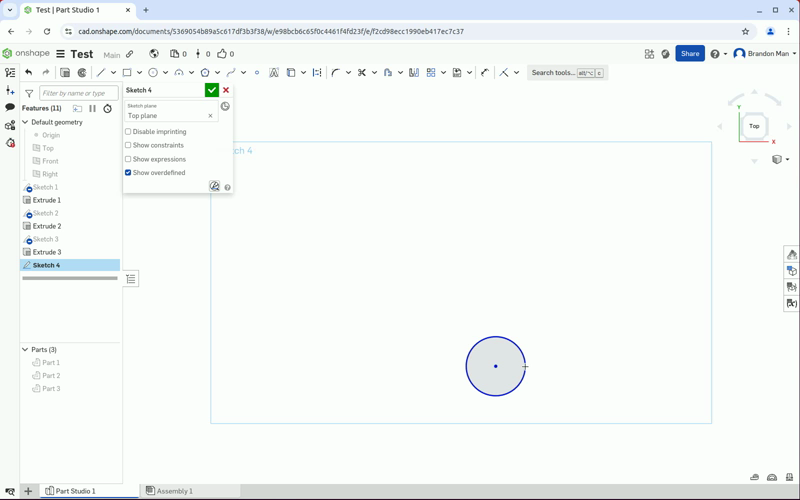
mouse_move(495, 366)
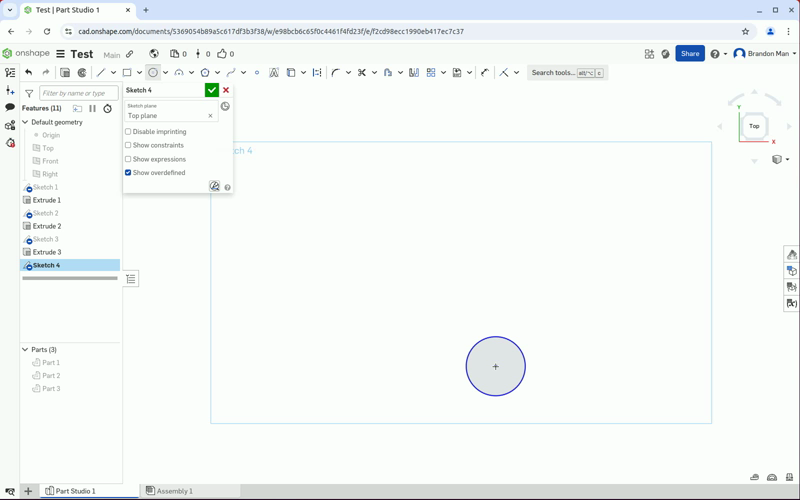
click(495, 366)
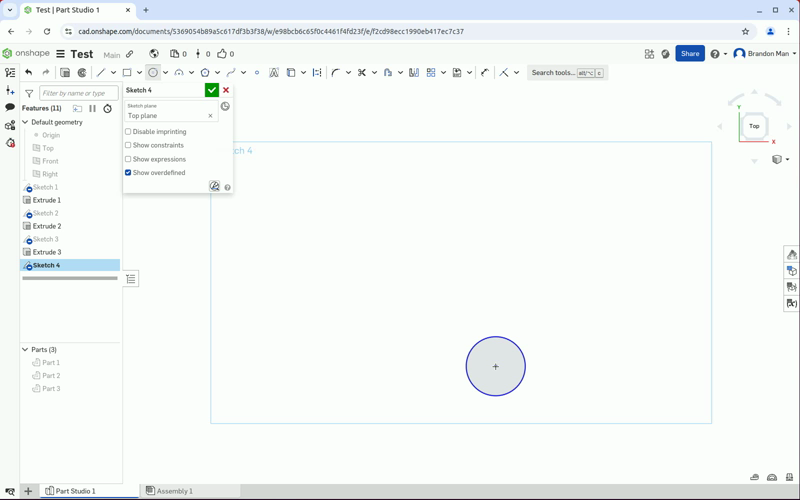
key_up(shift)
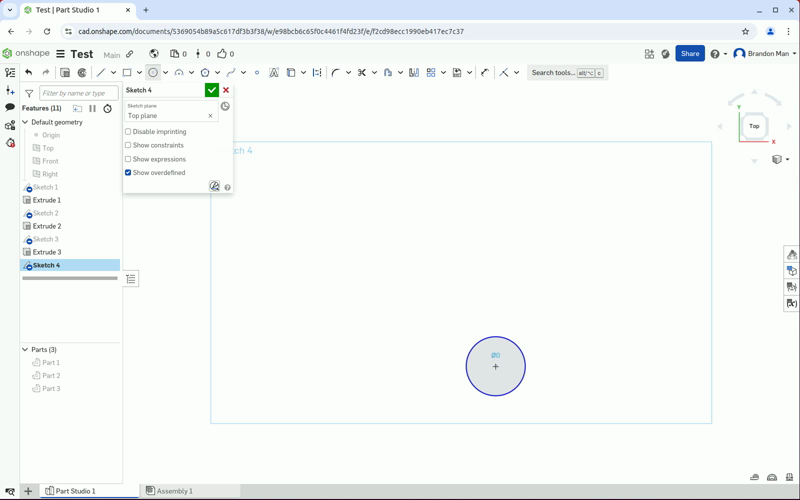
mouse_move(508, 366)
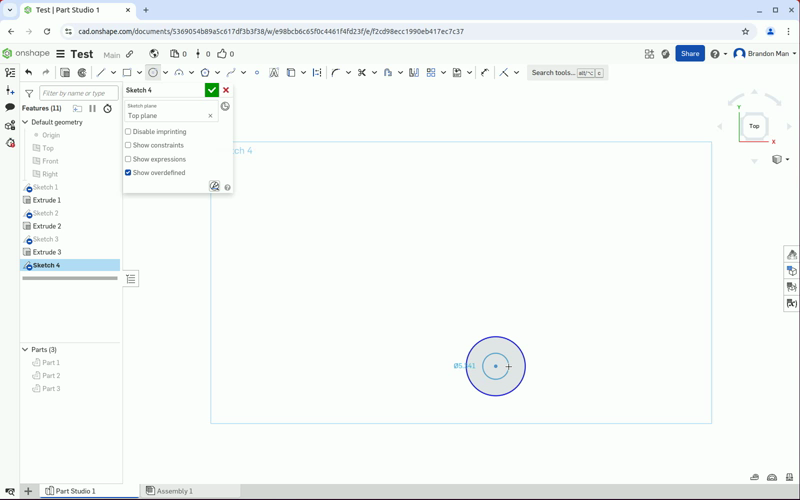
click(508, 366)
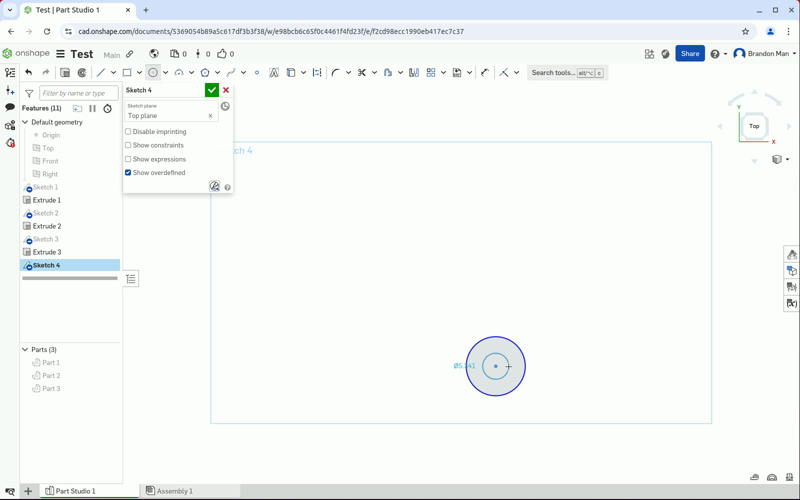
key(esc)
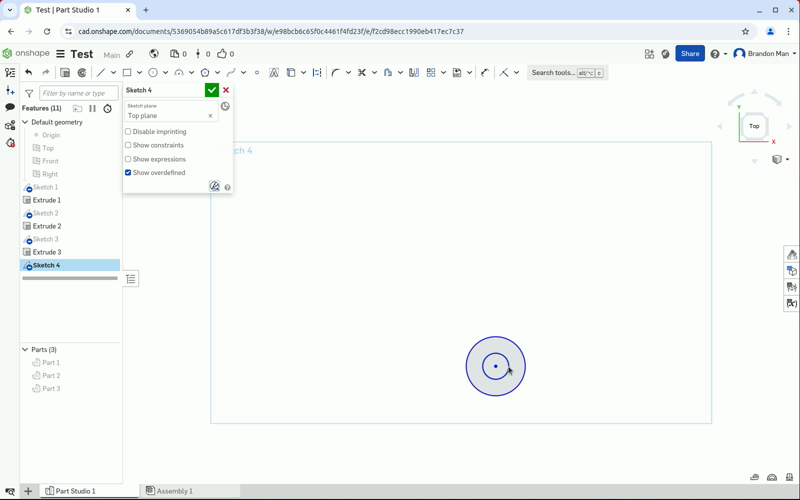
mouse_move(475, 364)
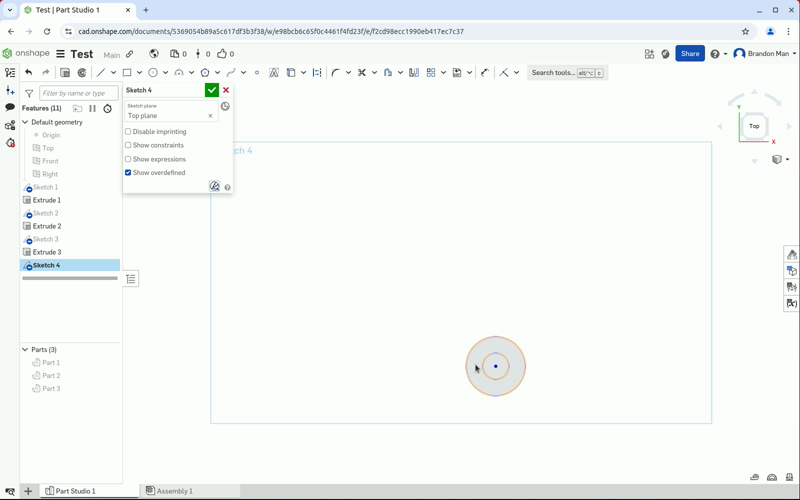
click(475, 364)
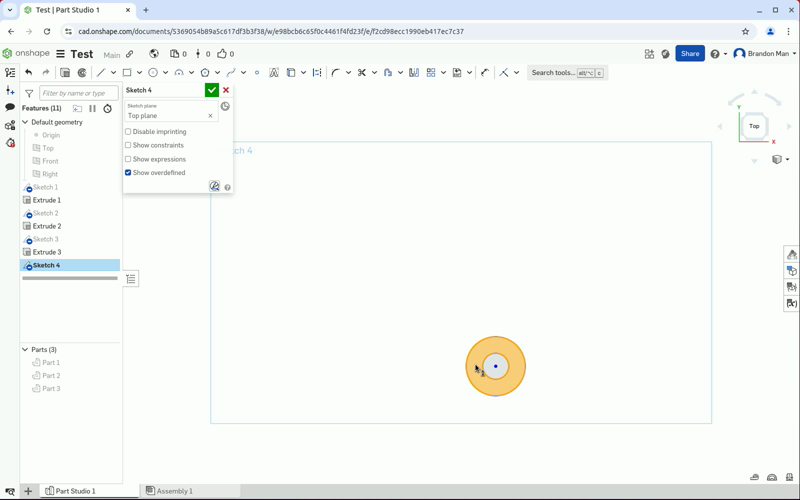
mouse_move(73, 352)
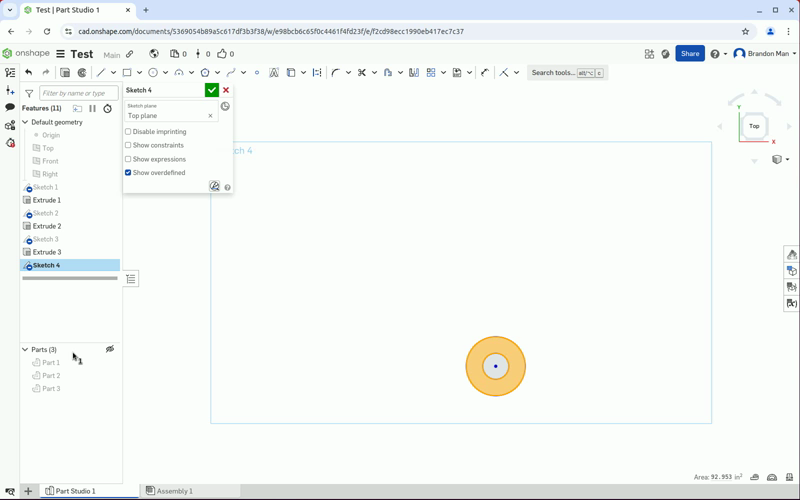
key(shift+y)
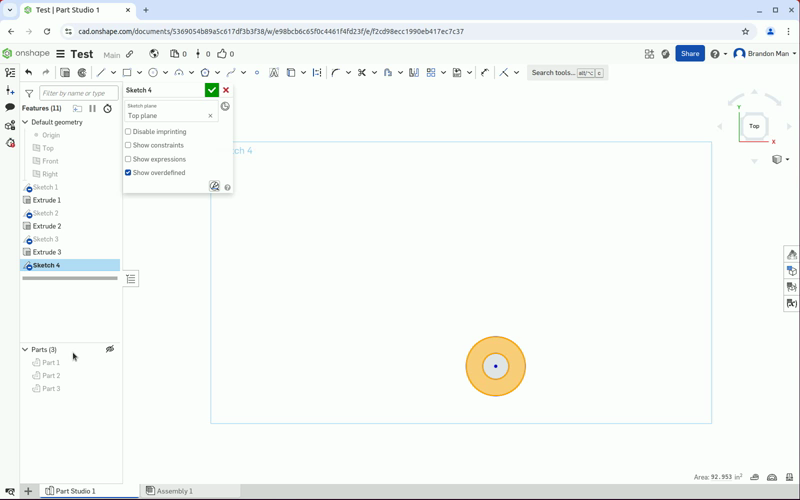
key(shift+e)
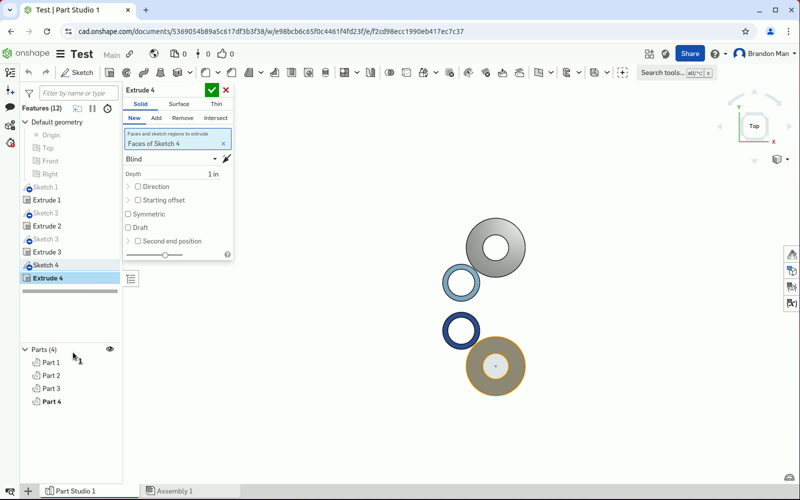
mouse_move(143, 106)
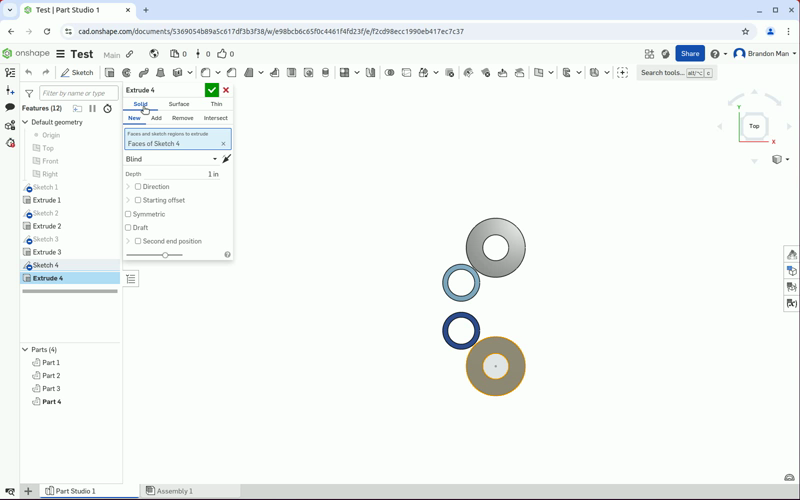
click(143, 106)
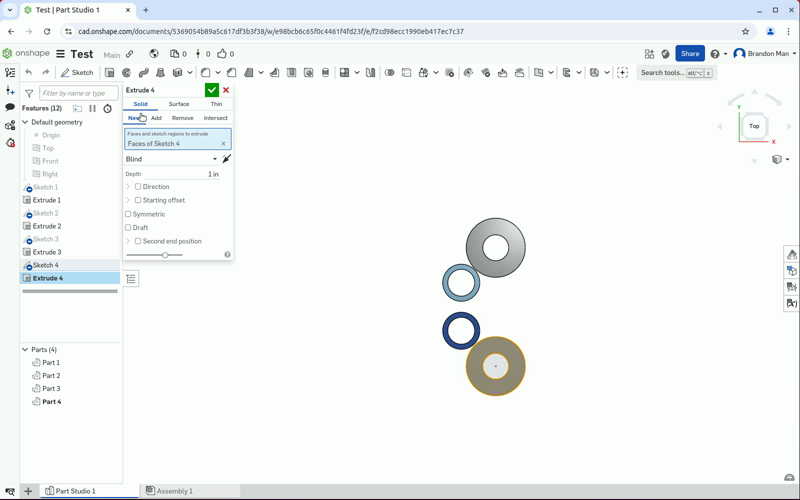
mouse_move(137, 120)
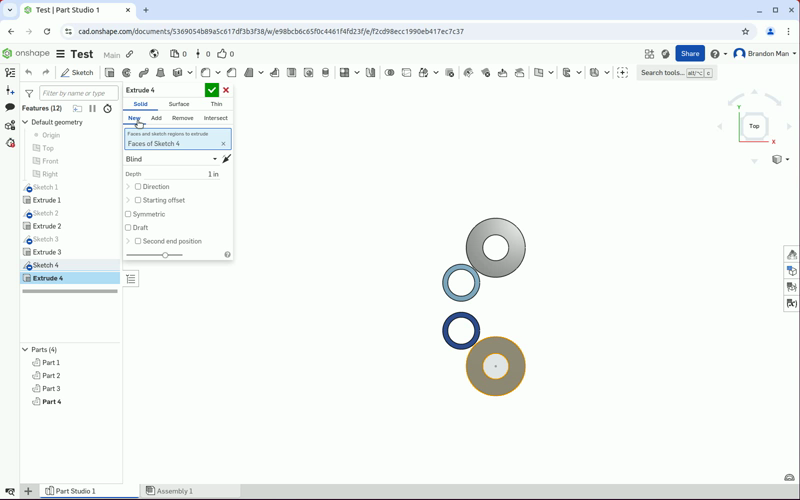
click(137, 120)
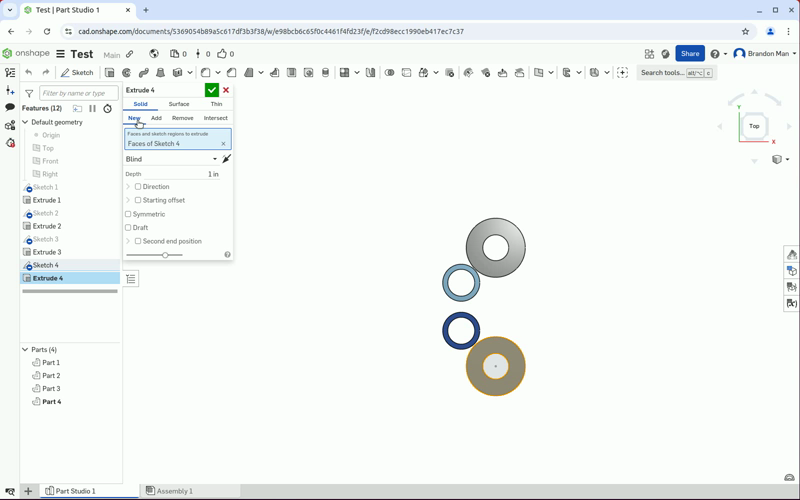
key(tab, 4)
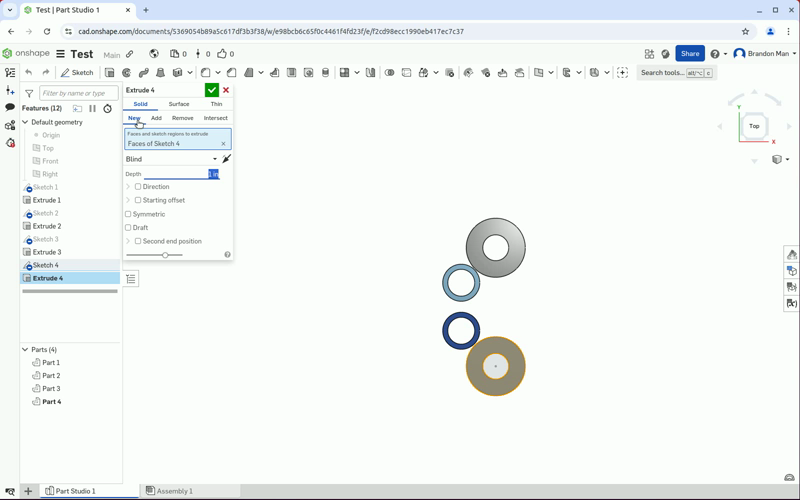
text(1.685)
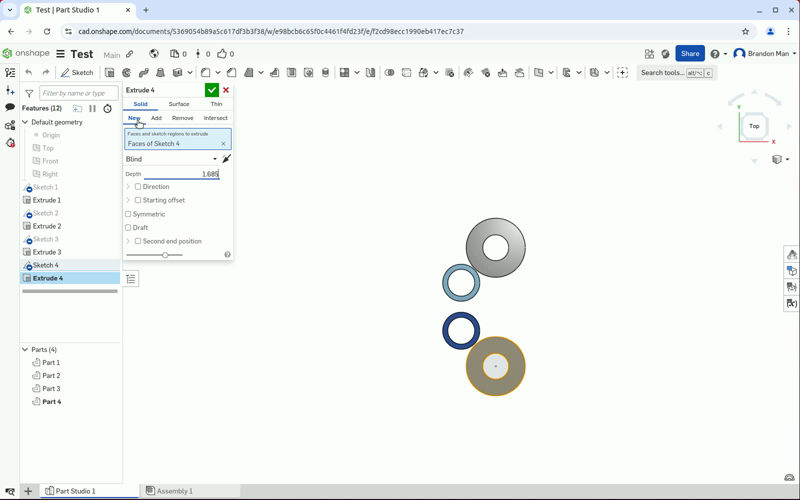
key(enter)
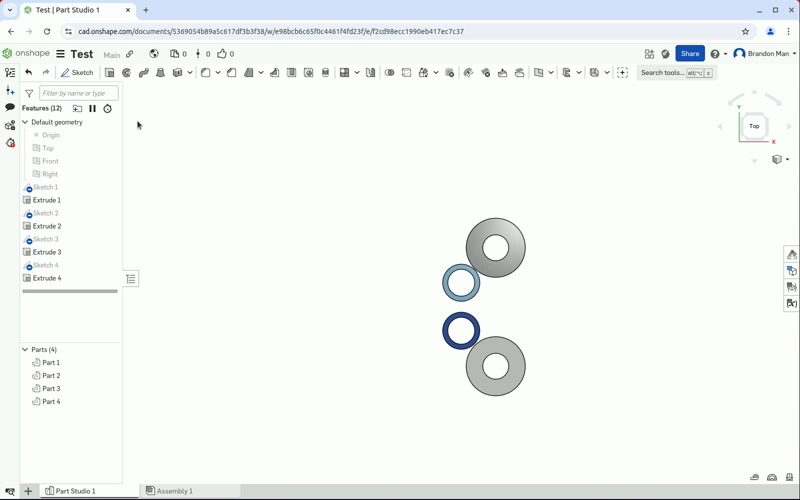
key(shift+h)
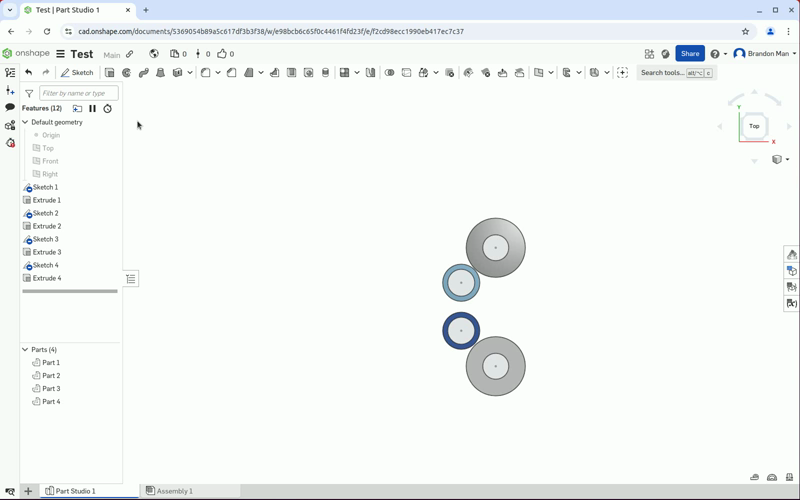
key(shift+h)
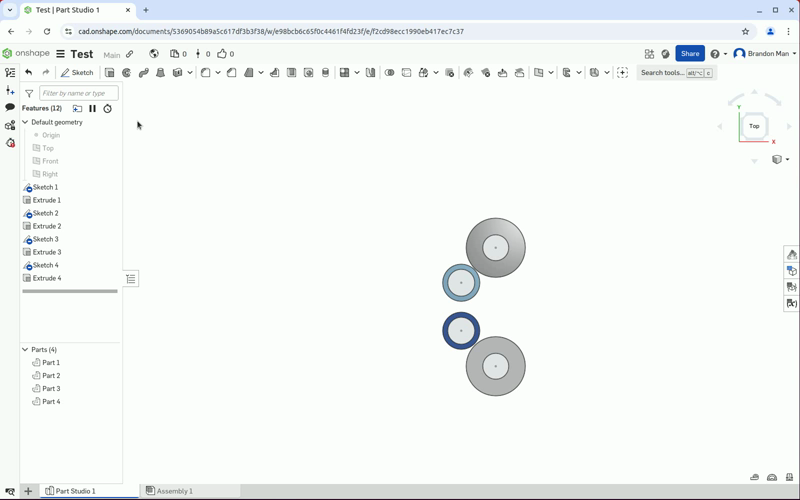
key(shift+7)
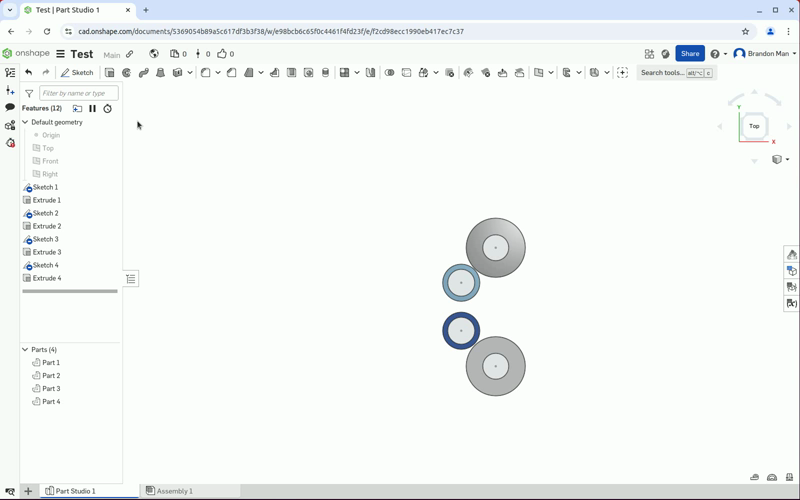
key(up, 3)
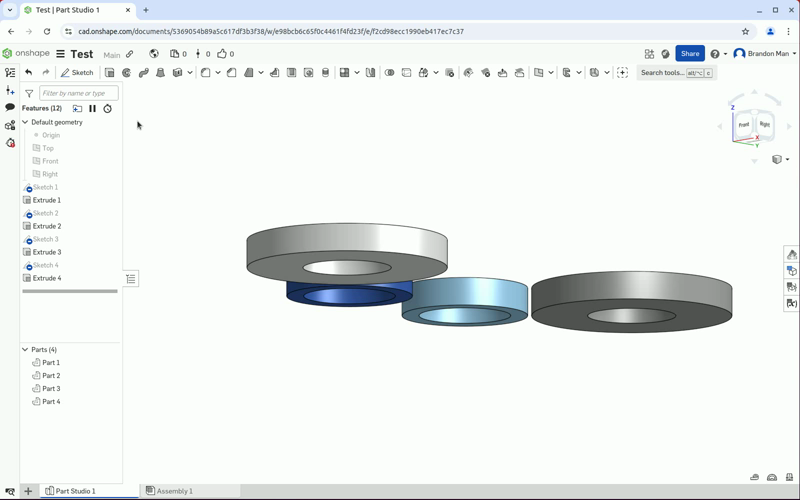
key(left, 3)
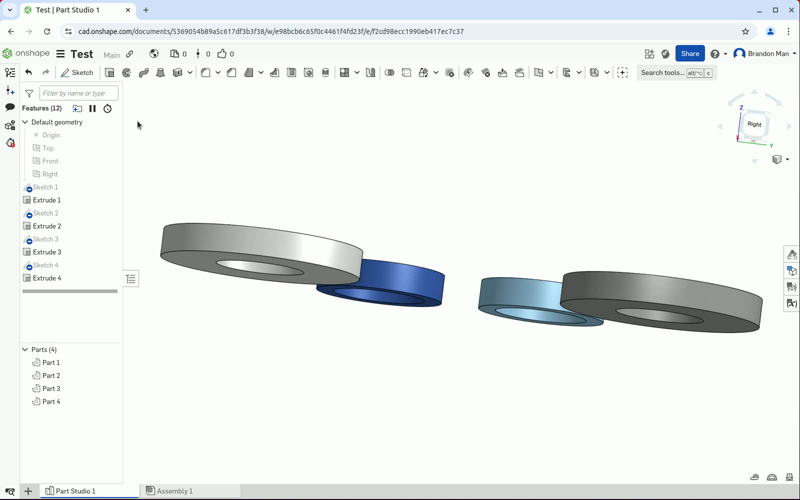
key(right, 3)
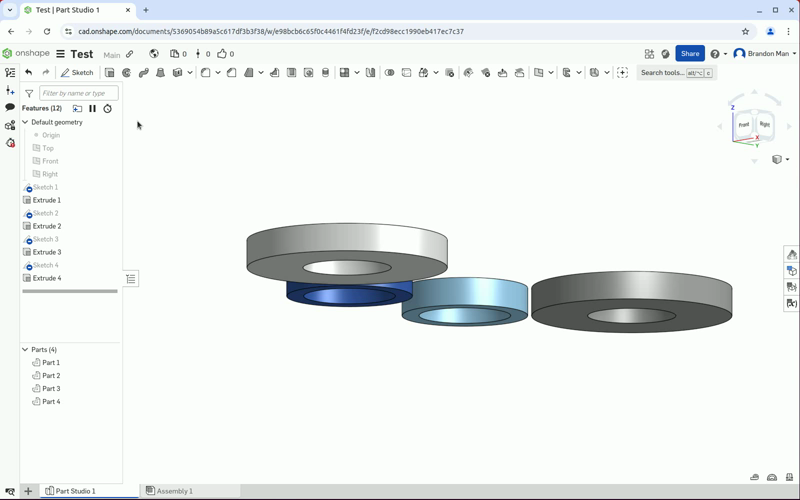
key(down, 3)
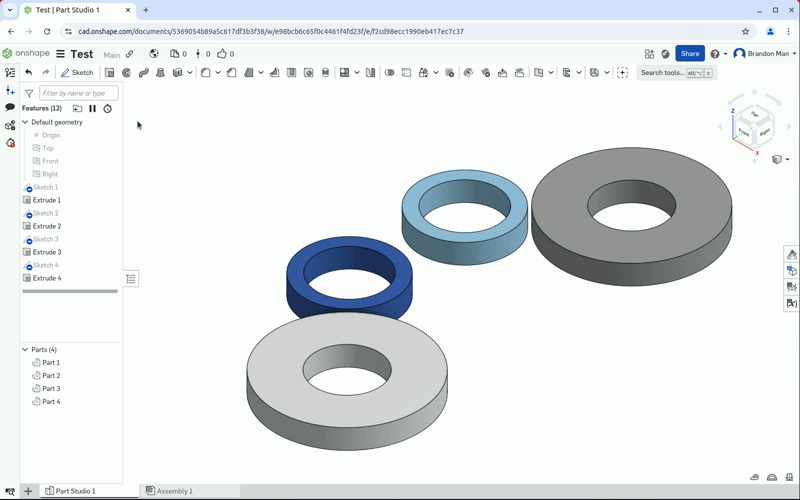
mouse_move(73, 189)
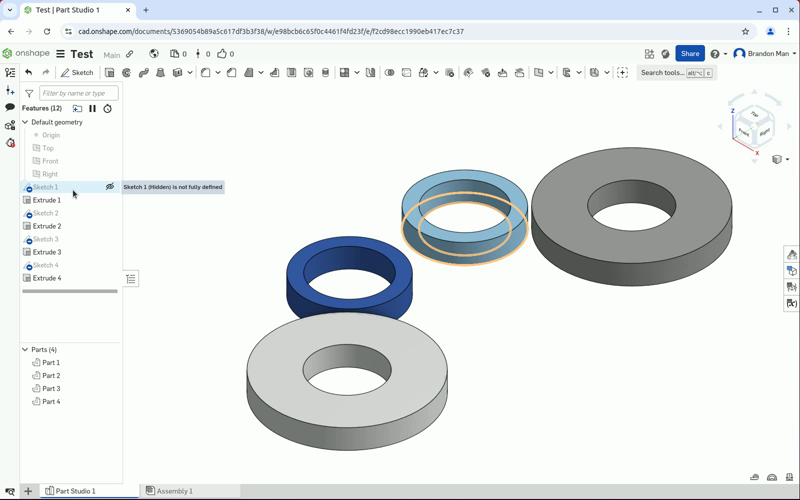
click(73, 189)